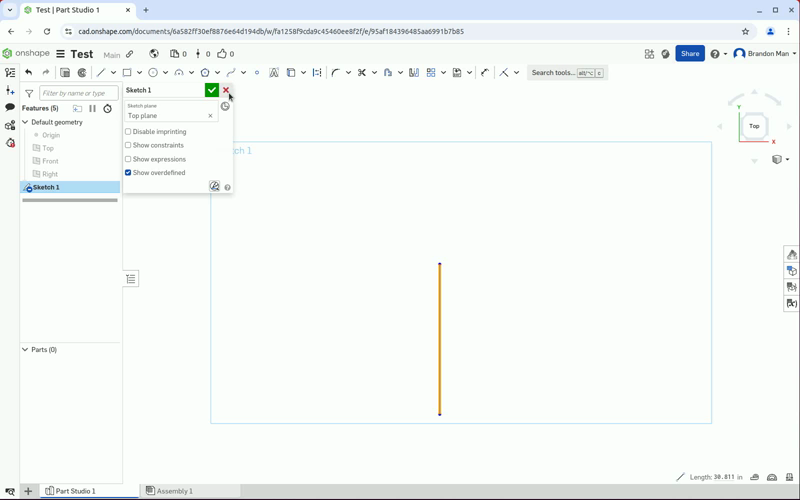
key(shift+h)
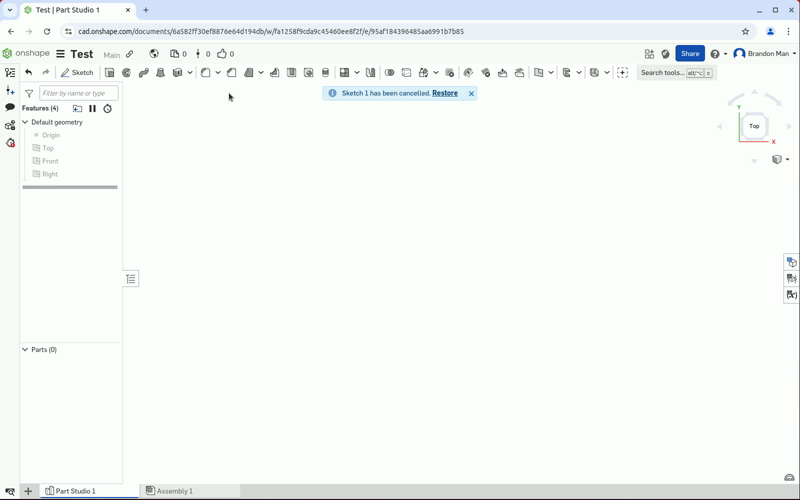
mouse_move(73, 352)
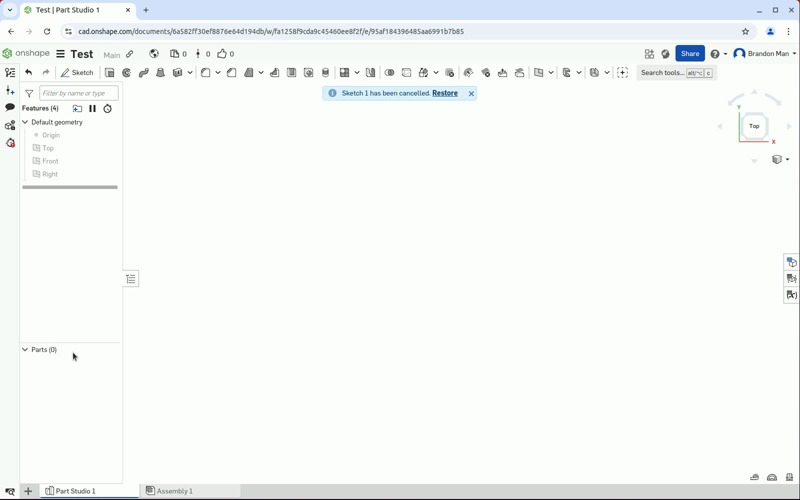
key(y)
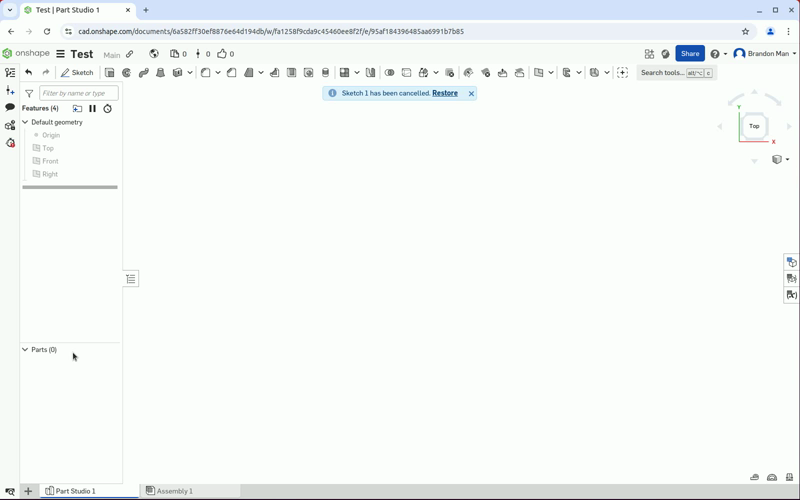
key(shift+p)
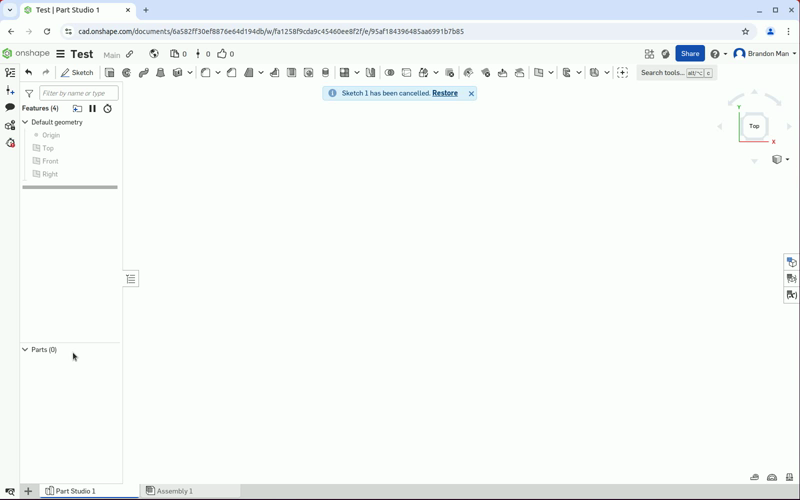
key(space)
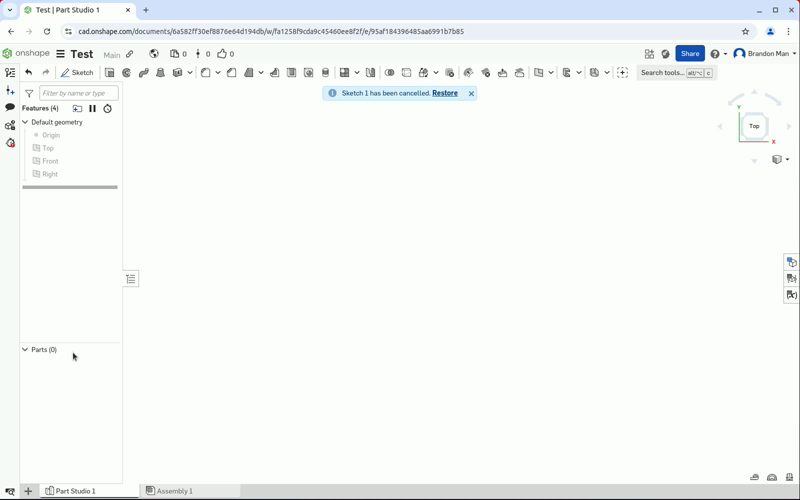
key_down(shift)
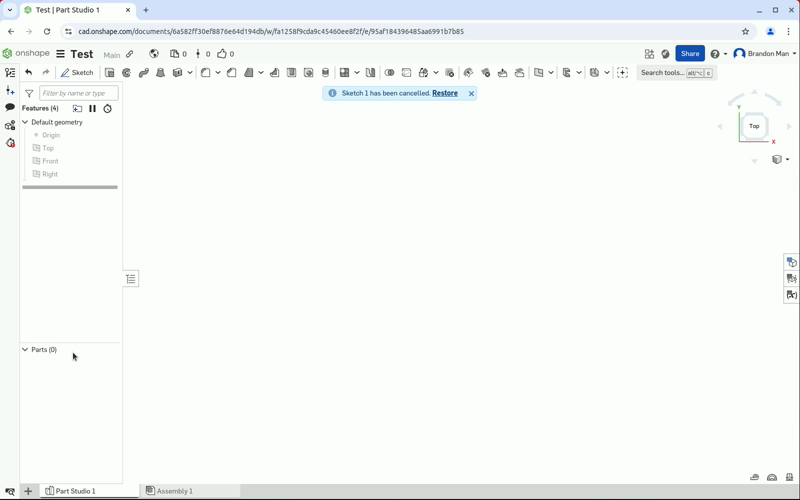
key(up)
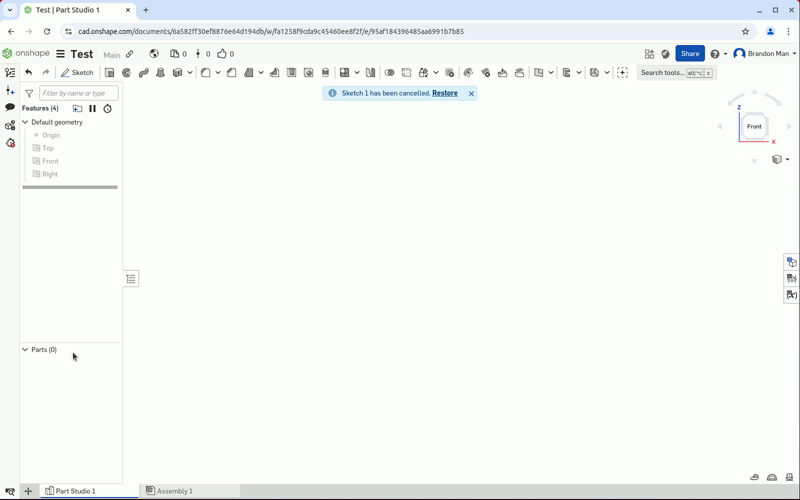
key_up(shift)
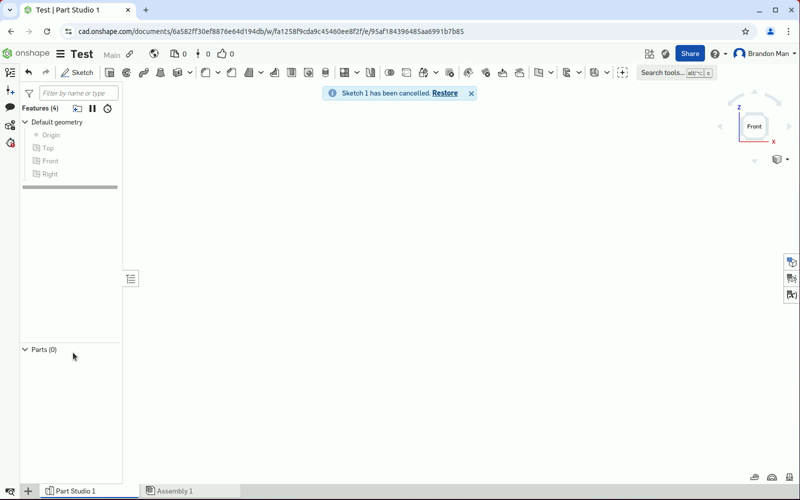
mouse_move(73, 352)
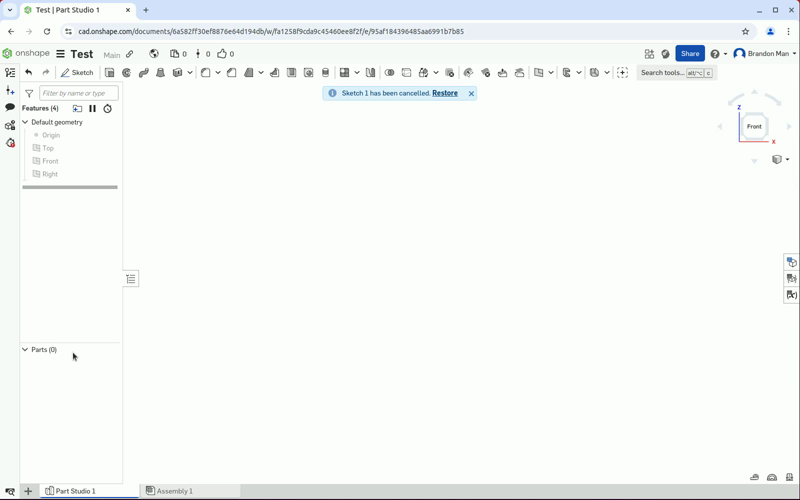
key(shift+y)
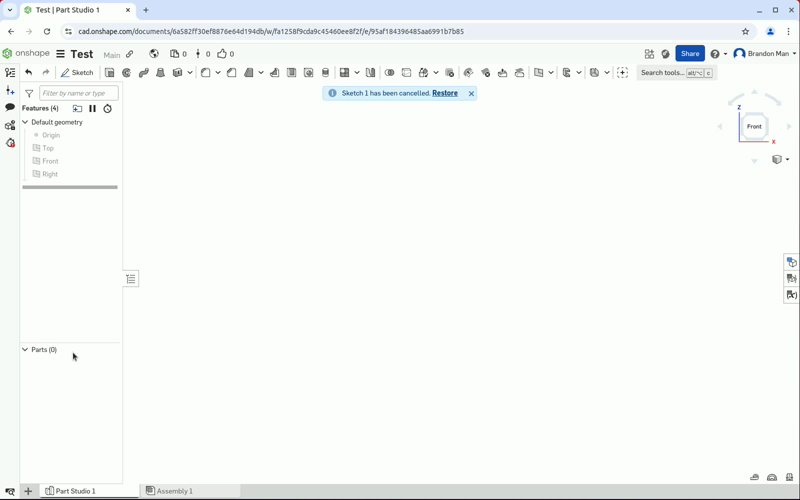
key(shift+s)
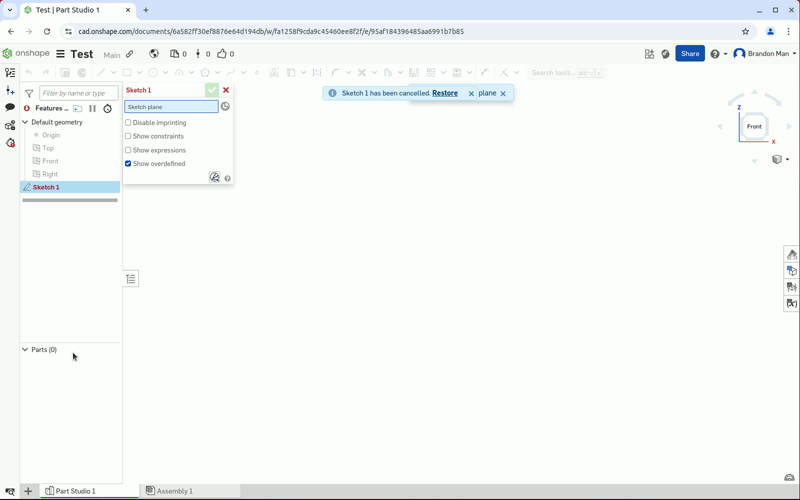
mouse_move(73, 163)
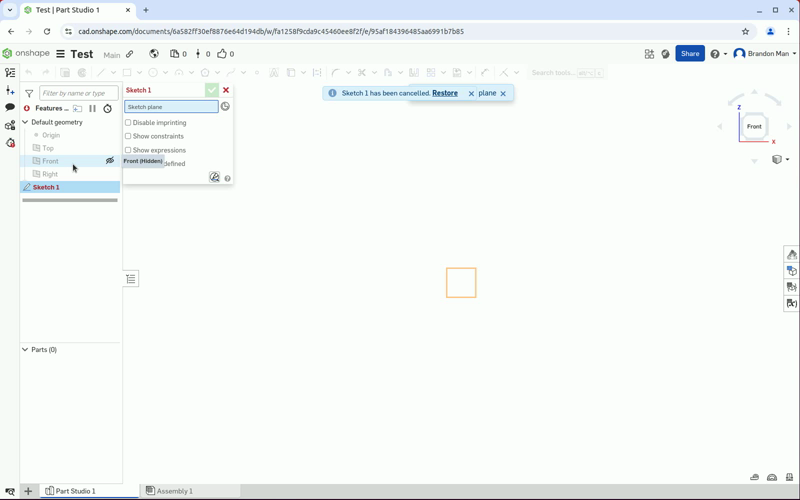
click(73, 163)
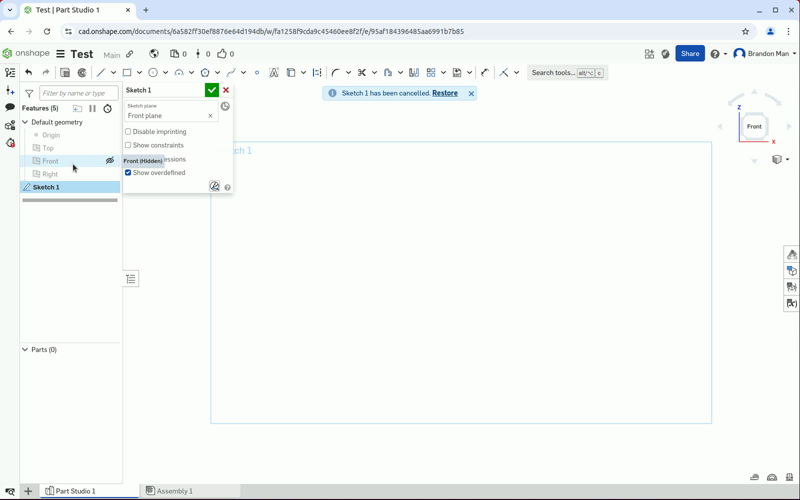
mouse_move(73, 352)
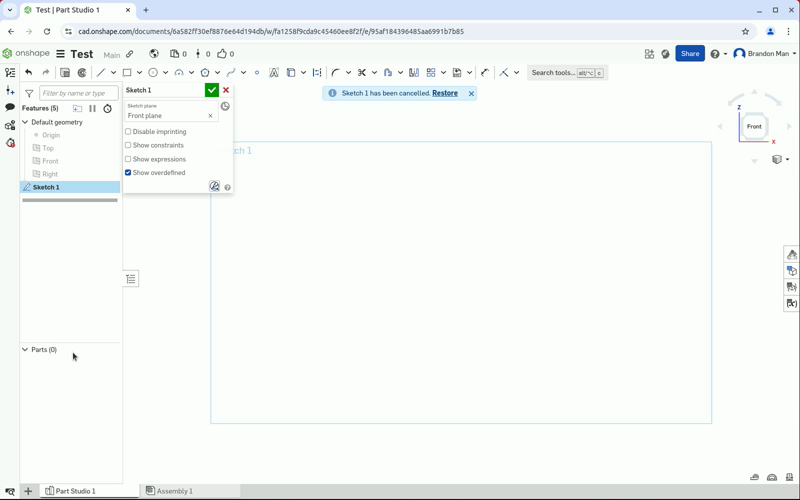
key(y)
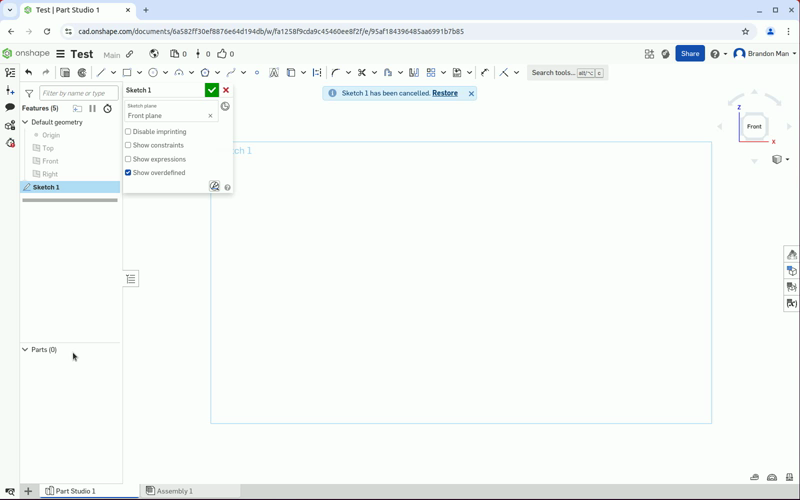
key(l)
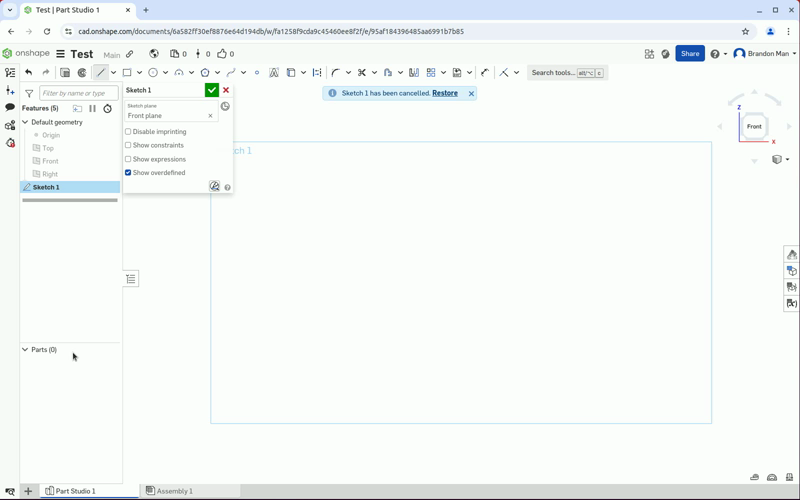
key_down(shift)
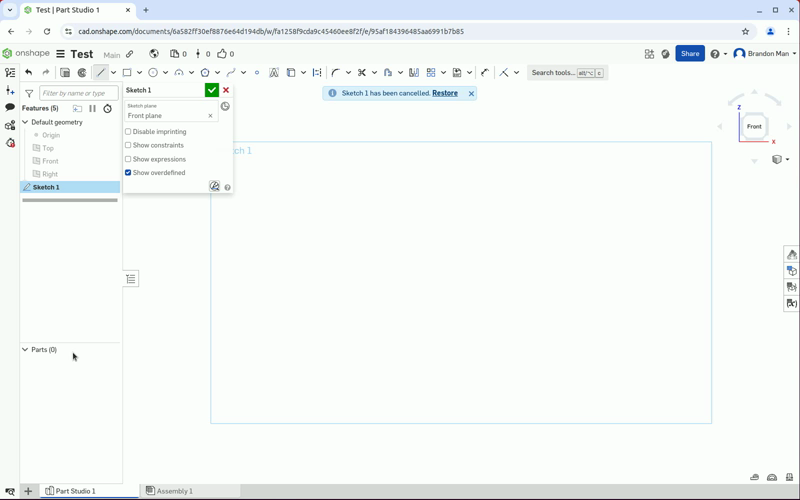
mouse_move(452, 267)
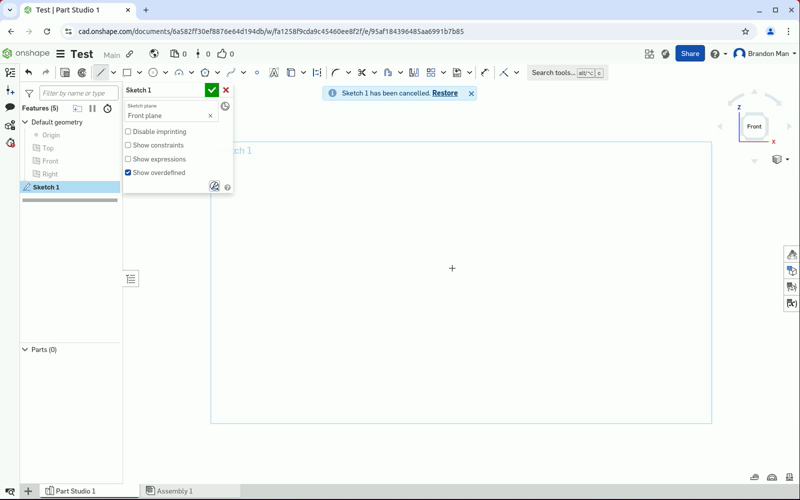
click(452, 267)
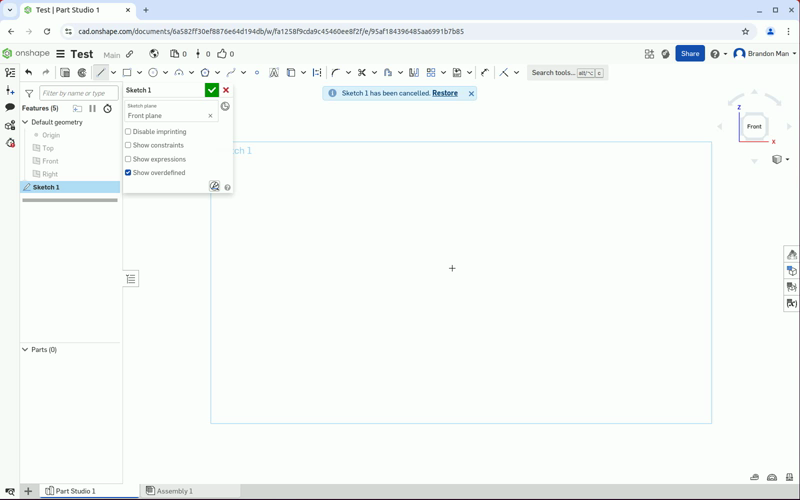
key_up(shift)
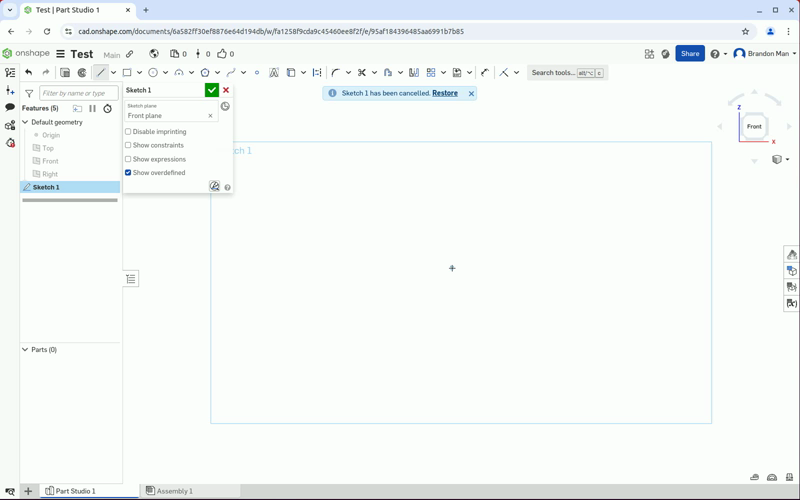
key_down(shift)
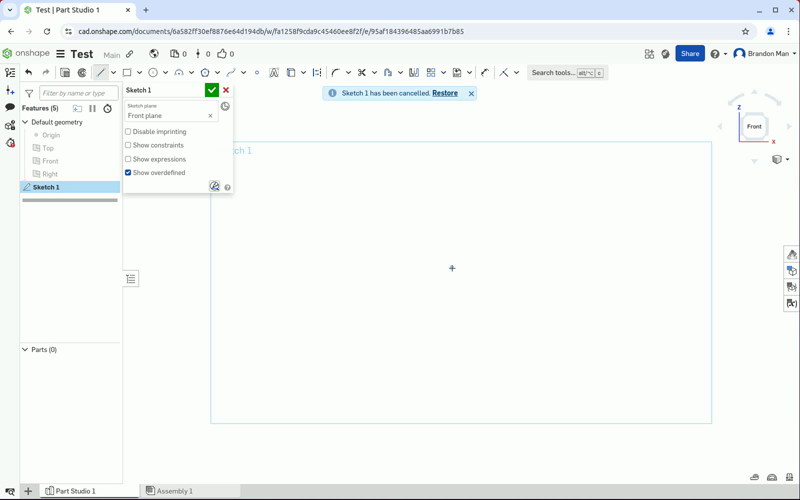
mouse_move(482, 267)
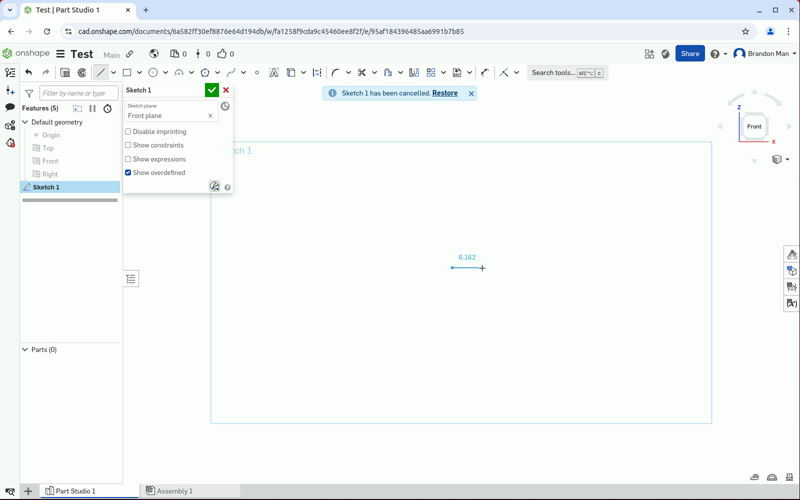
mouse_move(467, 267)
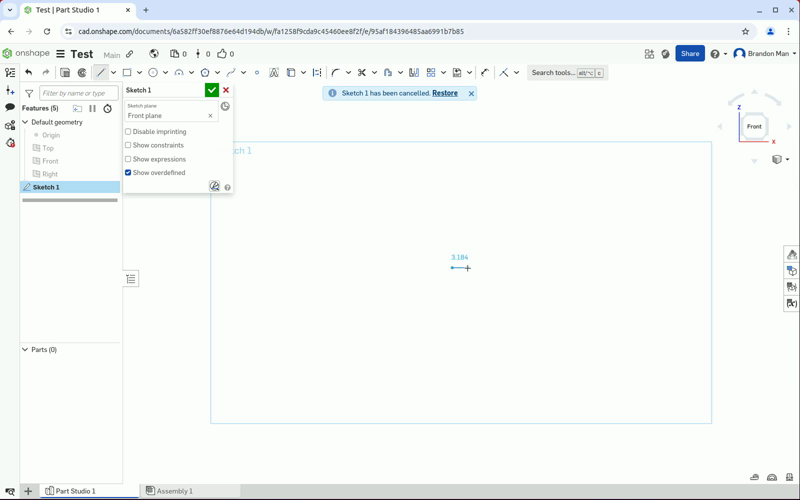
click(467, 267)
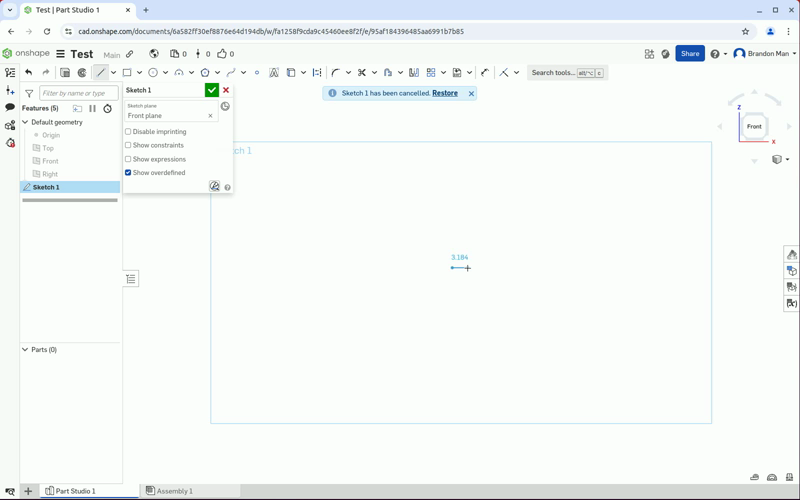
key_up(shift)
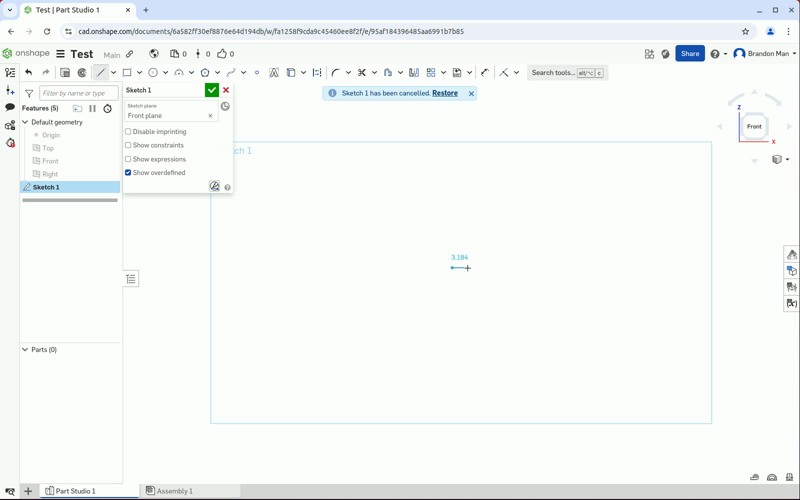
key_down(shift)
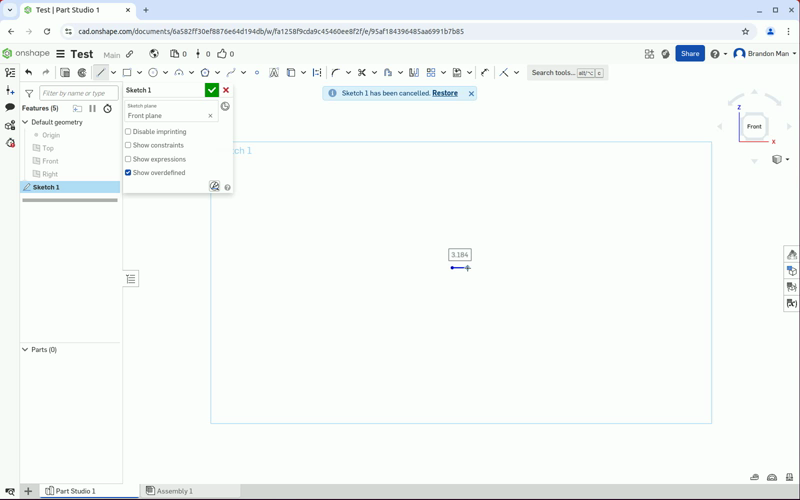
mouse_move(467, 198)
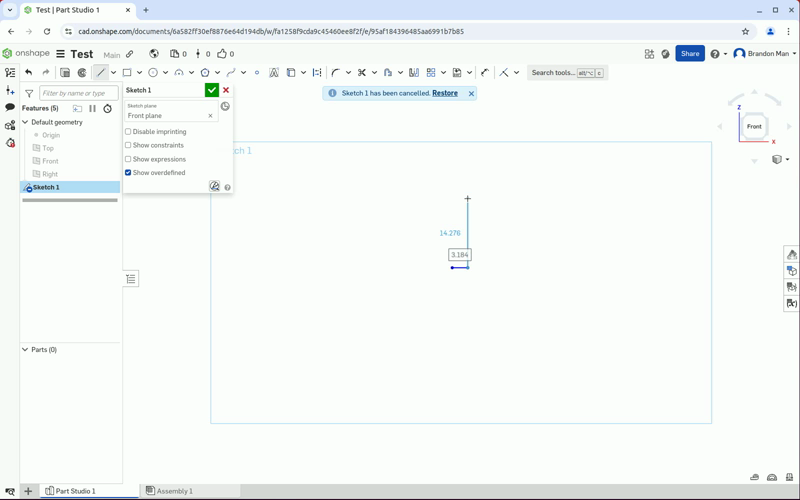
click(467, 198)
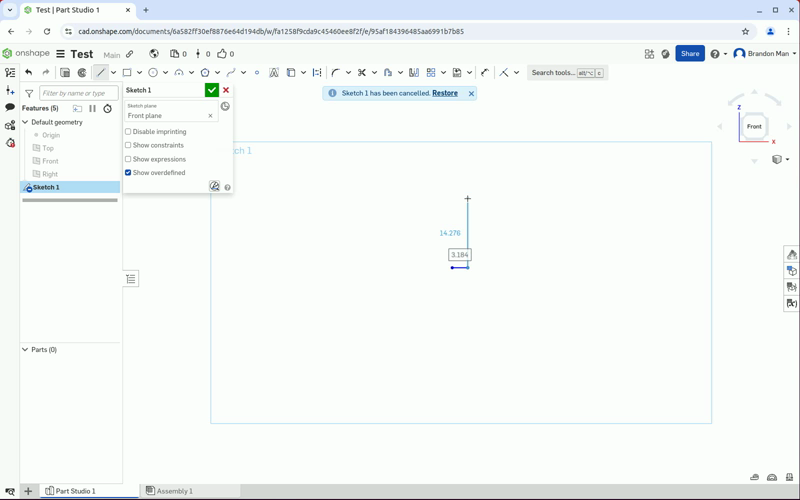
key_up(shift)
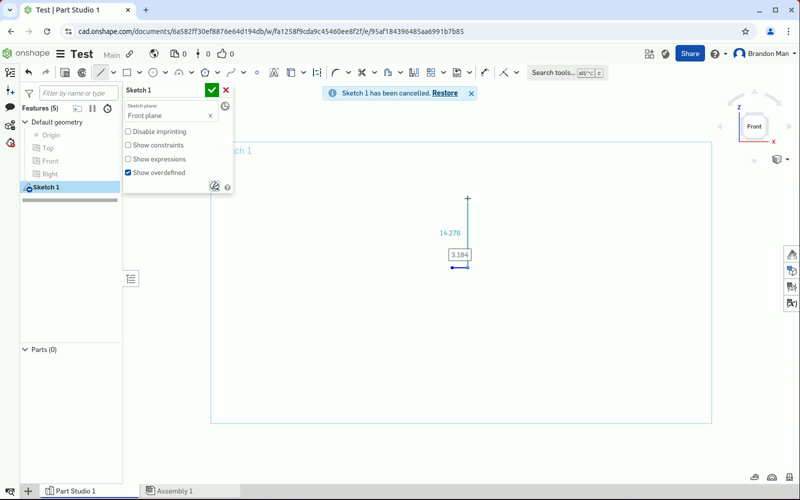
key_down(shift)
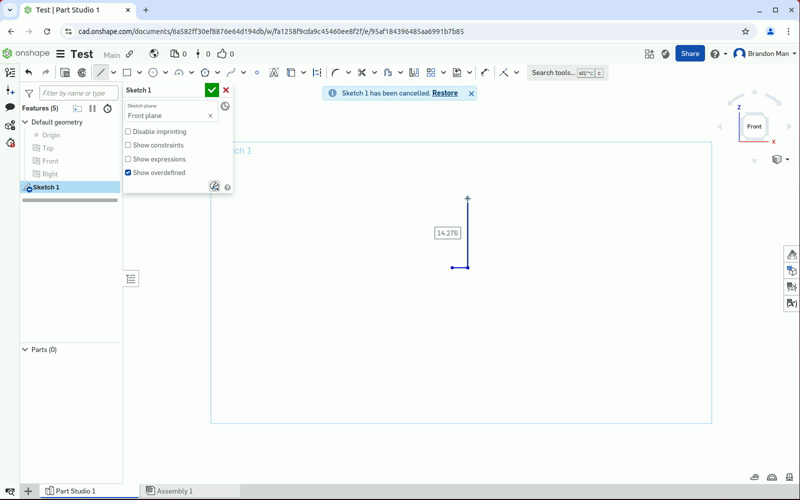
mouse_move(498, 198)
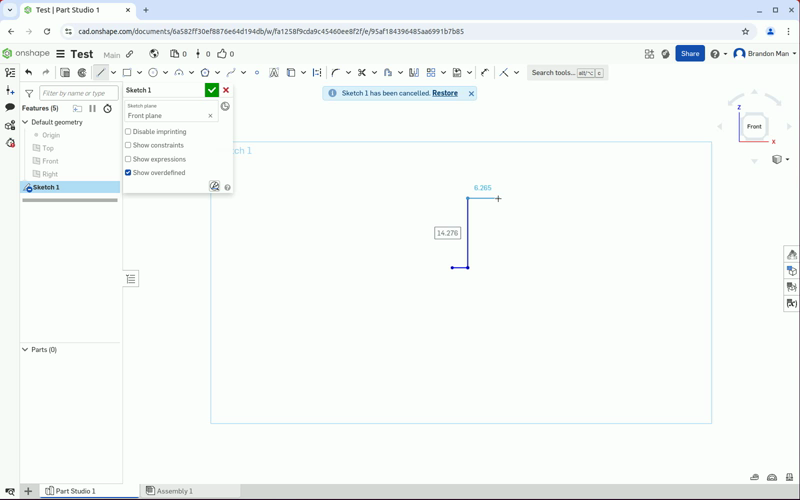
mouse_move(452, 198)
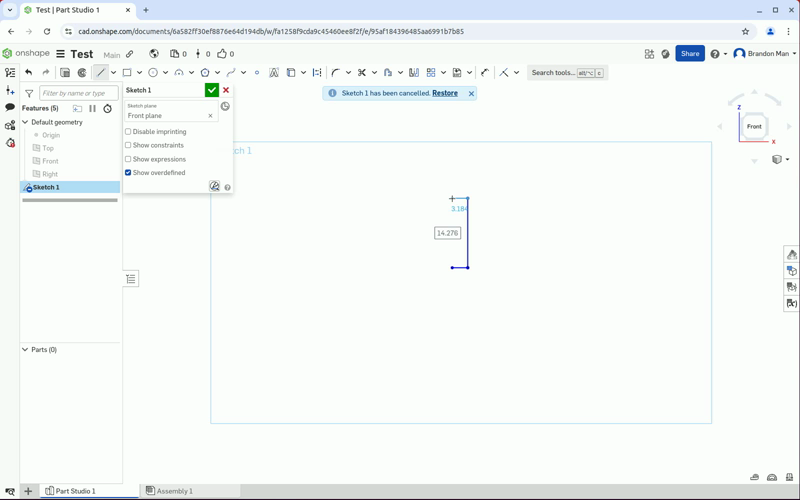
click(452, 198)
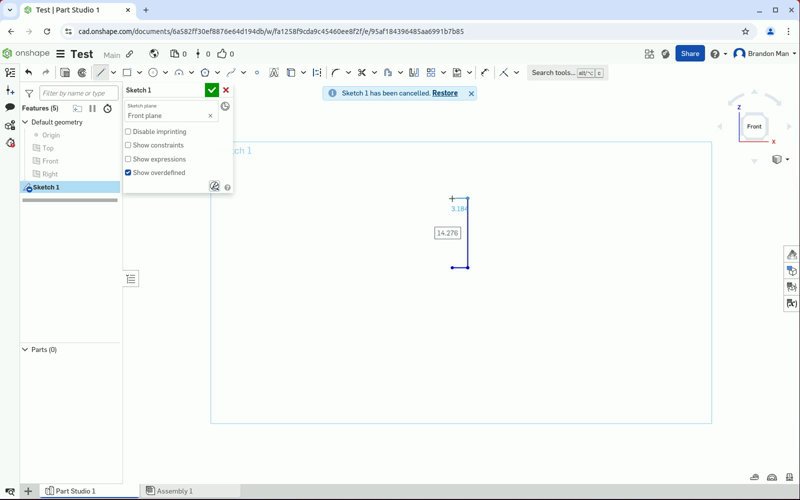
key_up(shift)
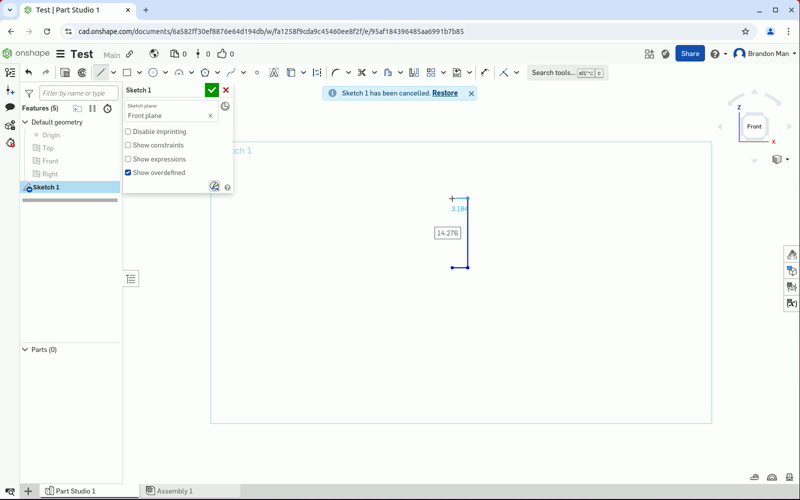
key_down(shift)
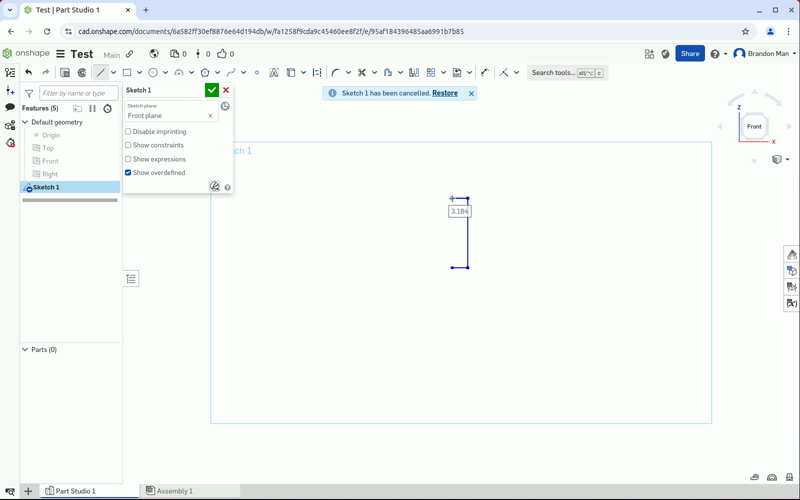
mouse_move(452, 267)
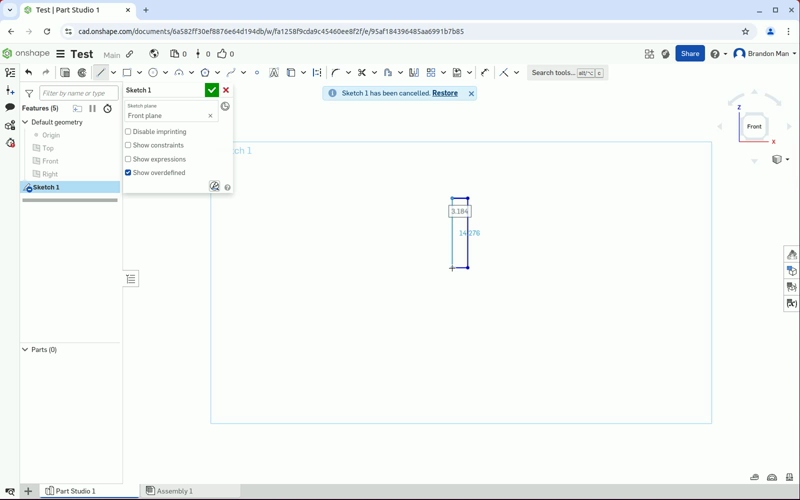
key_up(shift)
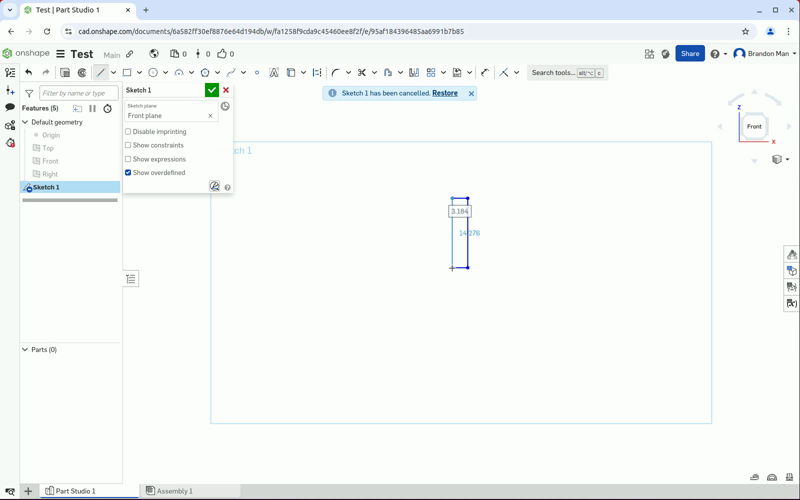
click(452, 267)
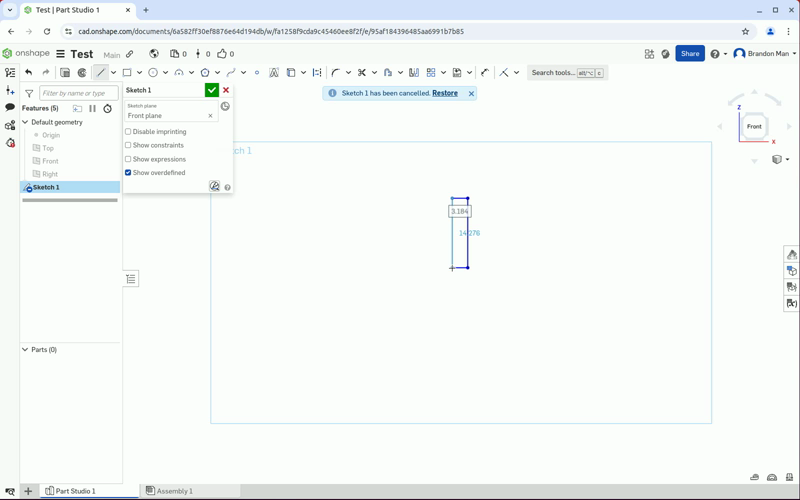
key(esc)
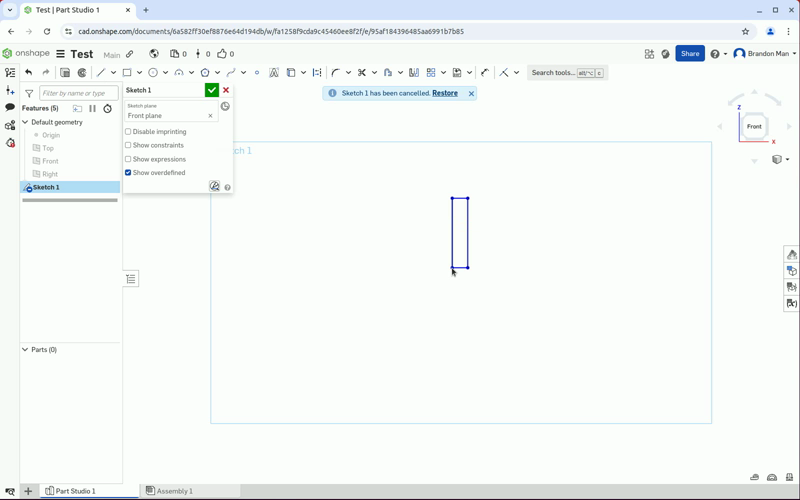
mouse_move(466, 257)
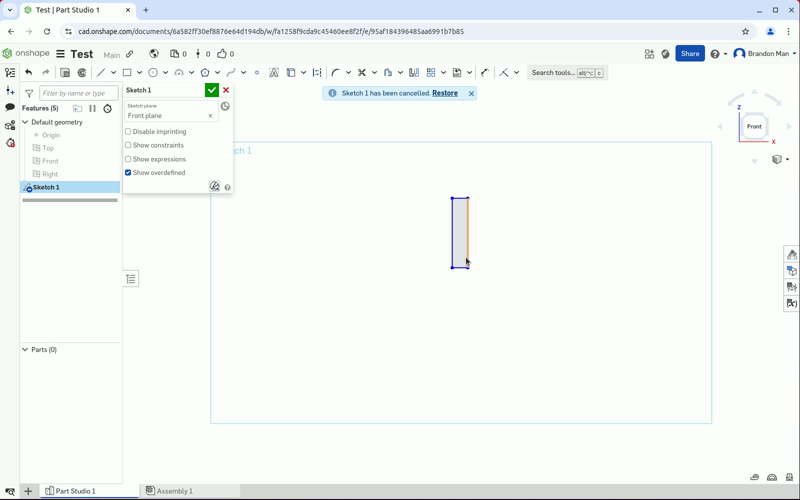
scroll(6)
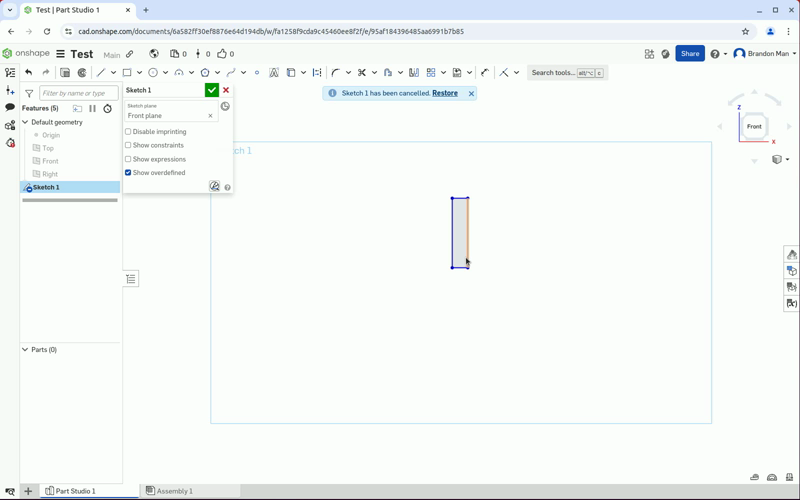
scroll(6)
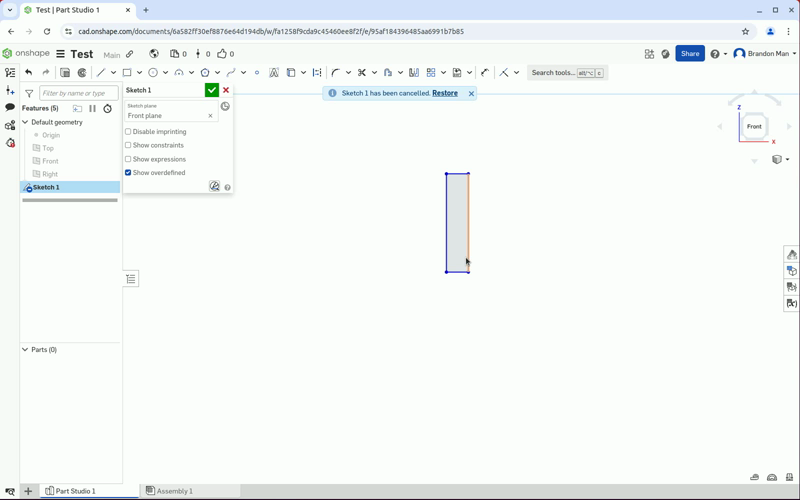
scroll(6)
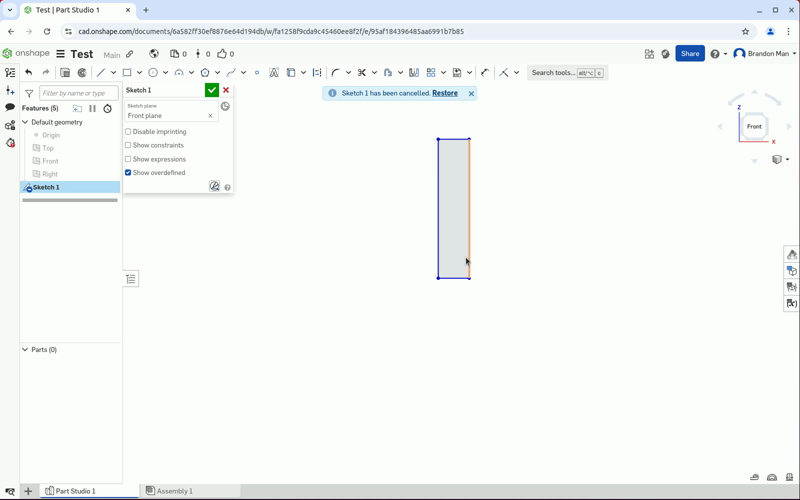
scroll(6)
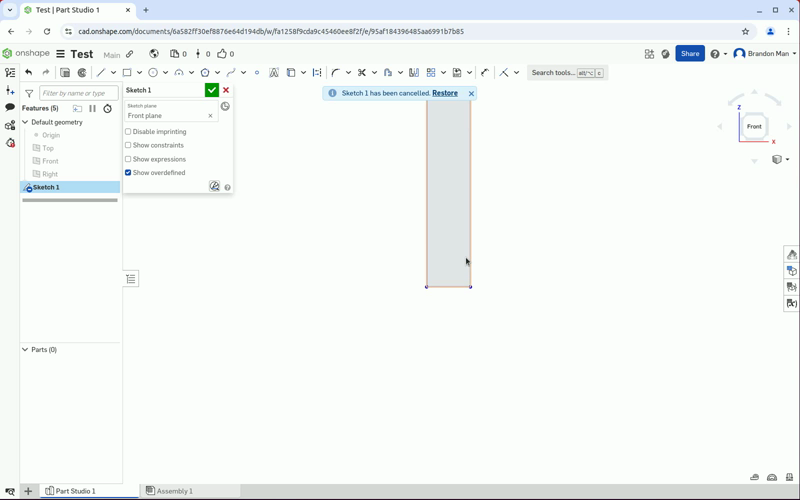
scroll(6)
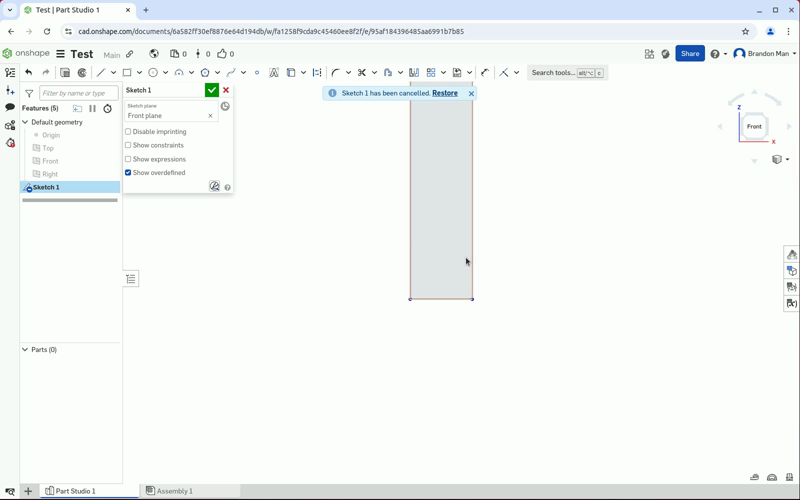
scroll(6)
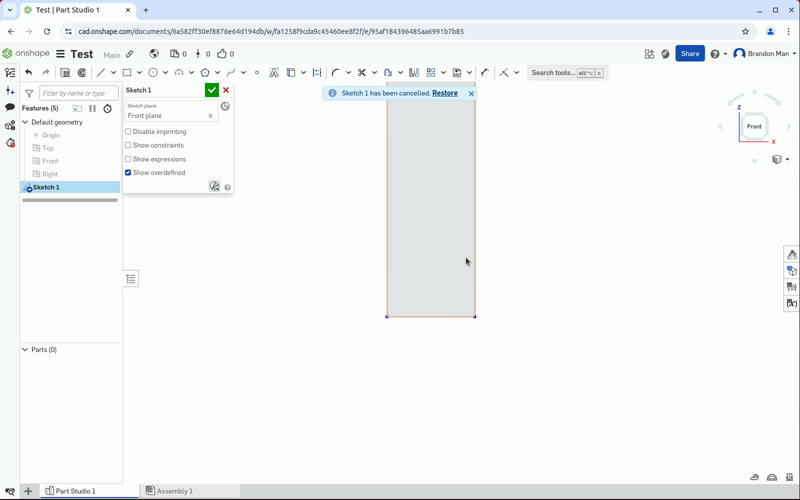
scroll(6)
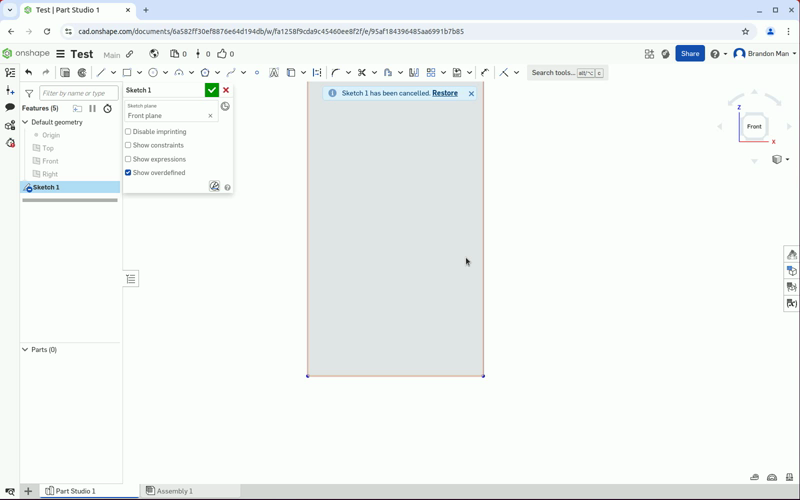
click(466, 257)
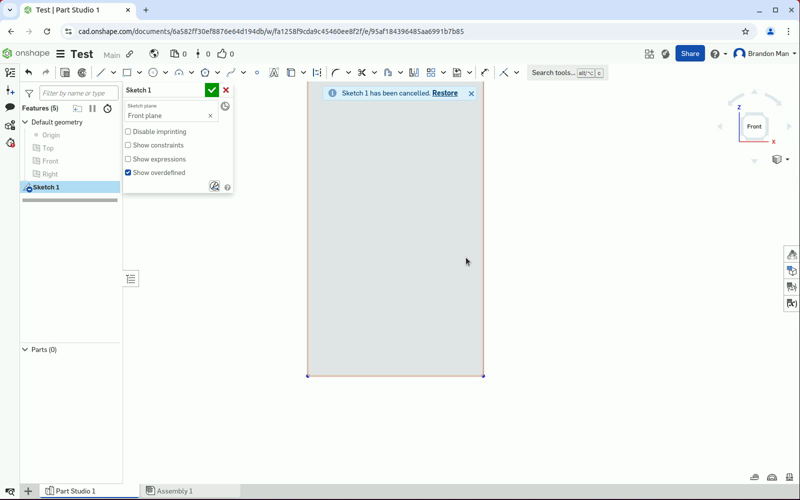
scroll(-6)
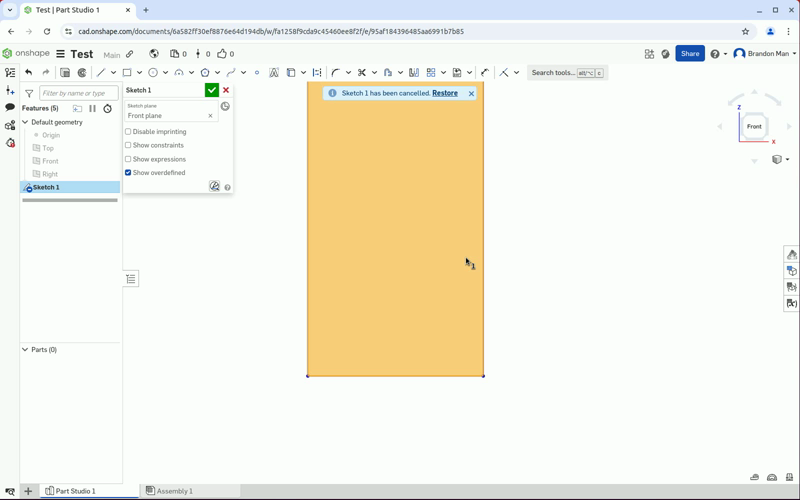
scroll(-6)
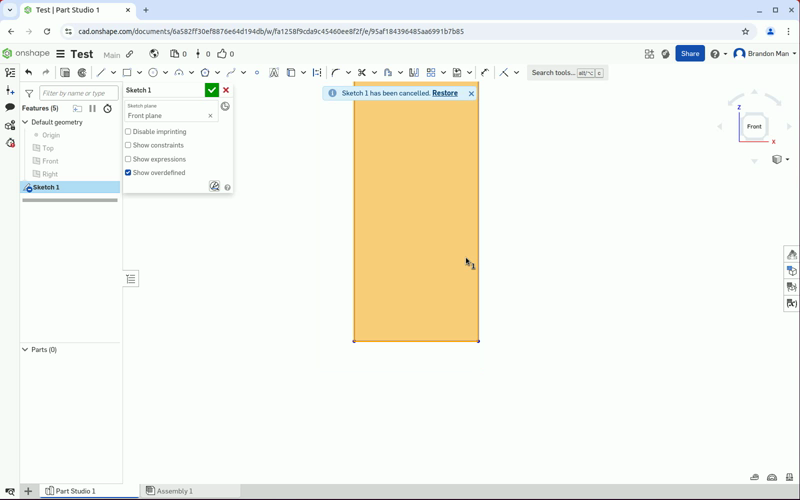
scroll(-6)
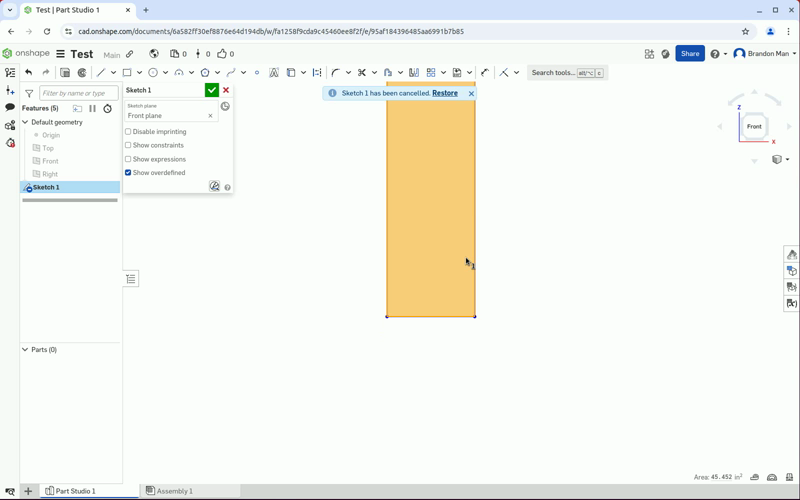
scroll(-6)
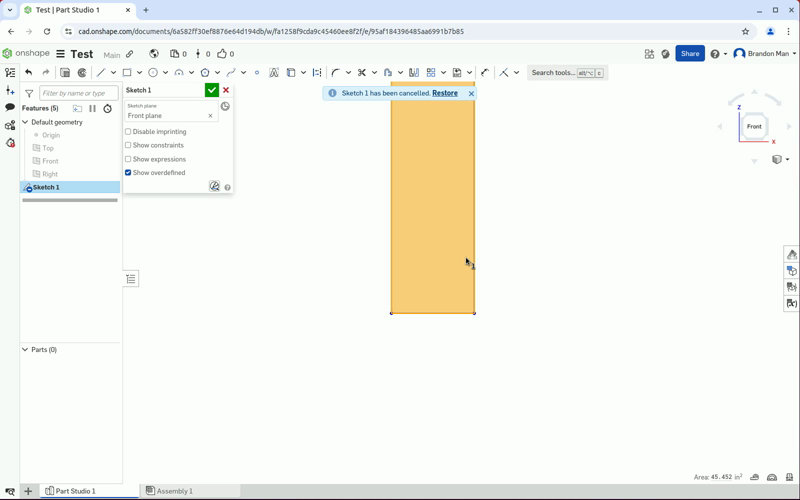
scroll(-6)
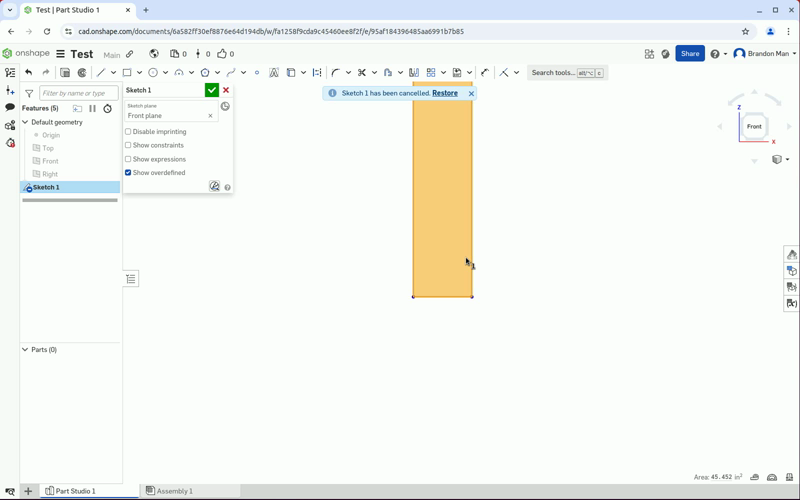
scroll(-6)
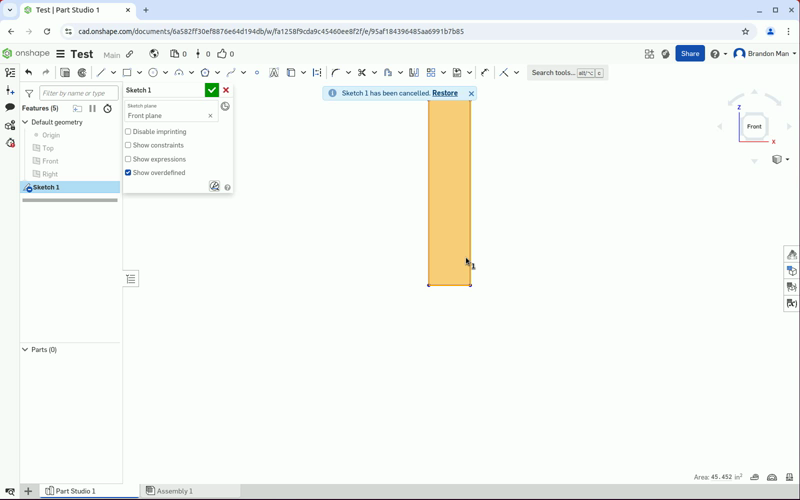
scroll(-6)
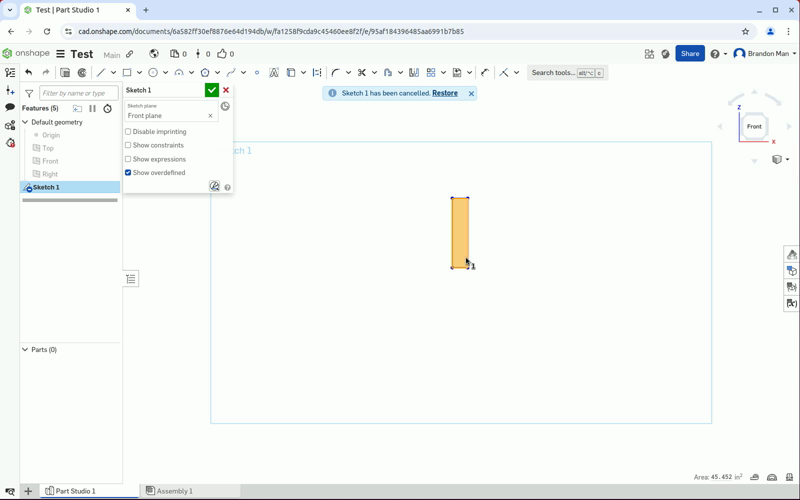
mouse_move(73, 352)
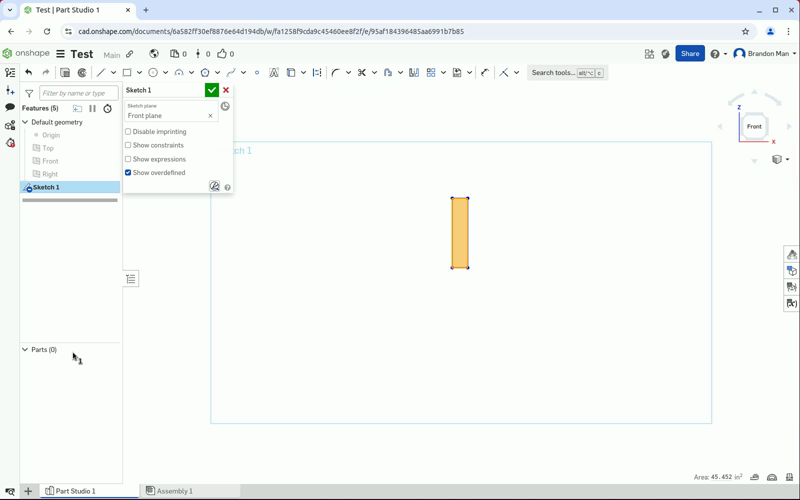
key(shift+y)
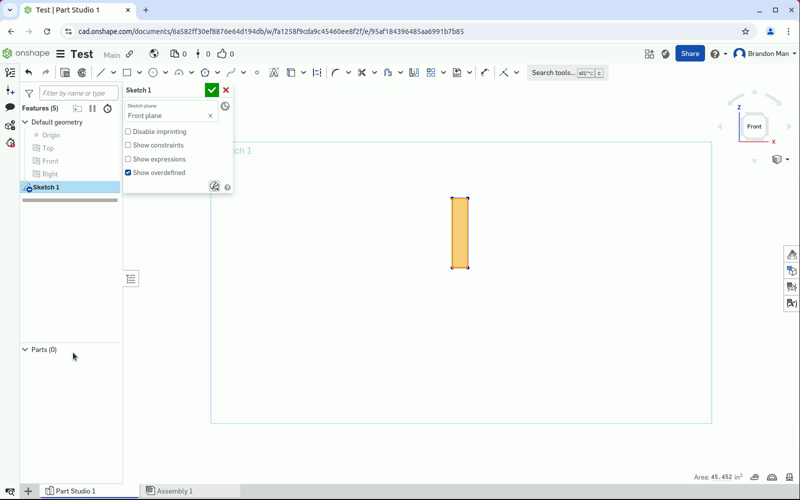
key(shift+e)
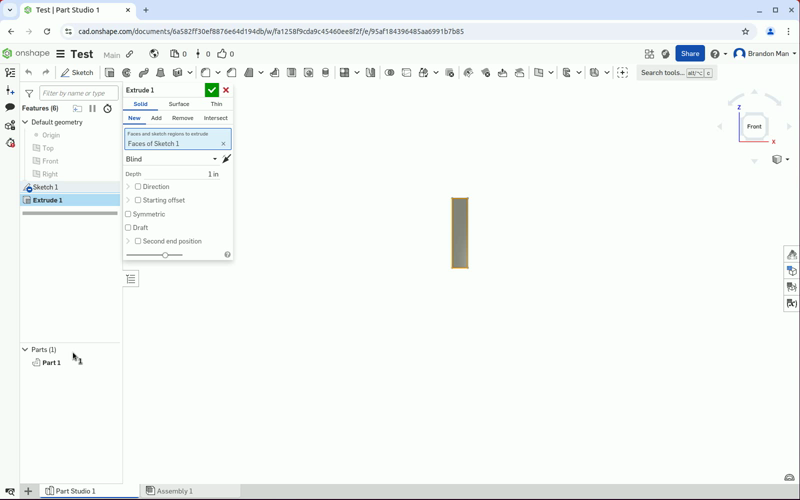
mouse_move(143, 106)
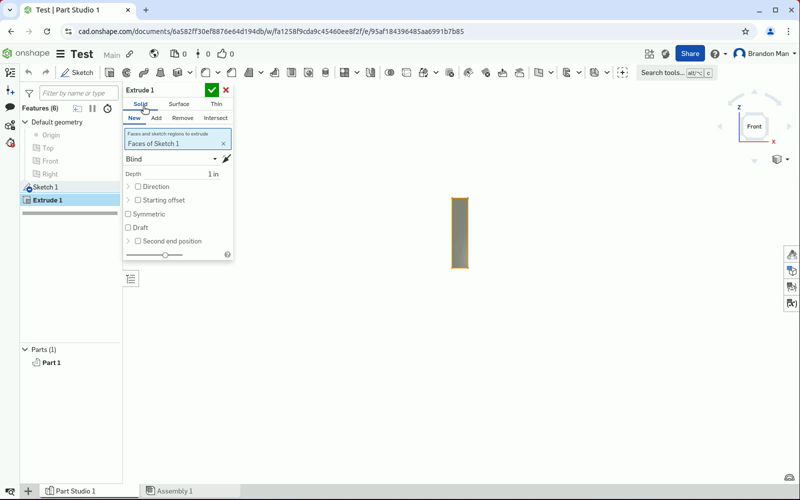
click(143, 106)
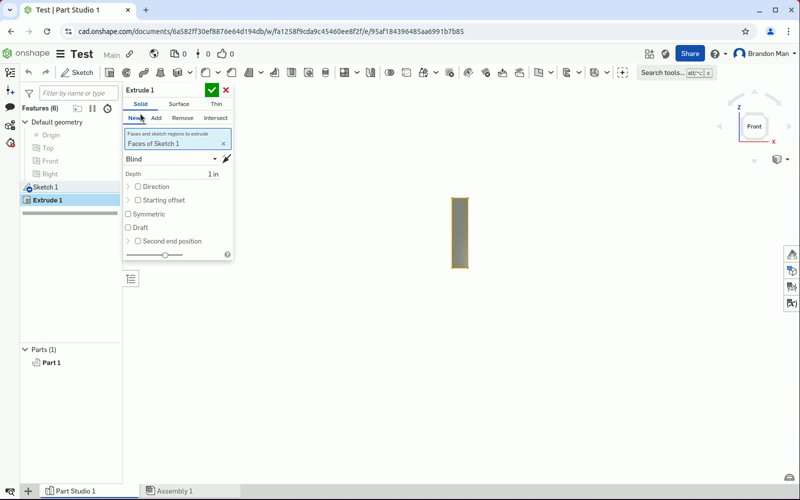
mouse_move(137, 120)
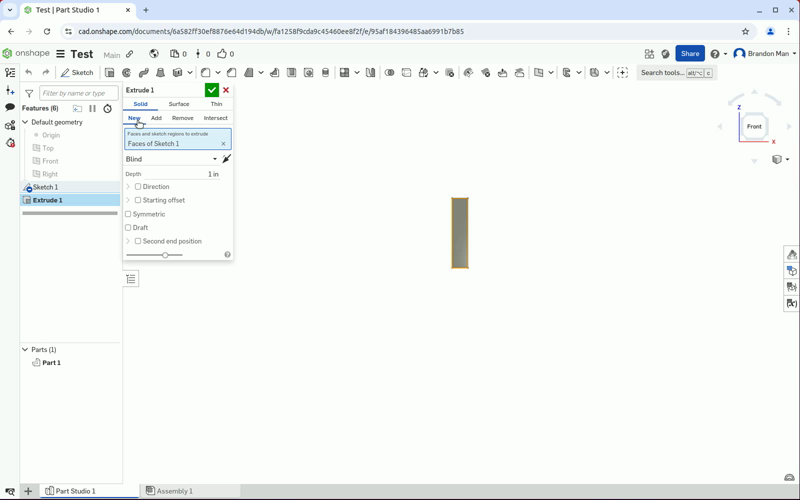
click(137, 120)
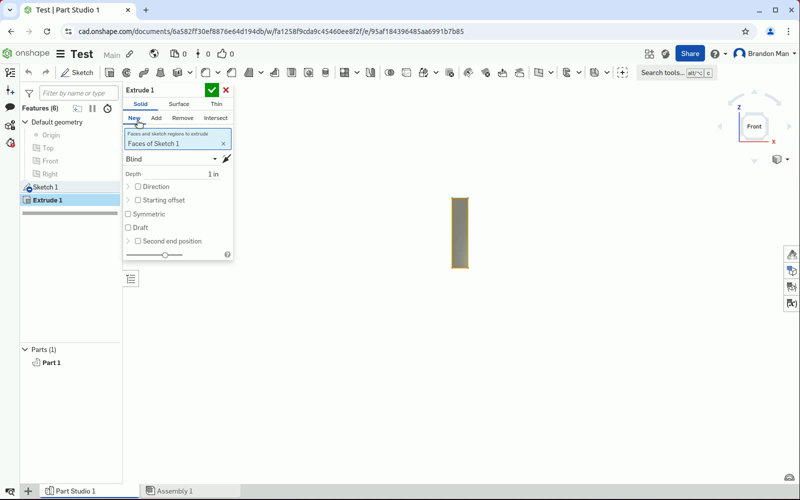
key(tab, 4)
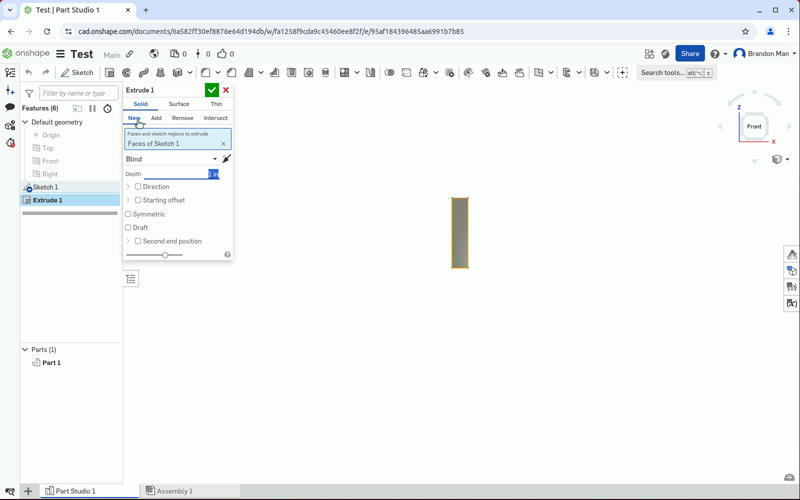
text(4.814)
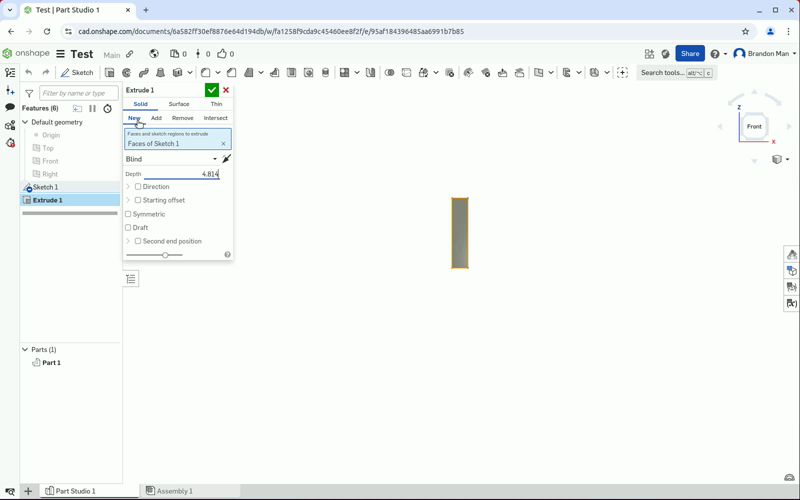
key(enter)
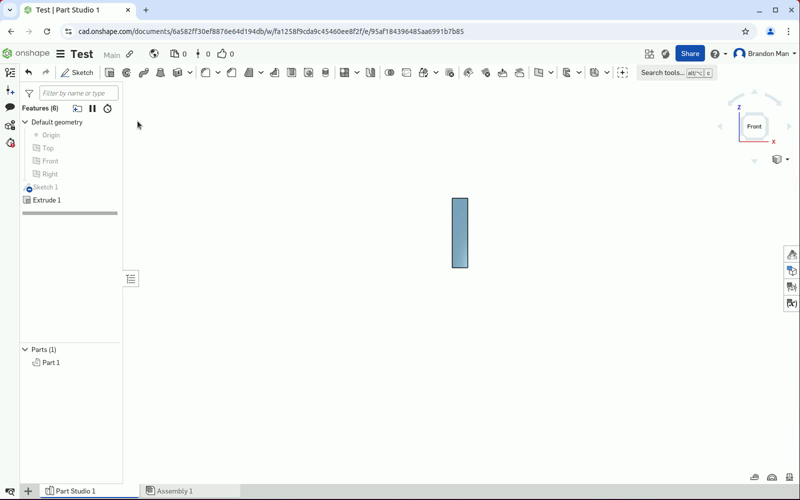
key(shift+h)
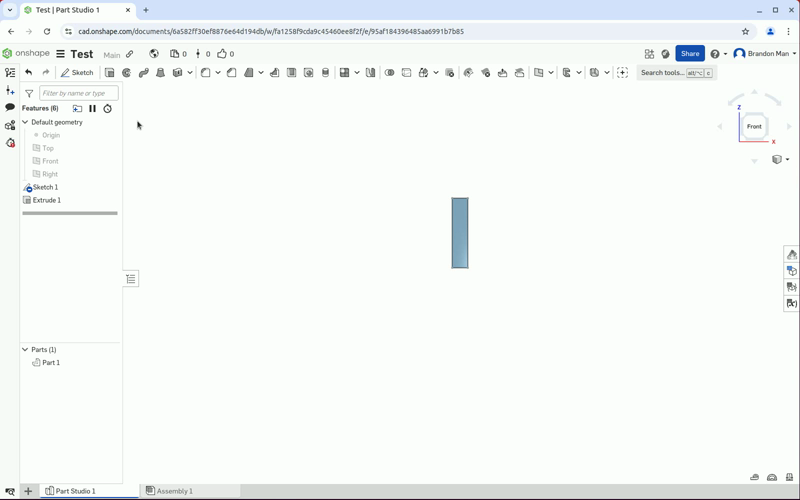
key(shift+h)
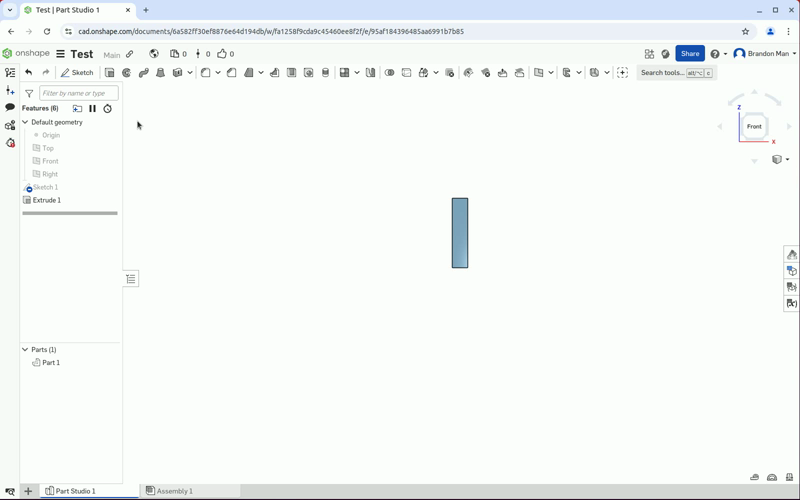
mouse_move(73, 189)
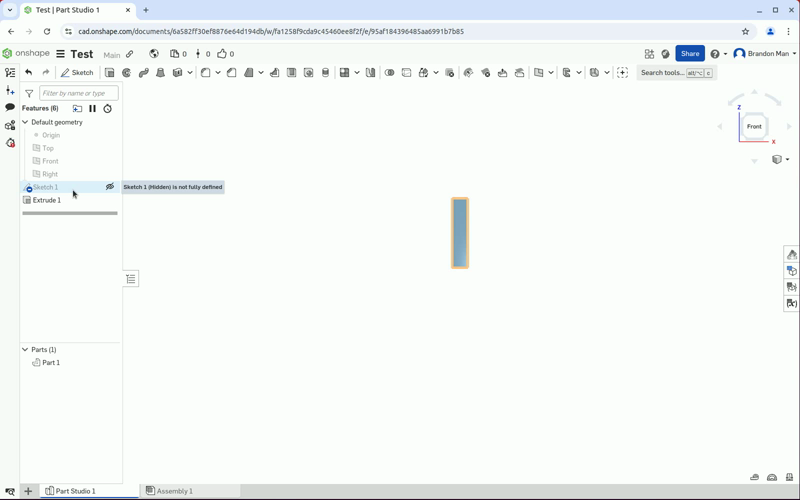
click(73, 189)
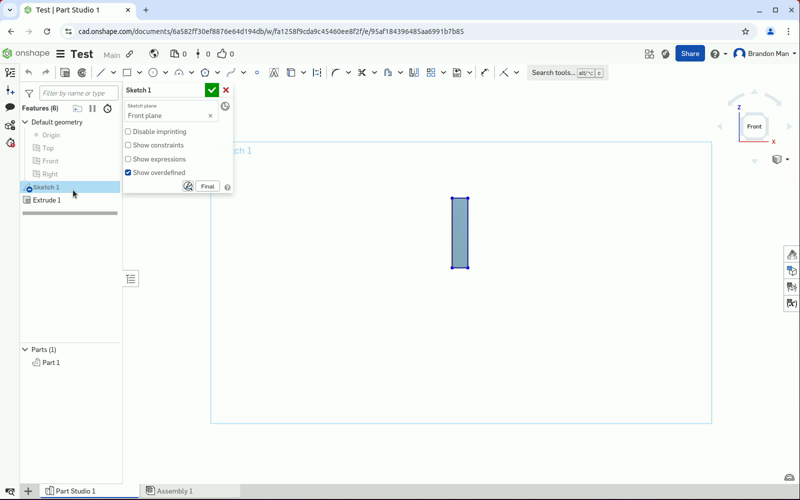
mouse_move(229, 92)
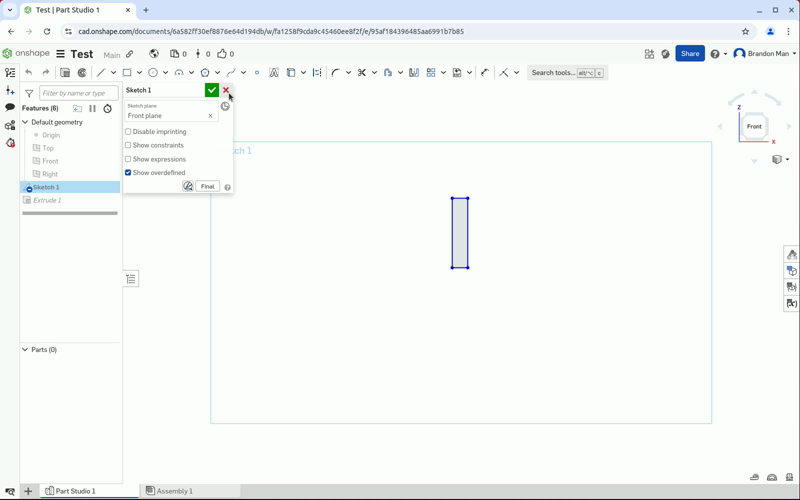
click(229, 92)
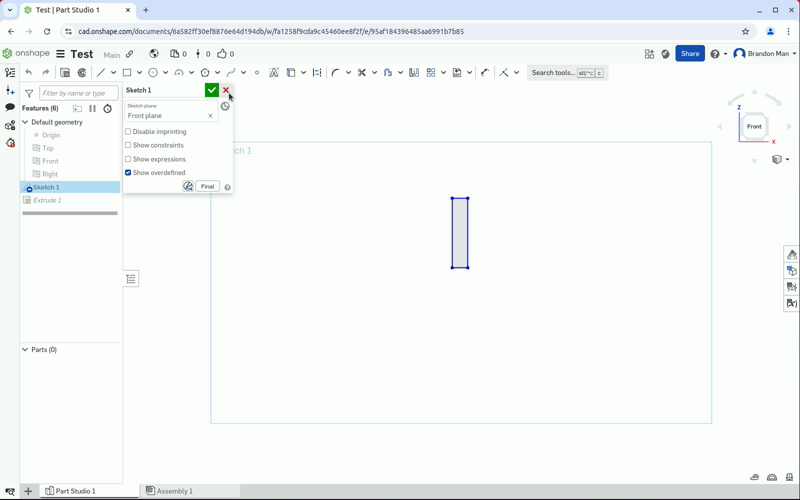
key(shift+s)
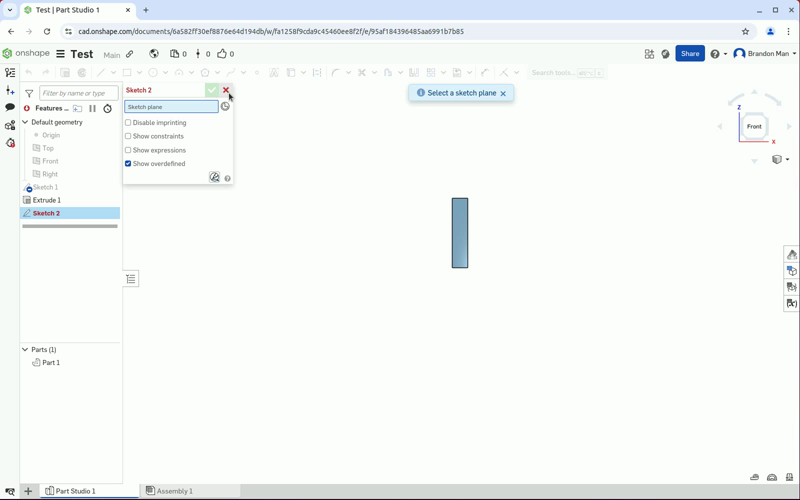
mouse_move(73, 163)
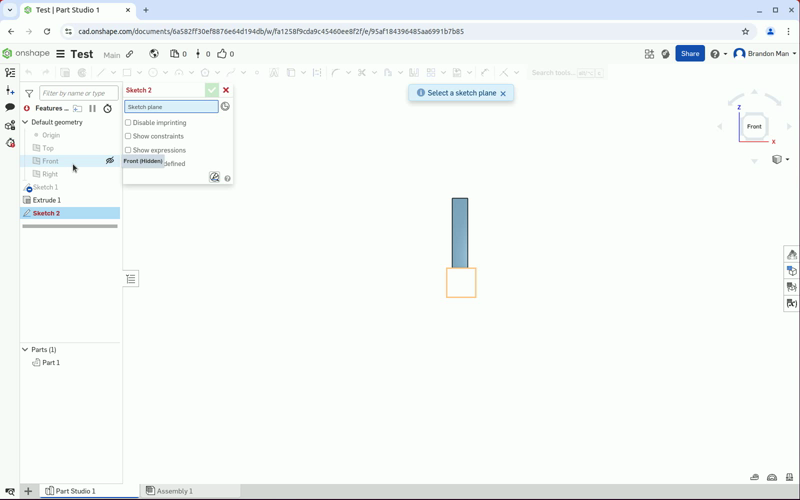
click(73, 163)
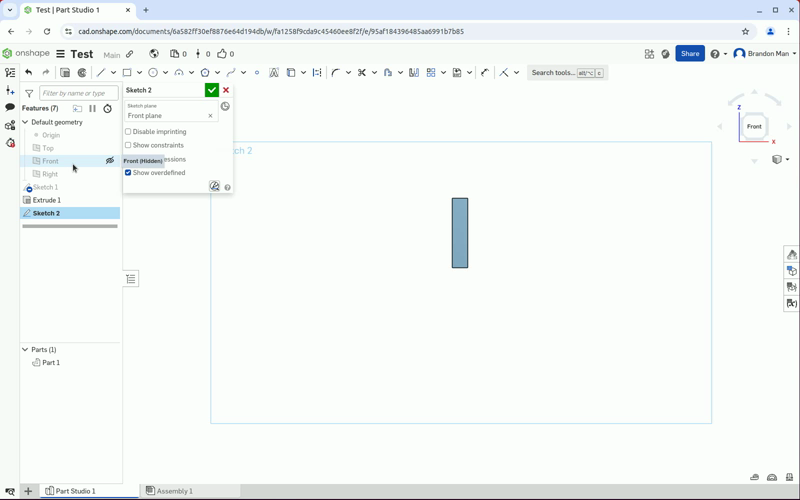
mouse_move(73, 352)
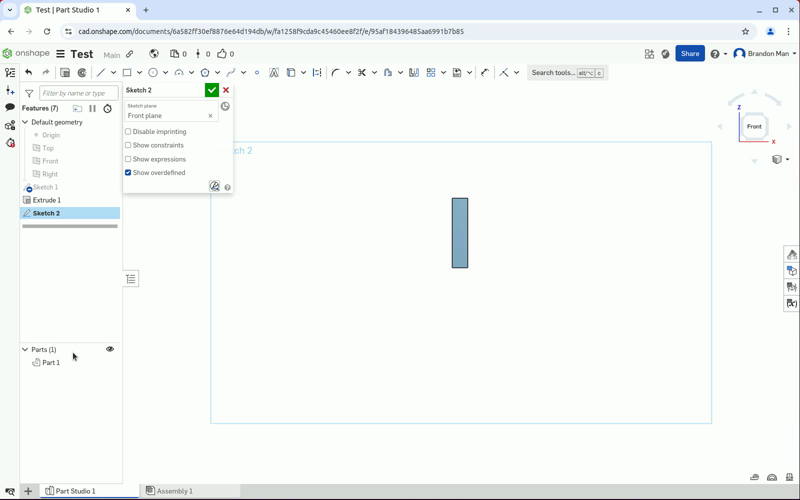
key(y)
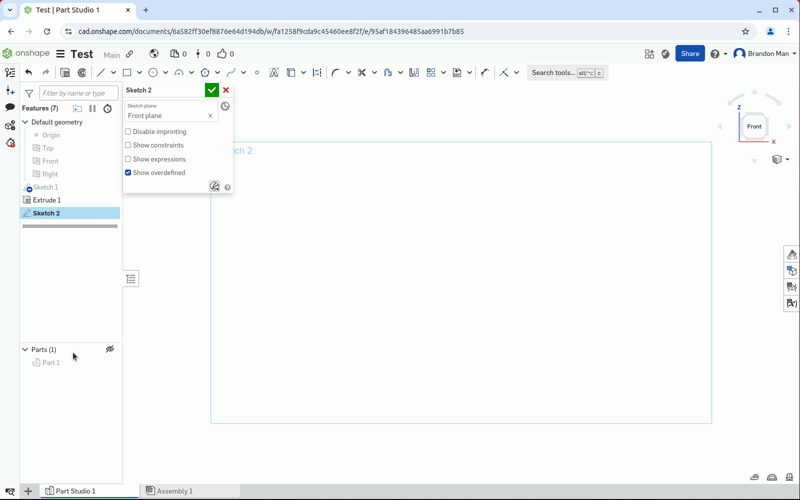
key(l)
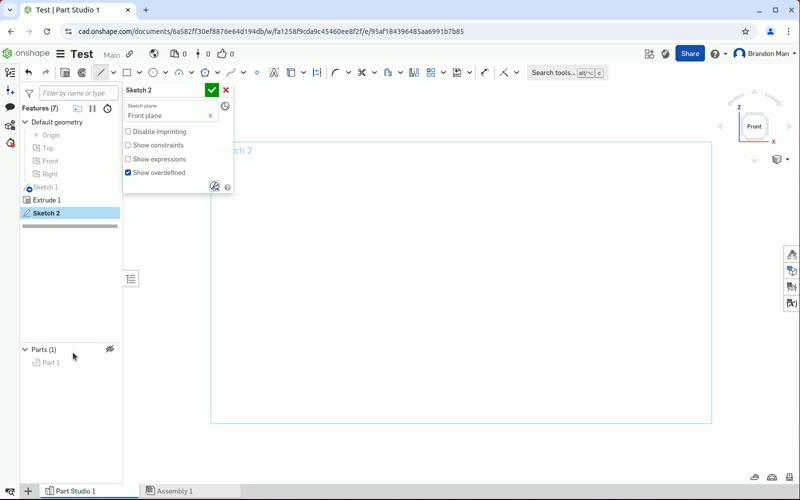
key_down(shift)
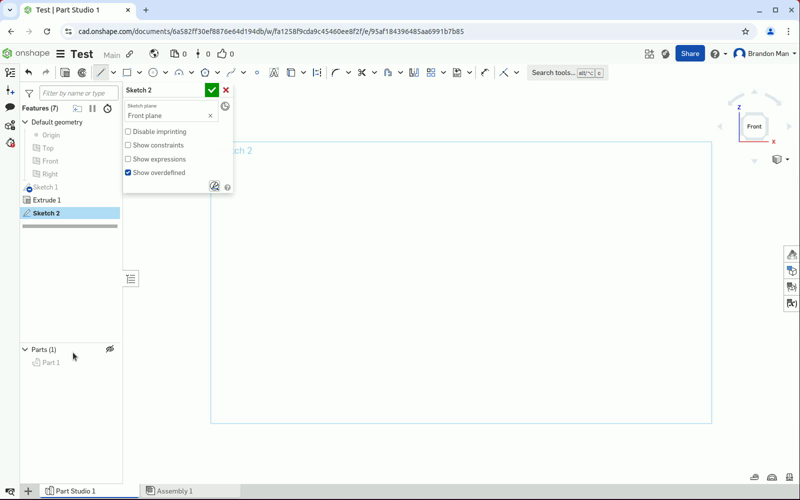
mouse_move(452, 291)
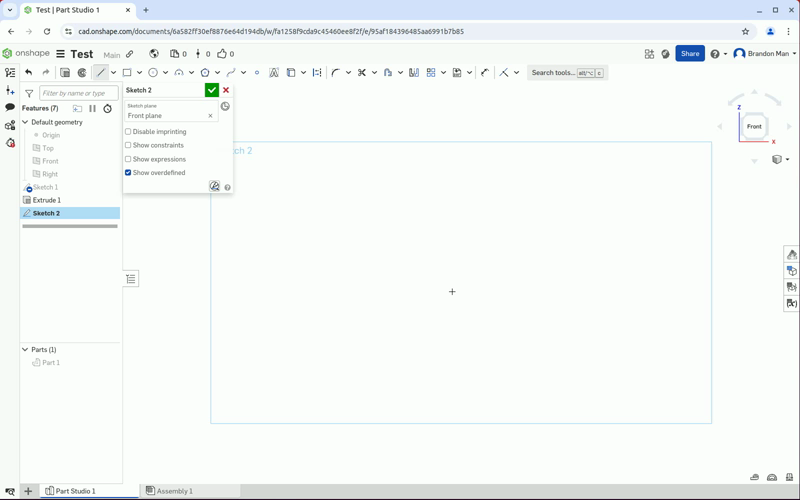
click(452, 291)
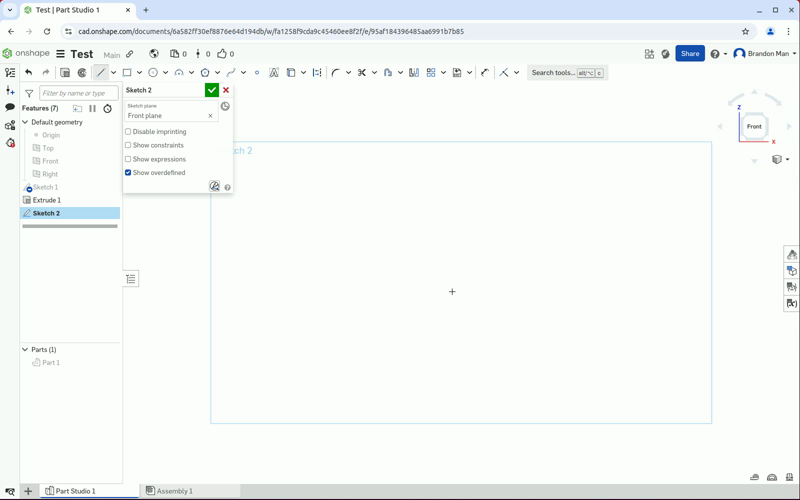
key_up(shift)
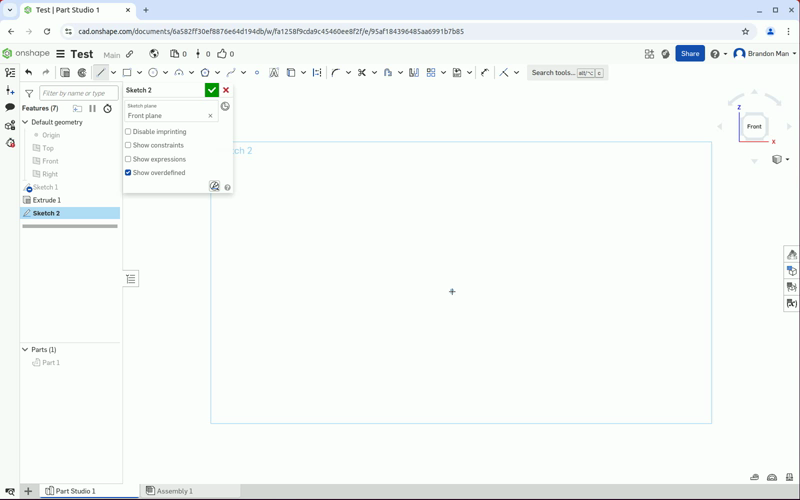
key_down(shift)
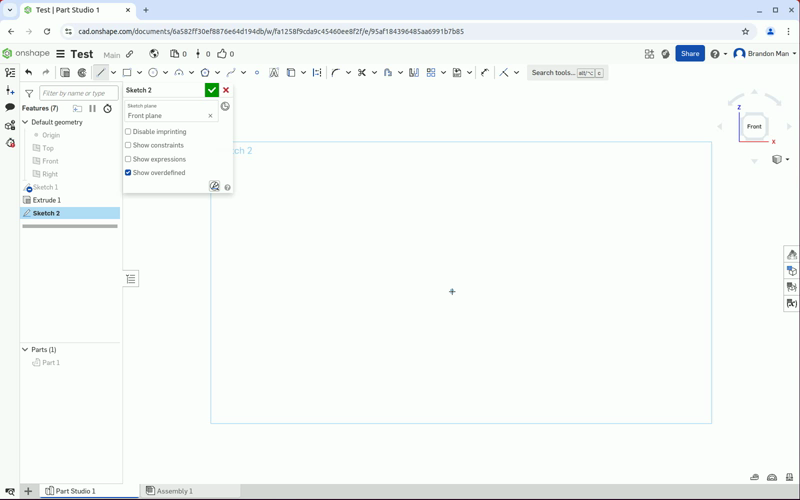
mouse_move(482, 291)
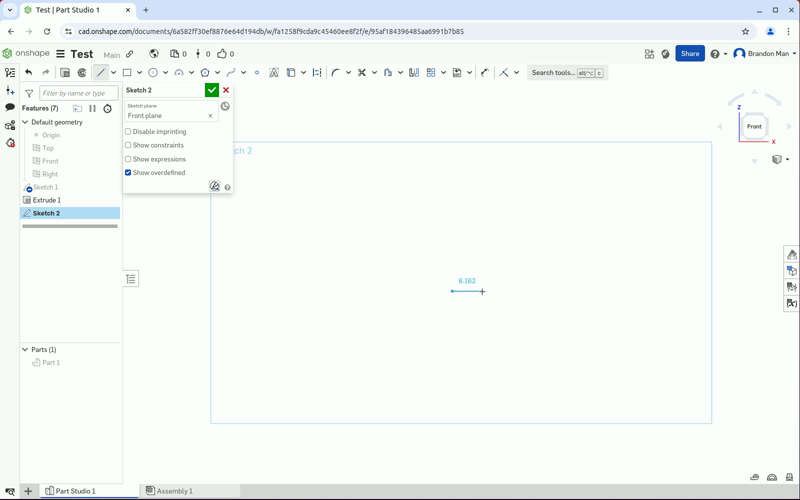
mouse_move(468, 291)
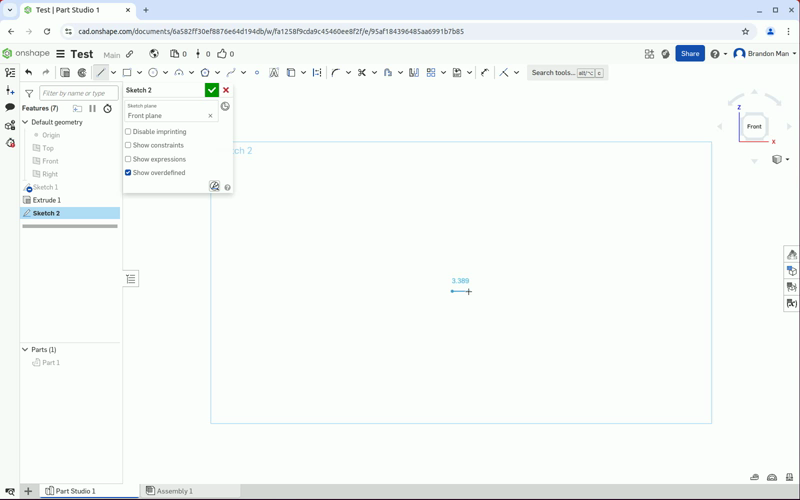
click(468, 291)
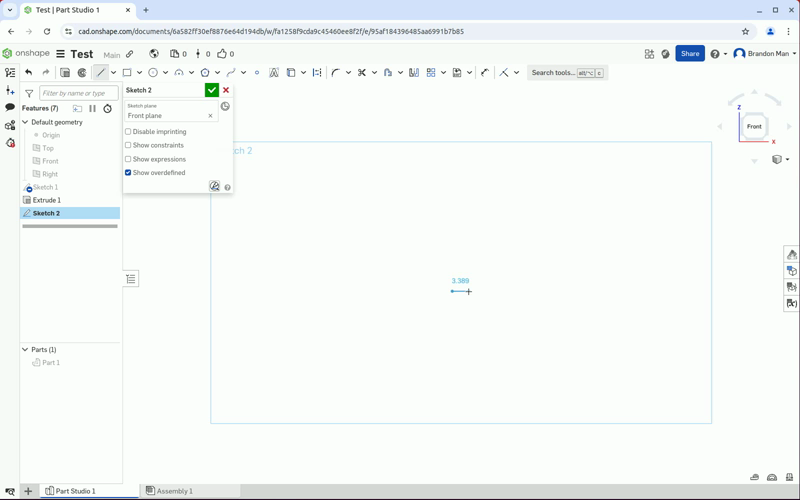
key_up(shift)
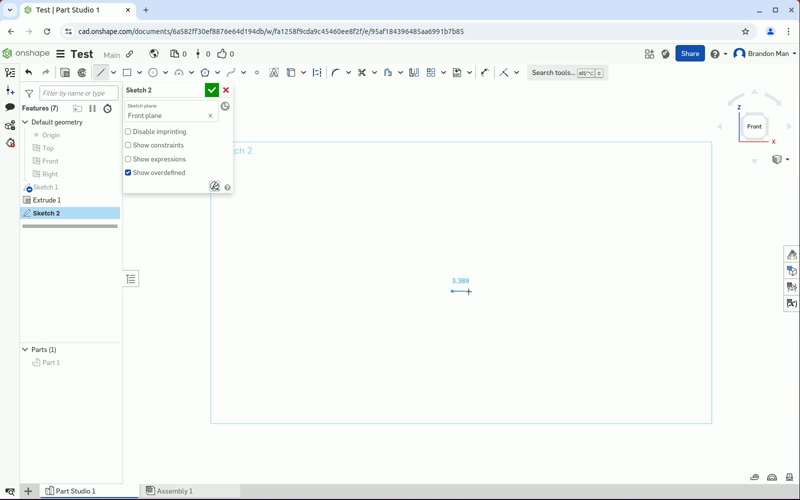
key_down(shift)
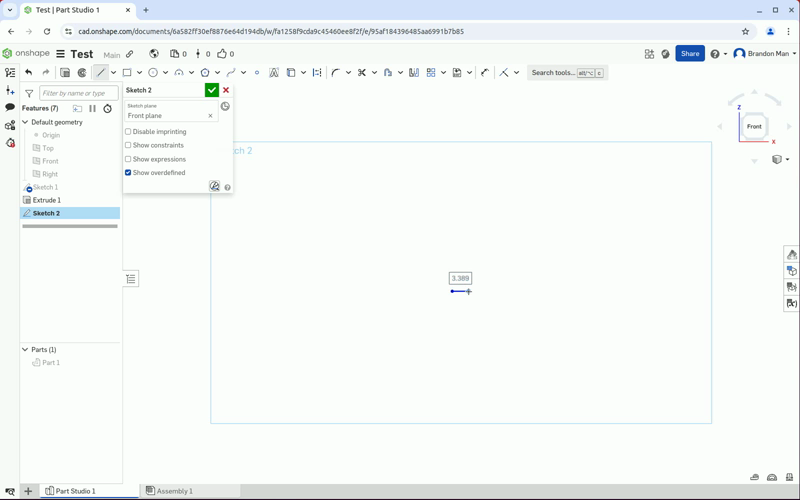
mouse_move(498, 291)
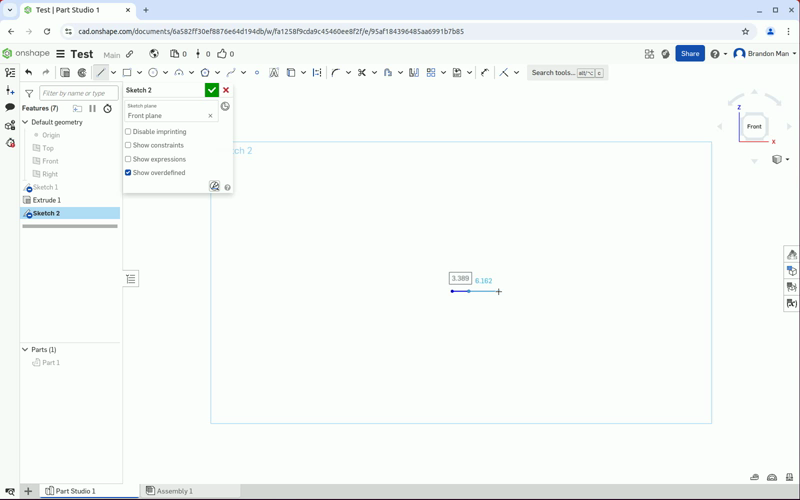
mouse_move(468, 266)
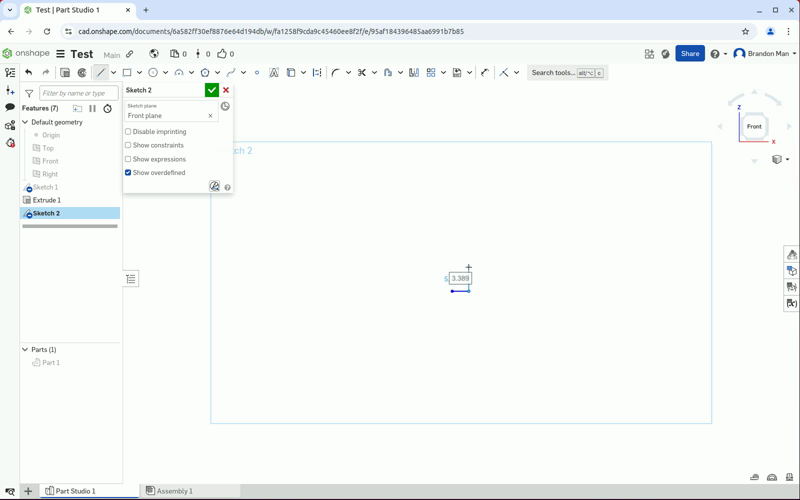
click(468, 266)
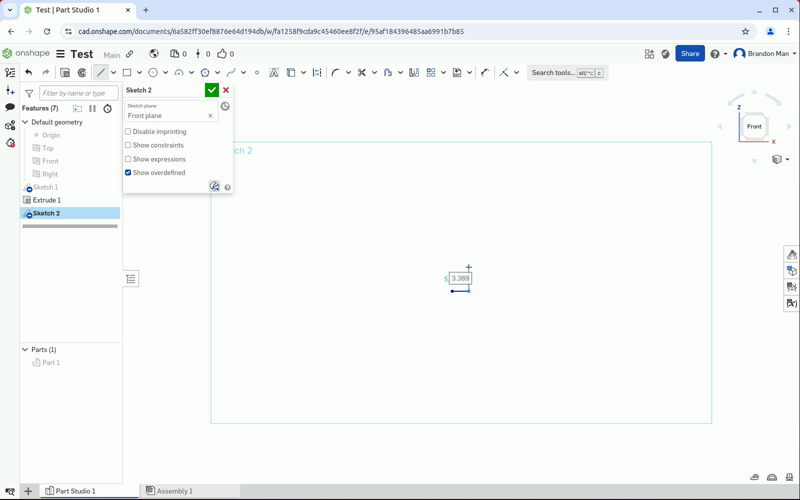
key_up(shift)
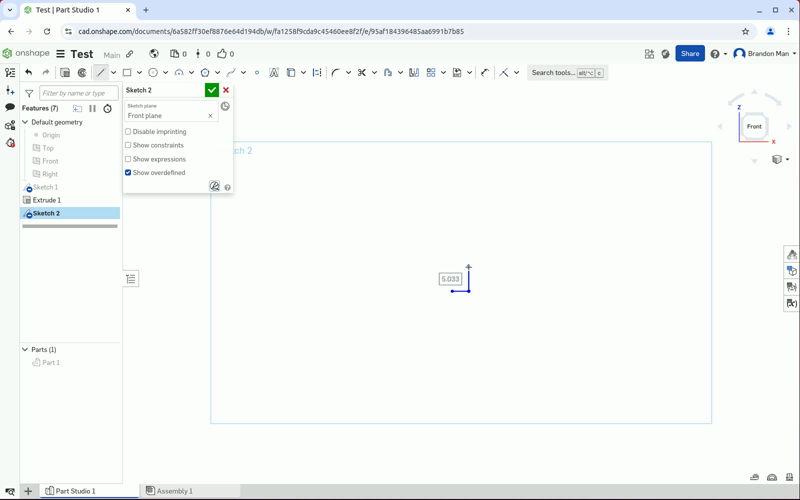
key_down(shift)
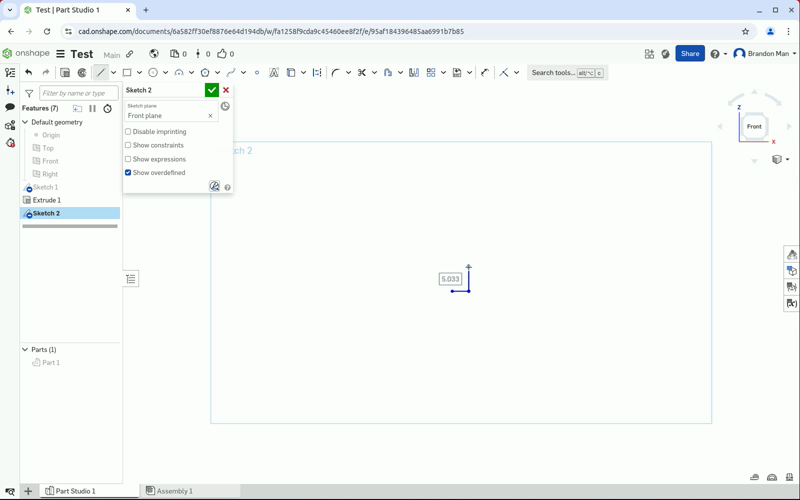
mouse_move(498, 266)
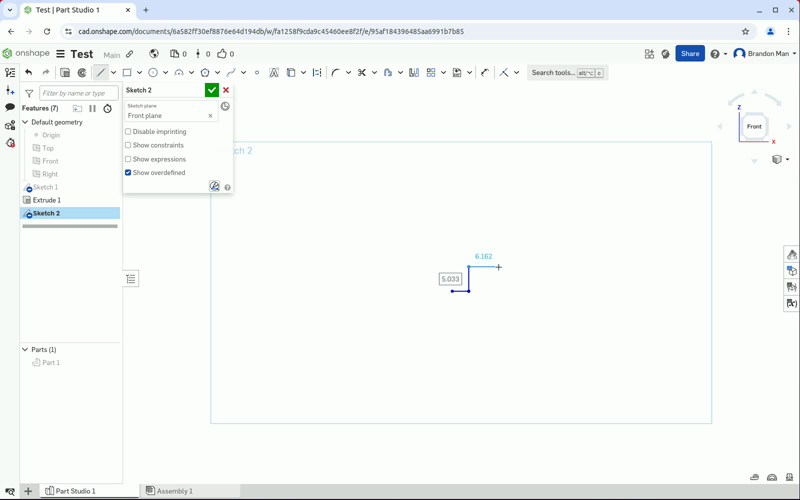
mouse_move(452, 266)
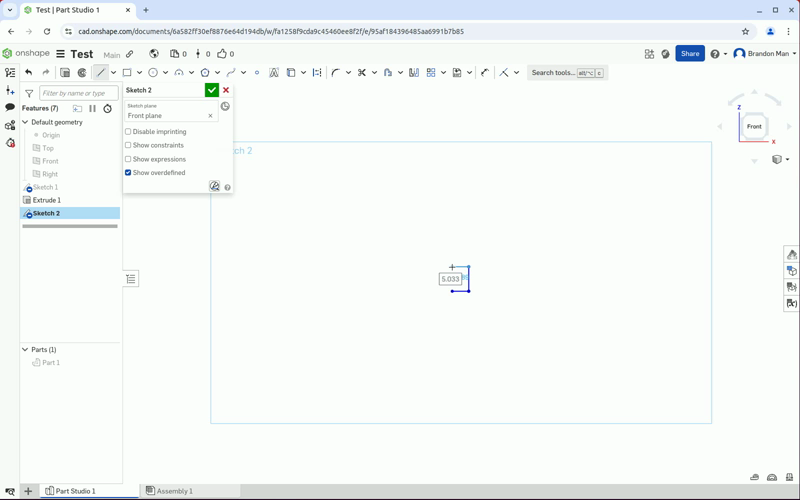
click(452, 266)
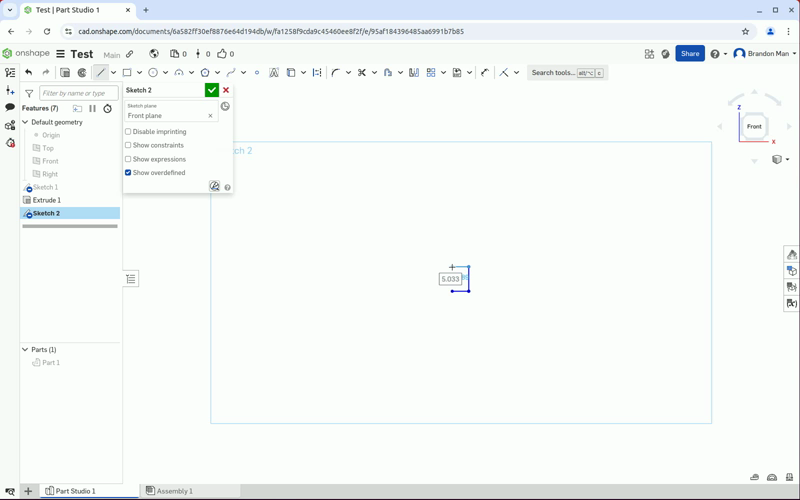
key_up(shift)
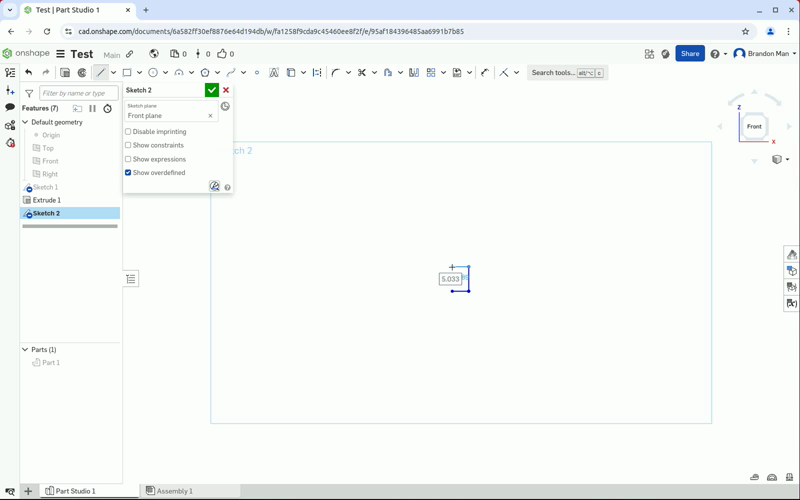
mouse_move(482, 266)
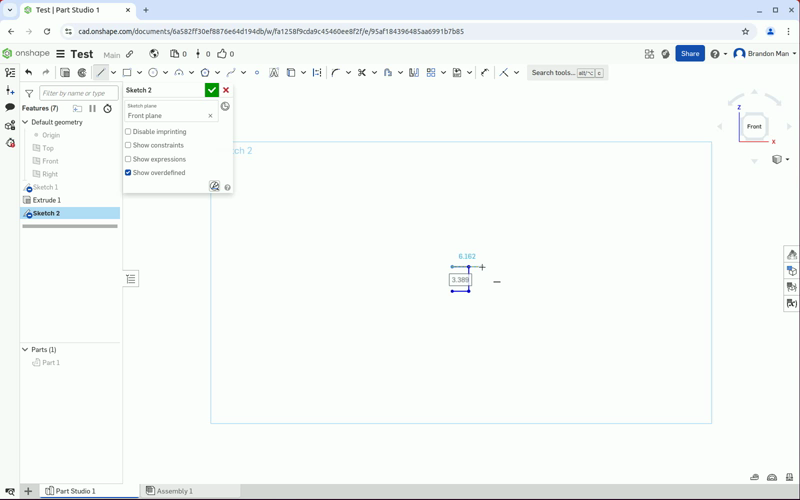
key_down(shift)
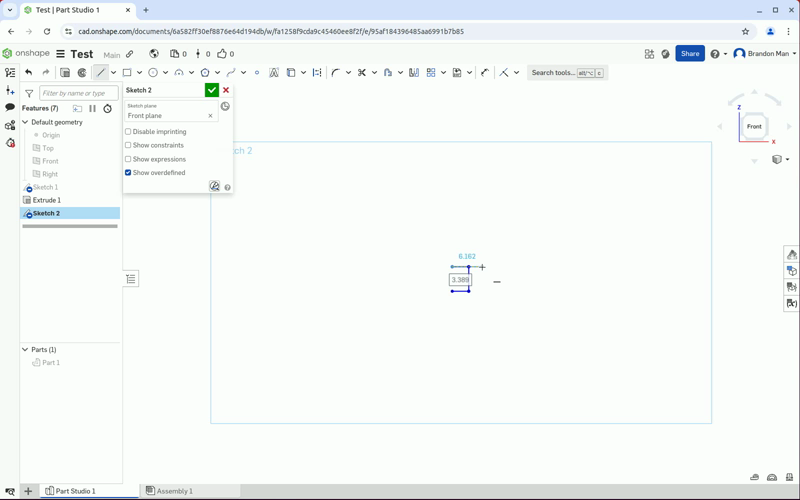
mouse_move(452, 291)
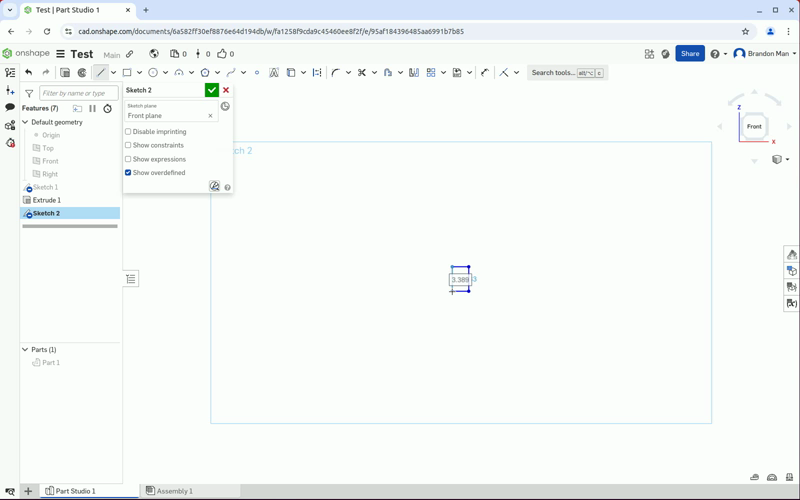
key_up(shift)
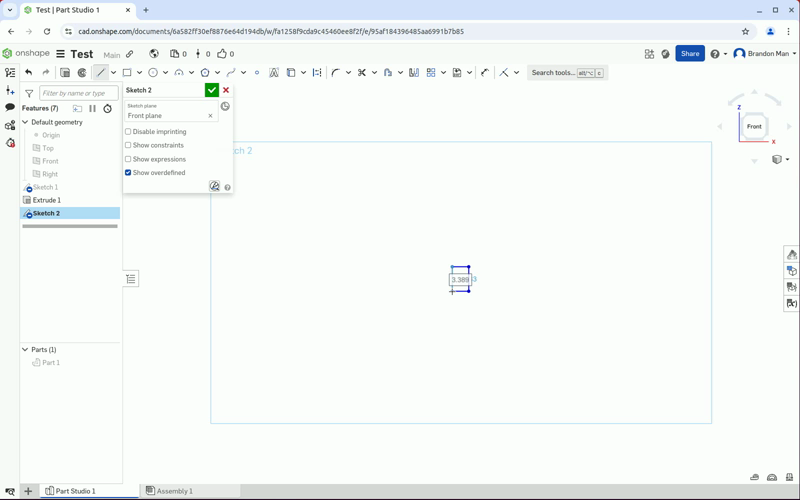
click(452, 291)
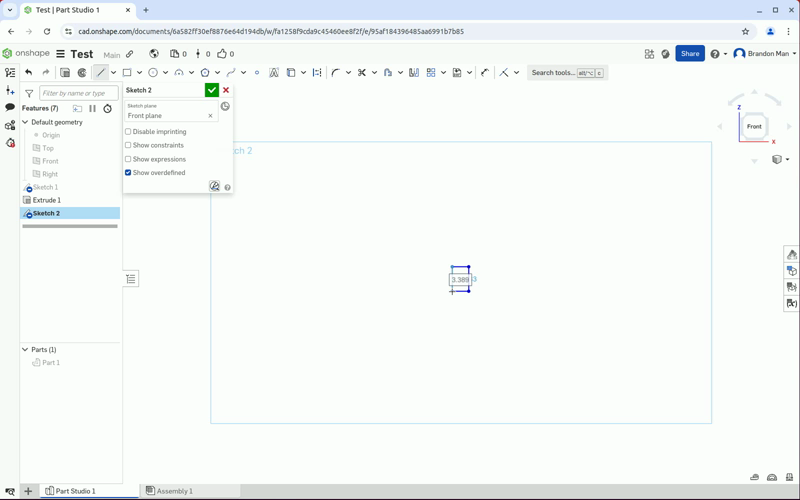
key(esc)
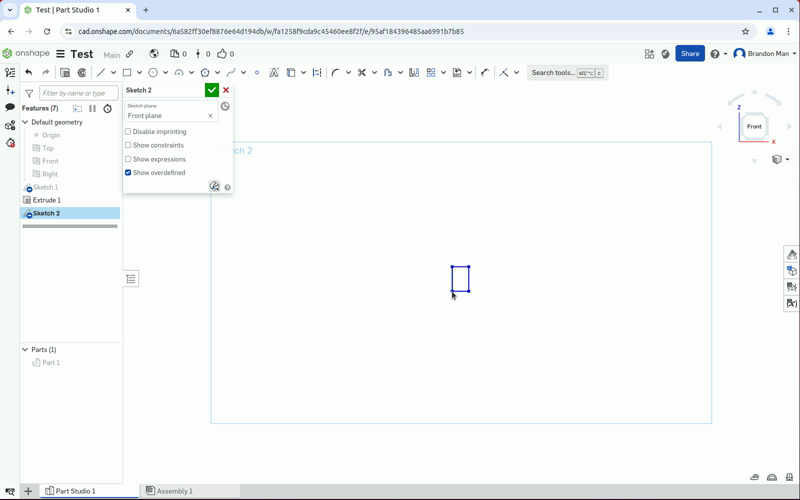
mouse_move(456, 285)
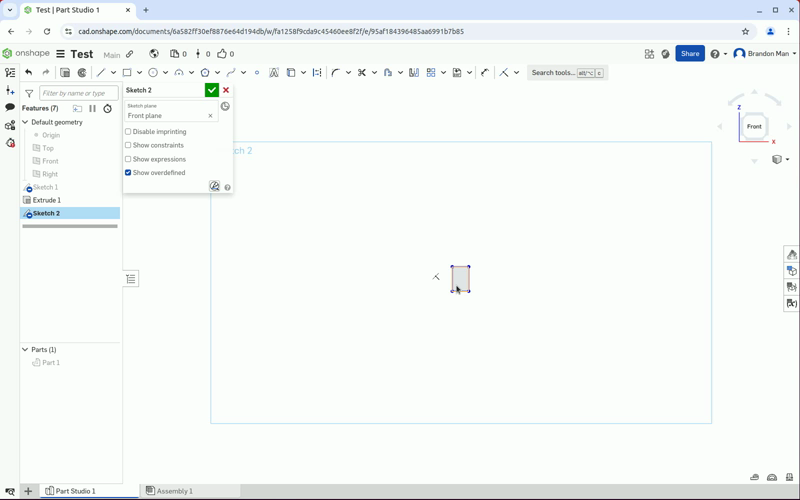
scroll(6)
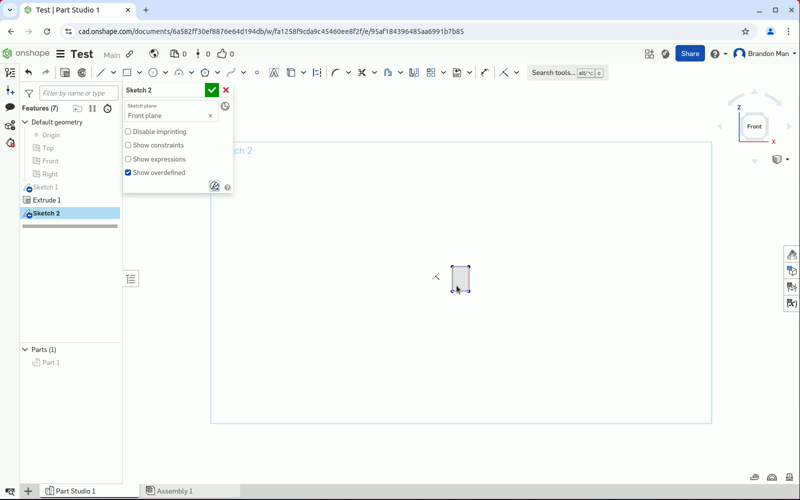
scroll(6)
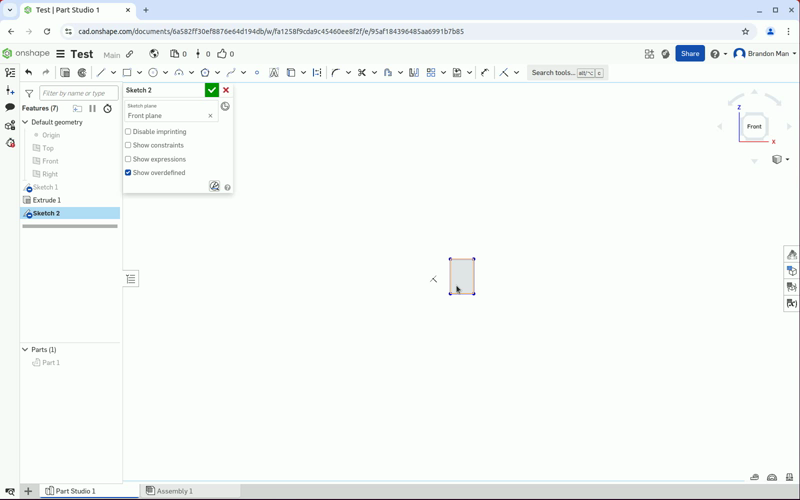
scroll(6)
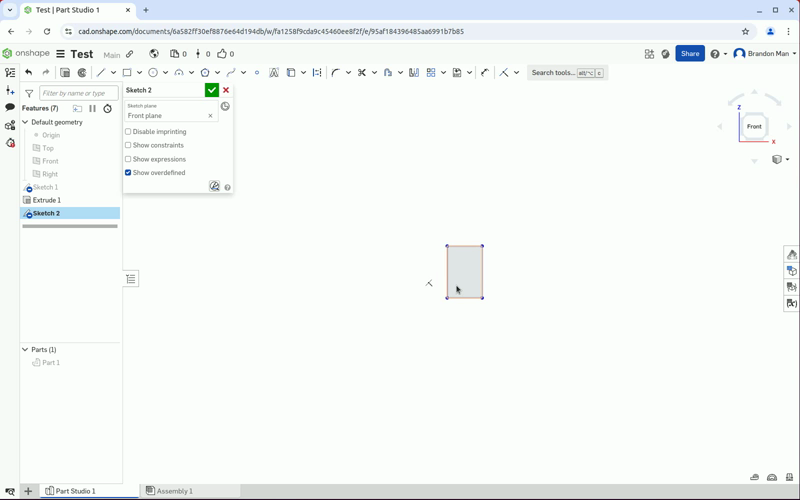
scroll(6)
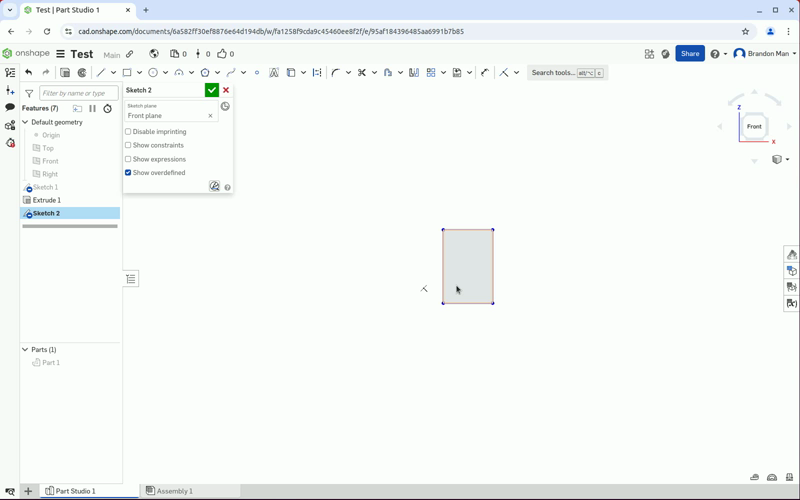
scroll(6)
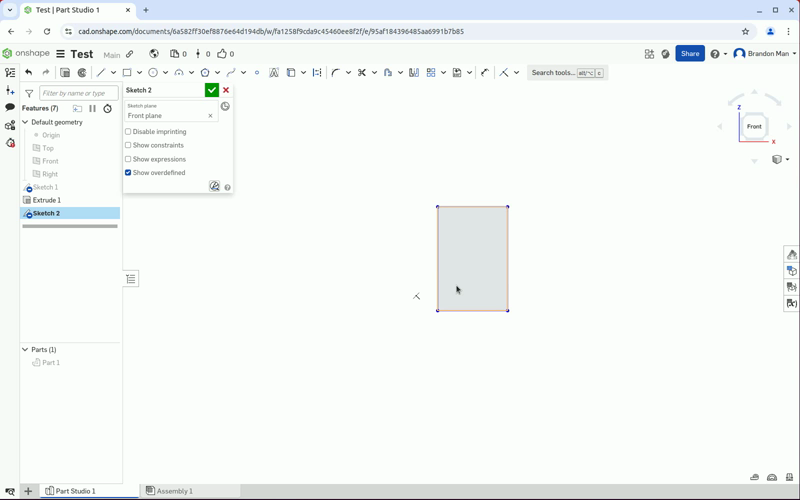
scroll(6)
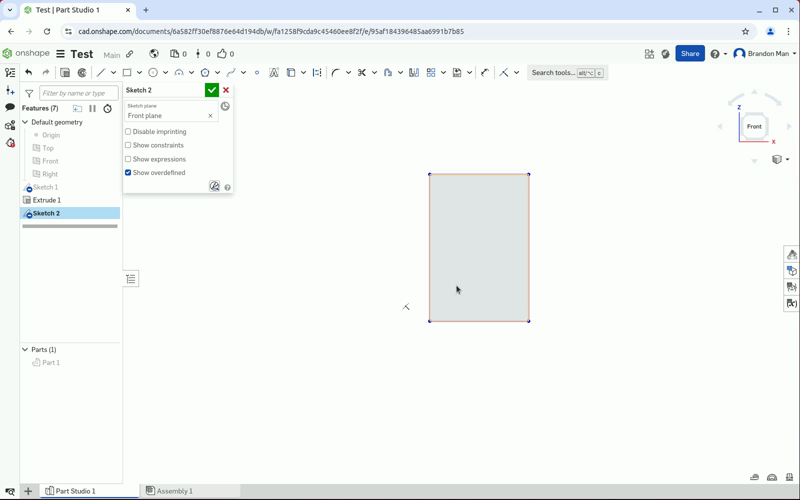
scroll(6)
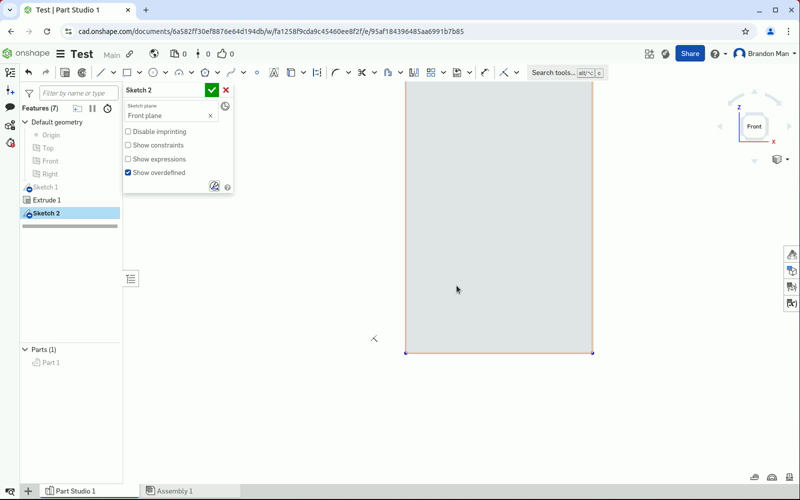
click(456, 285)
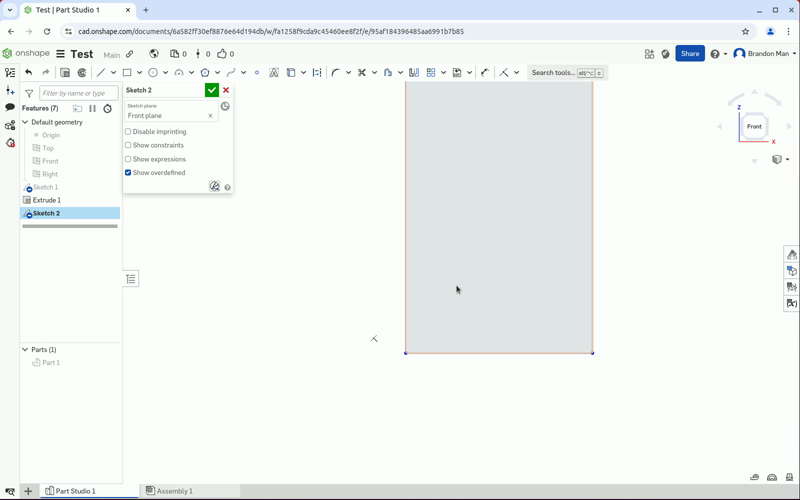
scroll(-6)
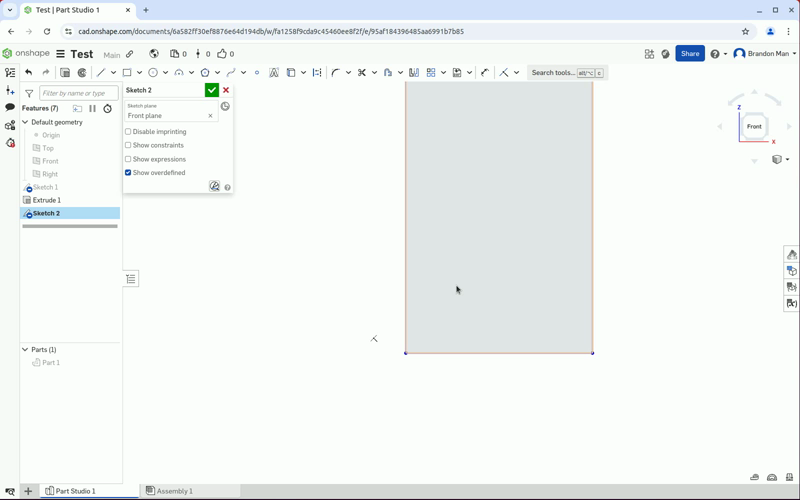
scroll(-6)
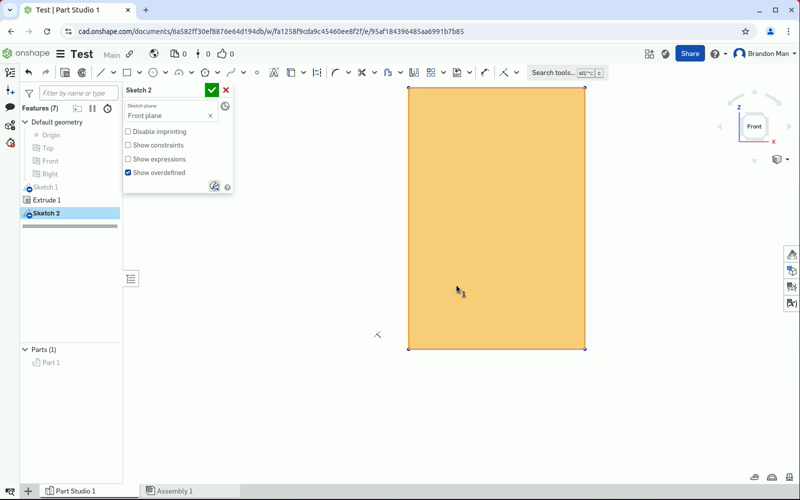
scroll(-6)
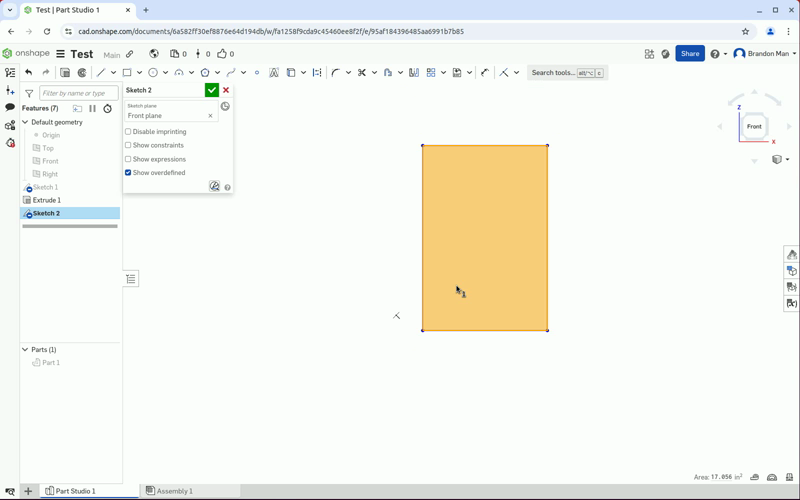
scroll(-6)
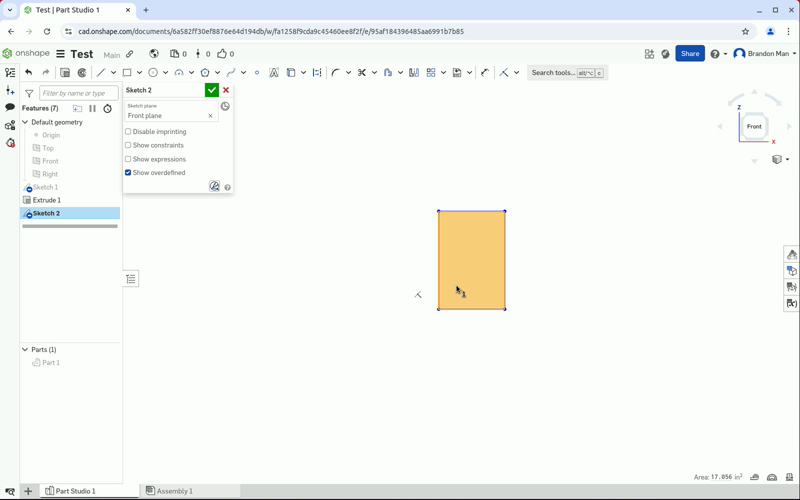
scroll(-6)
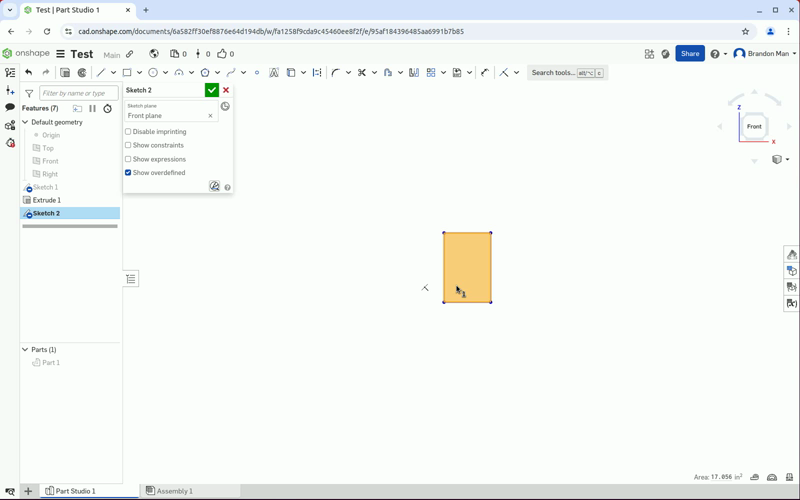
scroll(-6)
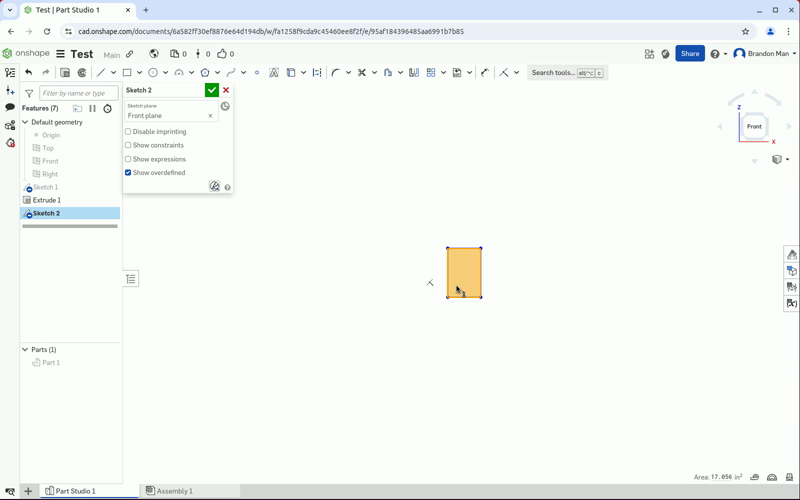
scroll(-6)
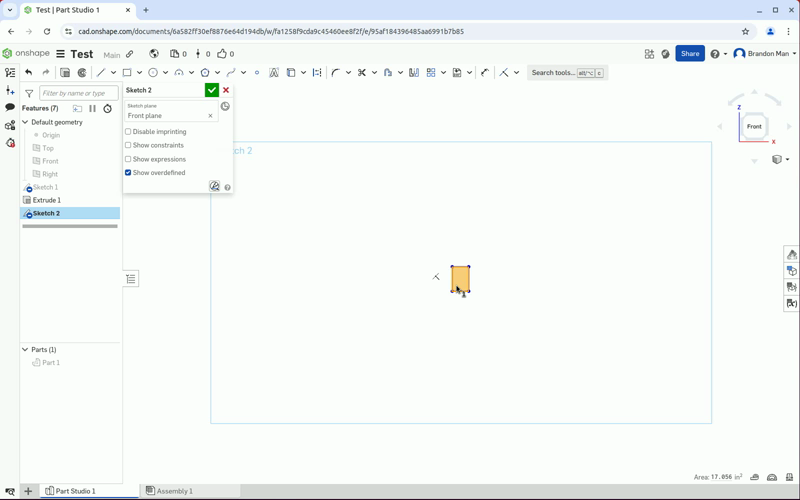
mouse_move(73, 352)
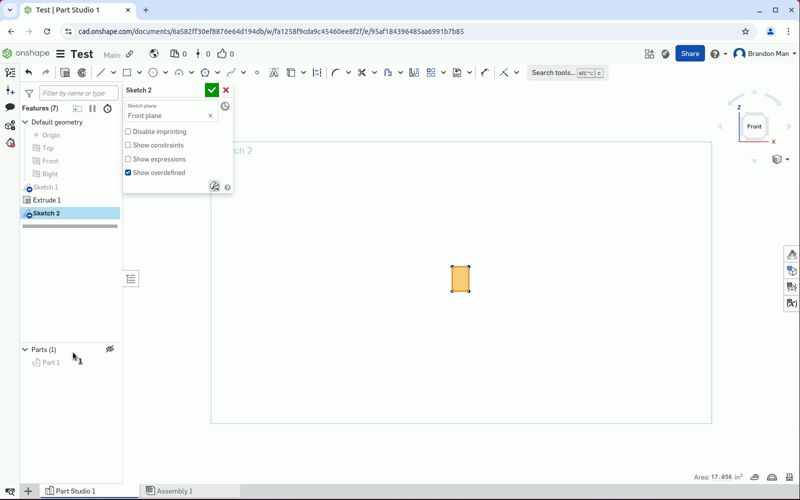
key(shift+y)
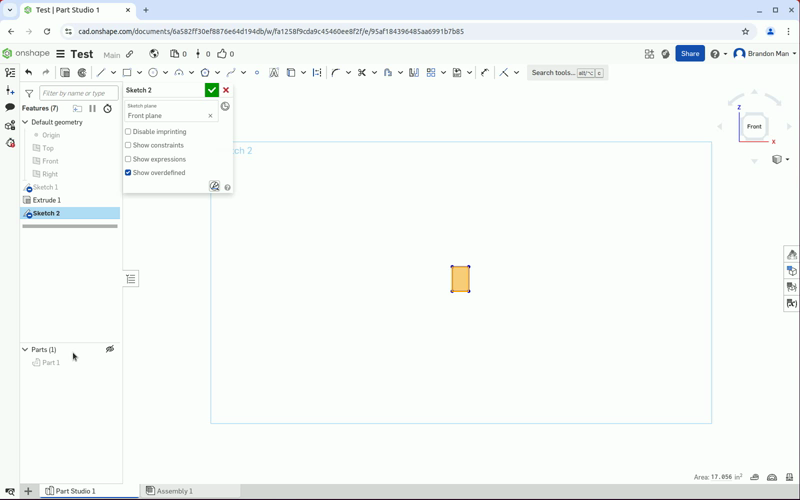
key(shift+e)
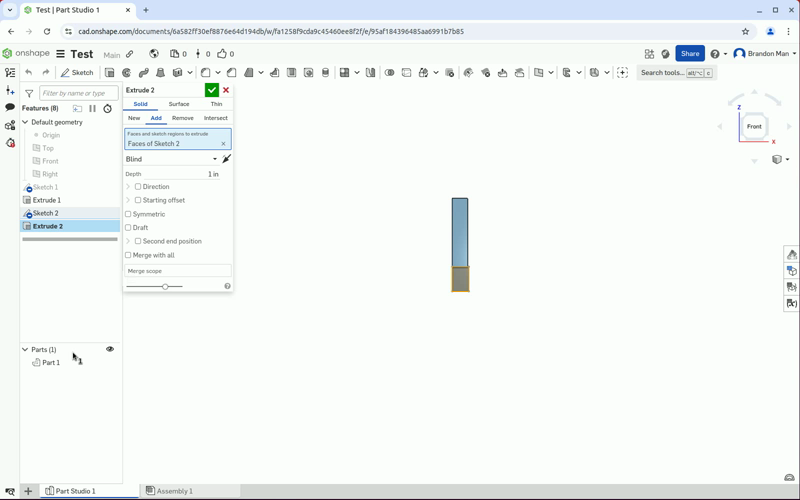
mouse_move(143, 106)
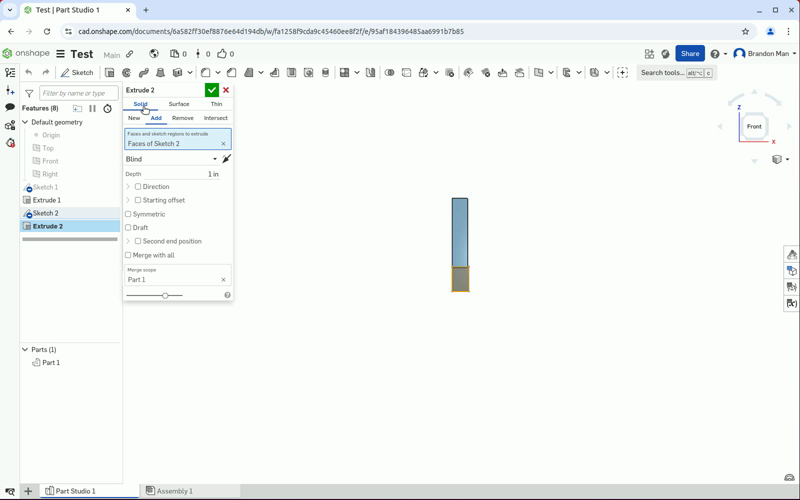
click(143, 106)
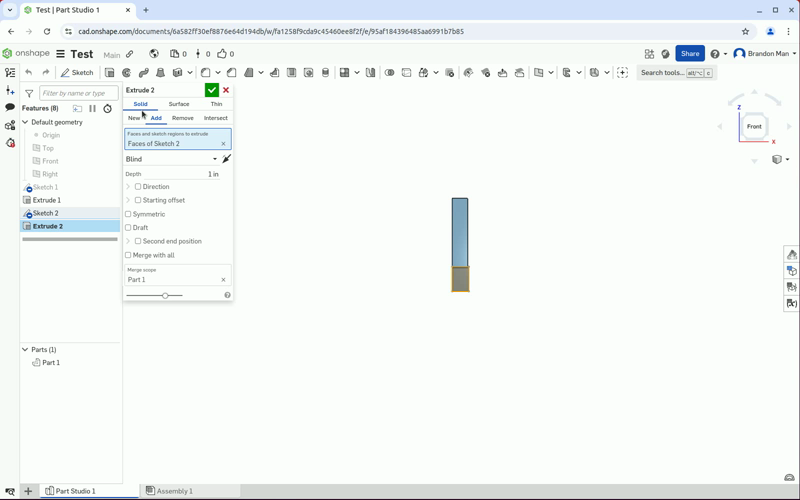
mouse_move(137, 120)
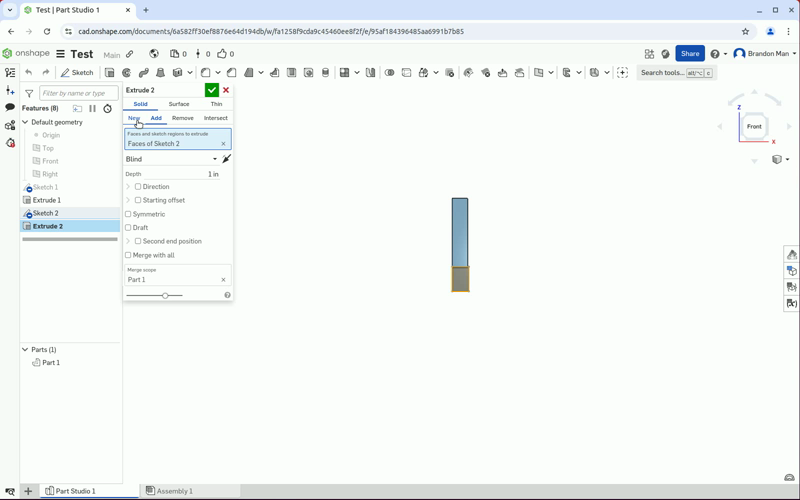
click(137, 120)
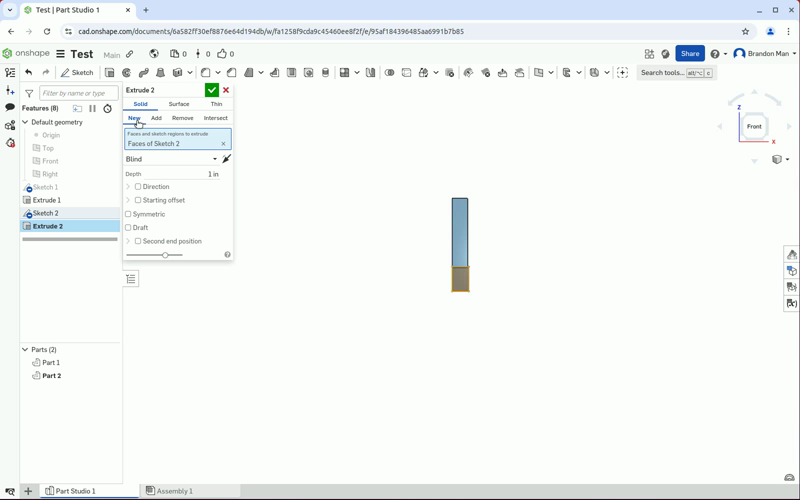
key(tab, 4)
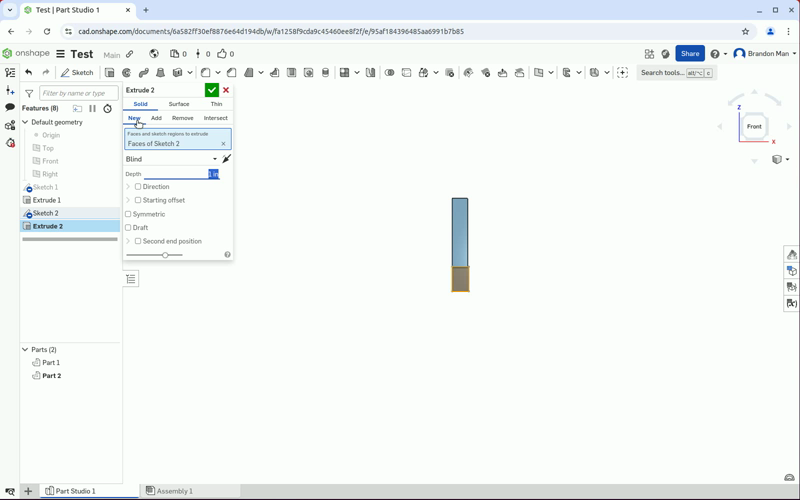
text(22.145)
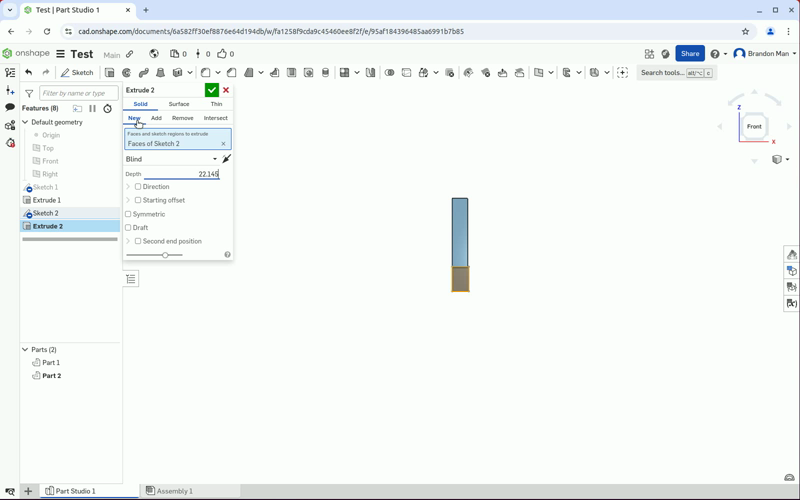
key(enter)
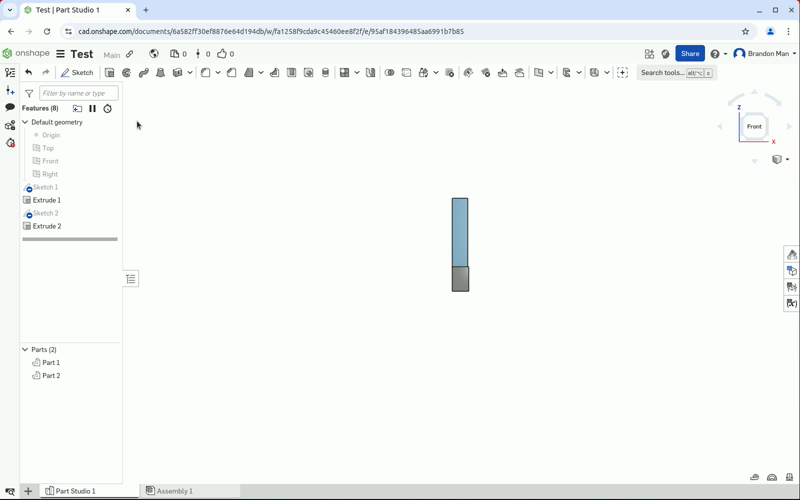
key(shift+h)
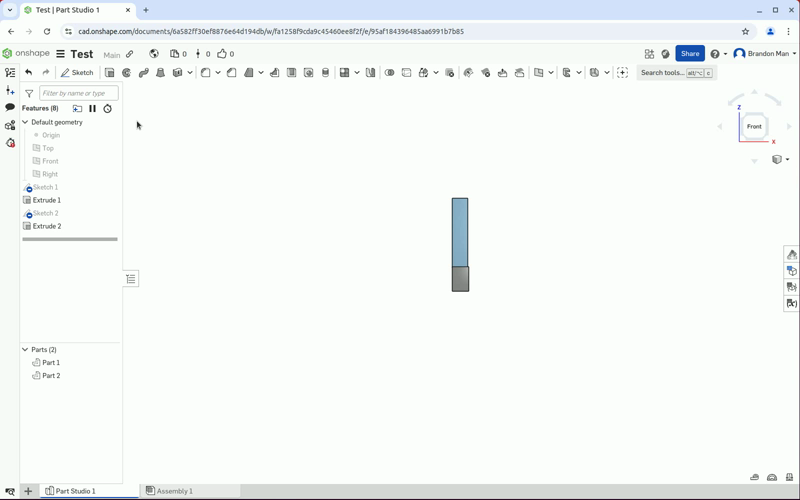
key(shift+h)
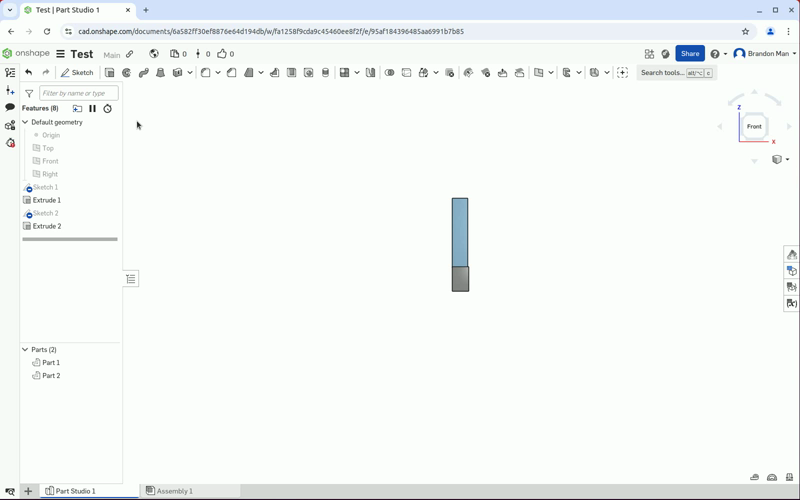
mouse_move(73, 189)
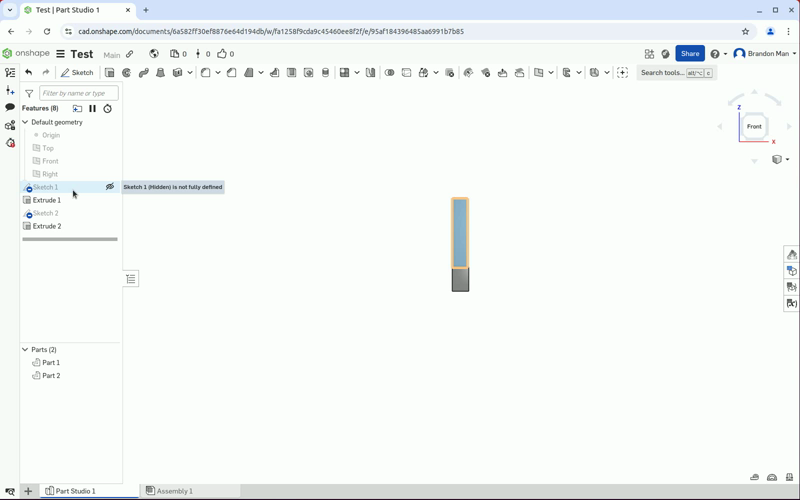
click(73, 189)
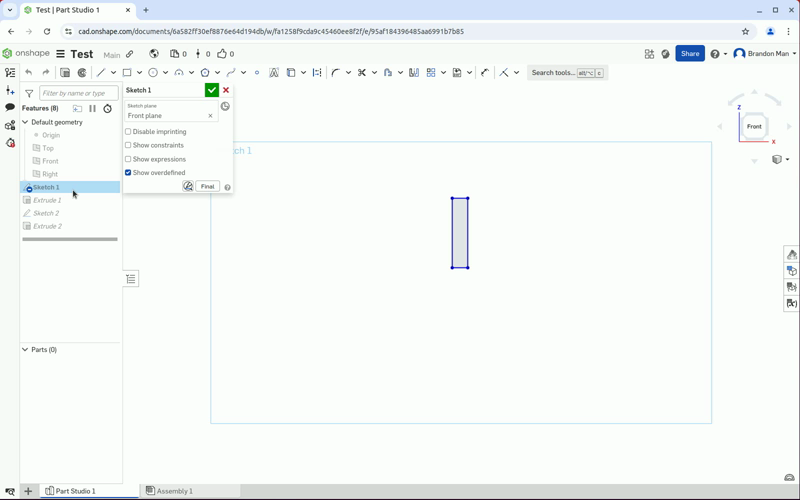
mouse_move(229, 92)
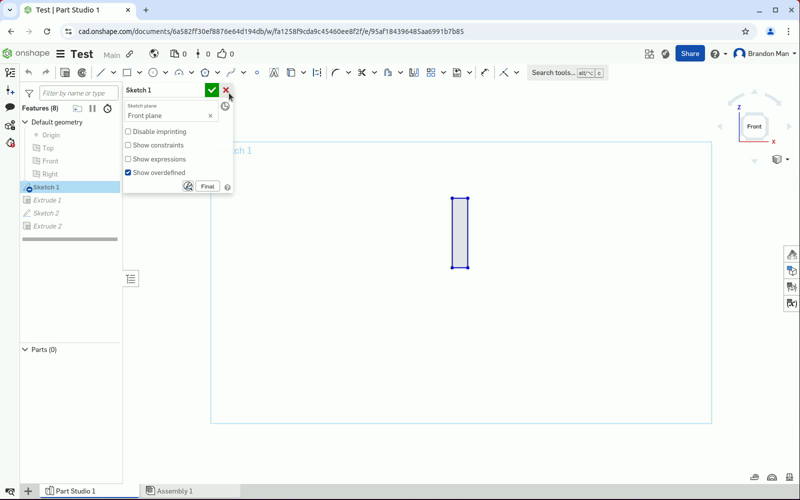
click(229, 92)
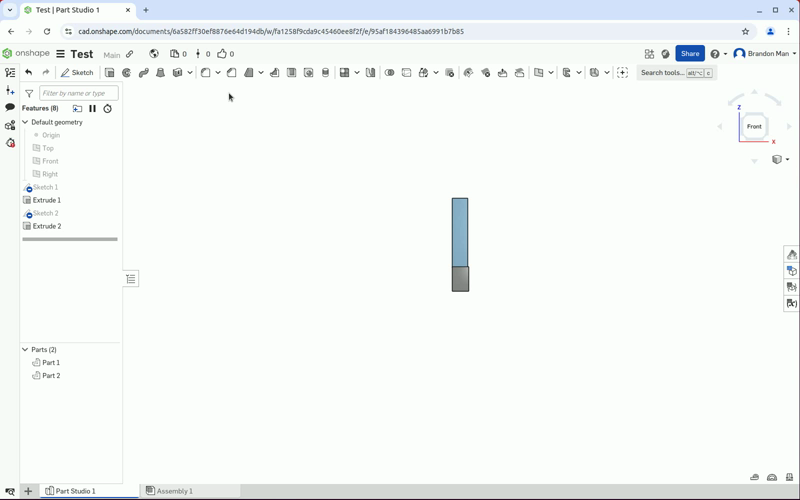
mouse_move(541, 75)
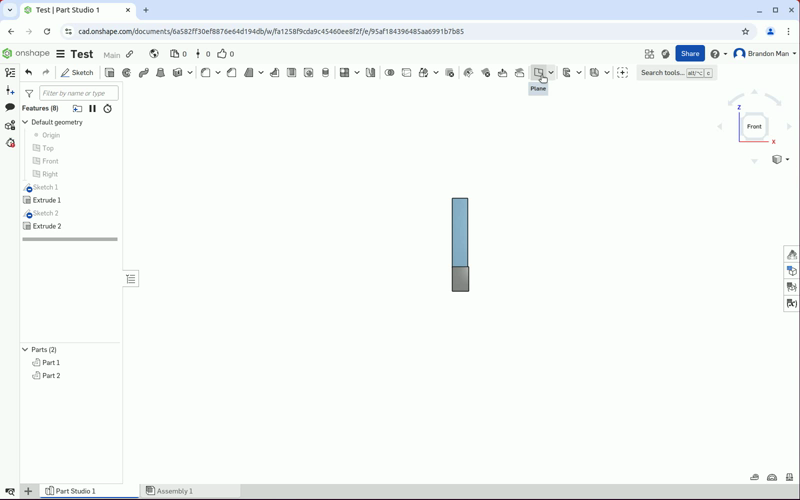
click(541, 75)
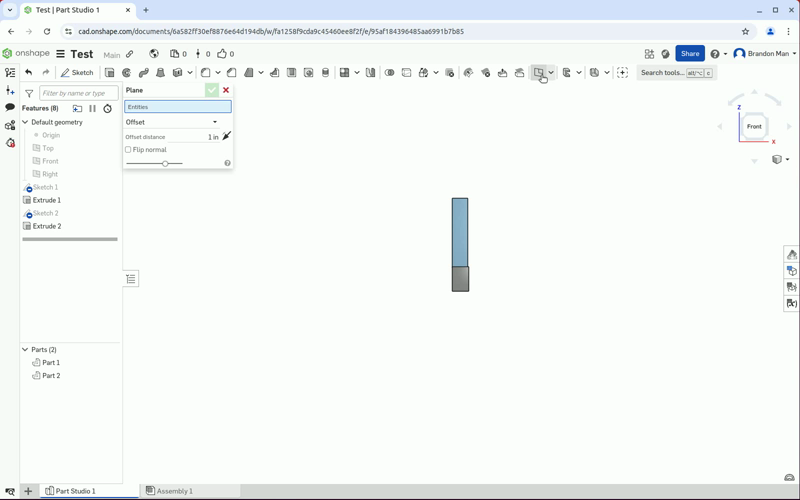
mouse_move(73, 163)
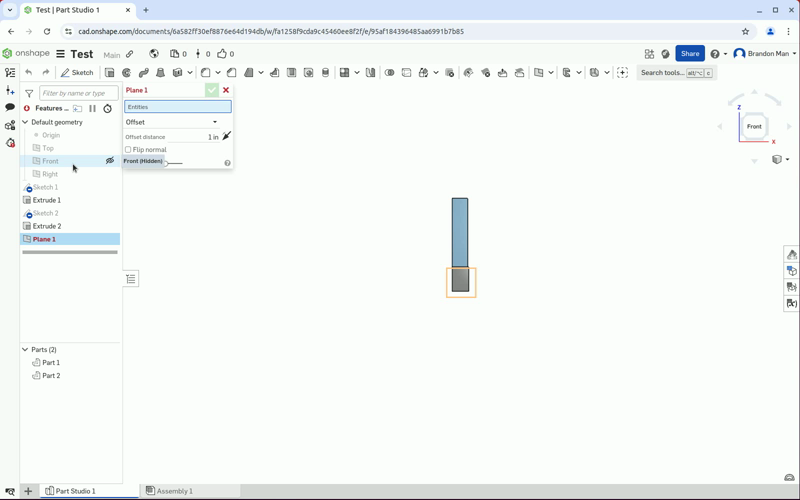
click(73, 163)
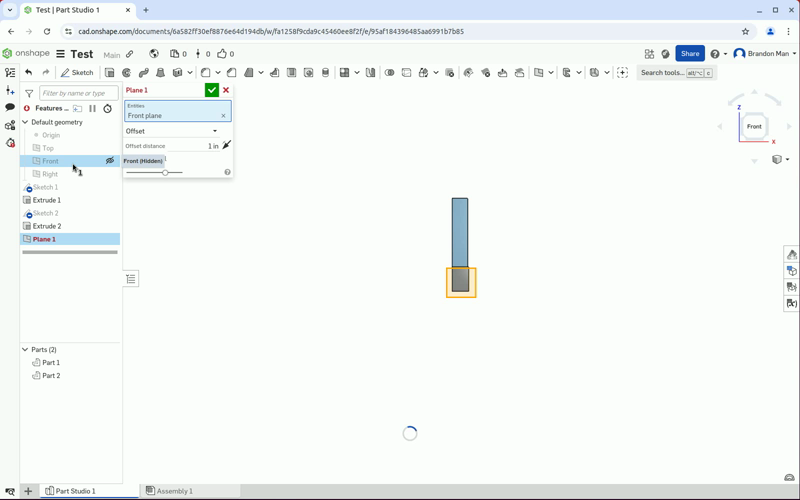
key(tab, 2)
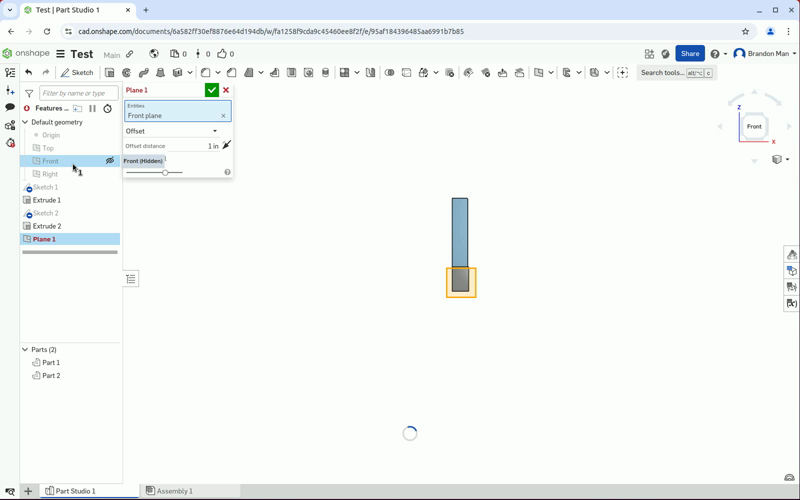
text(22.153)
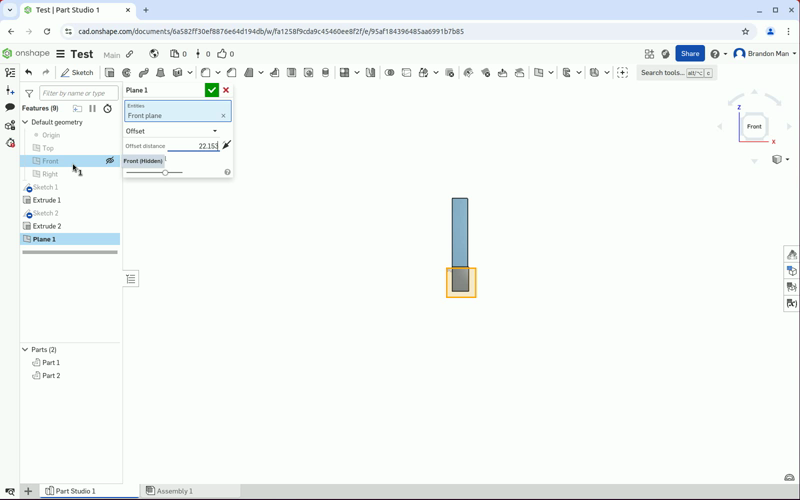
key(enter, 2)
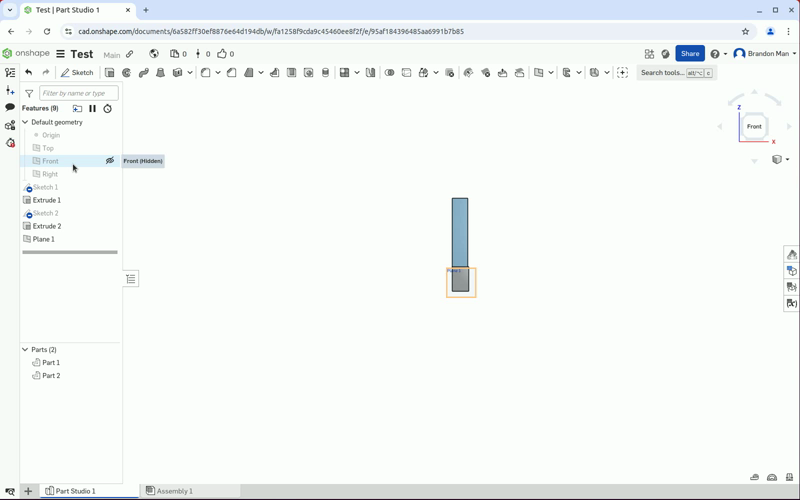
key(shift+s)
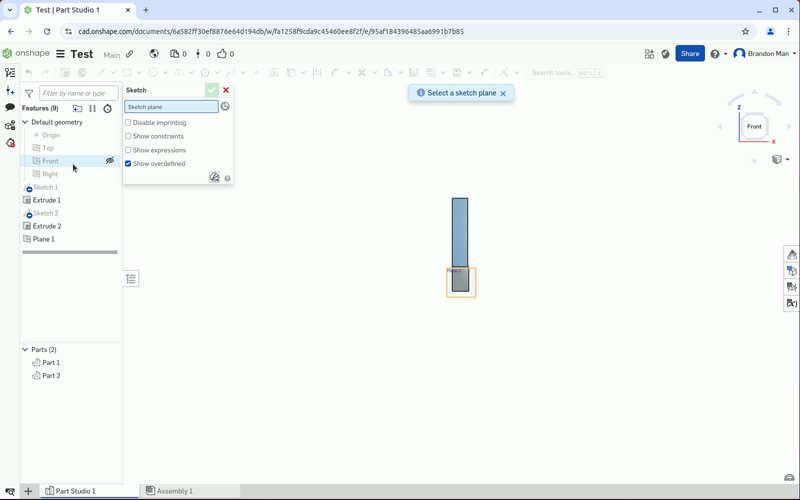
mouse_move(73, 241)
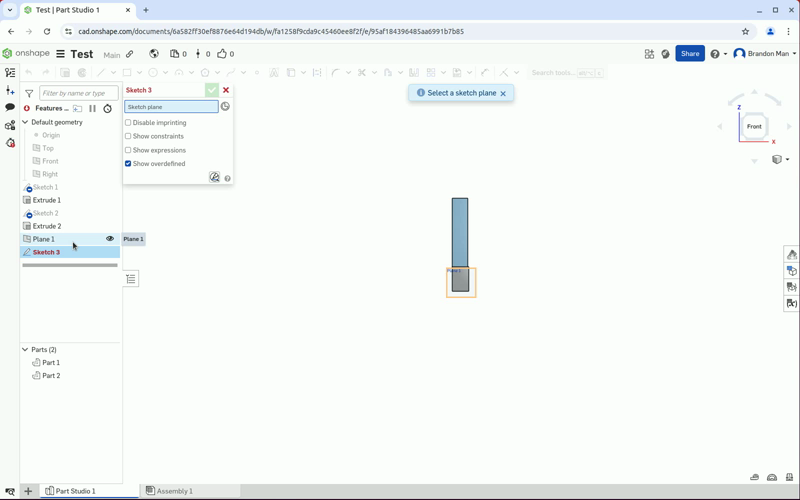
click(73, 241)
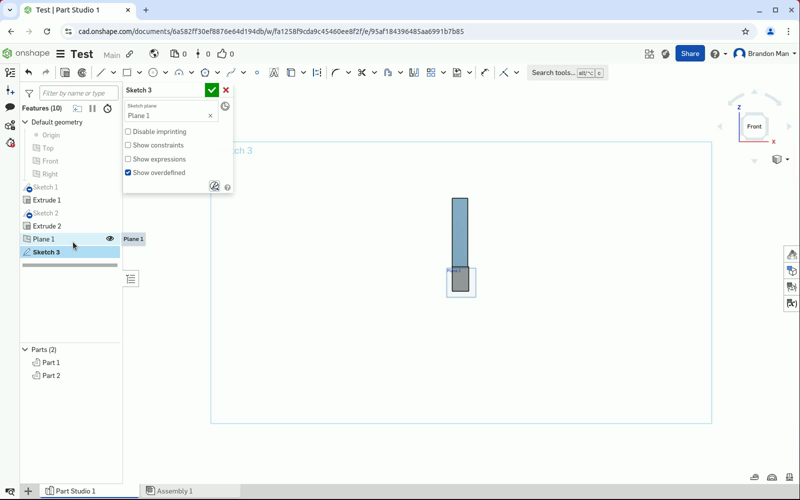
mouse_move(73, 352)
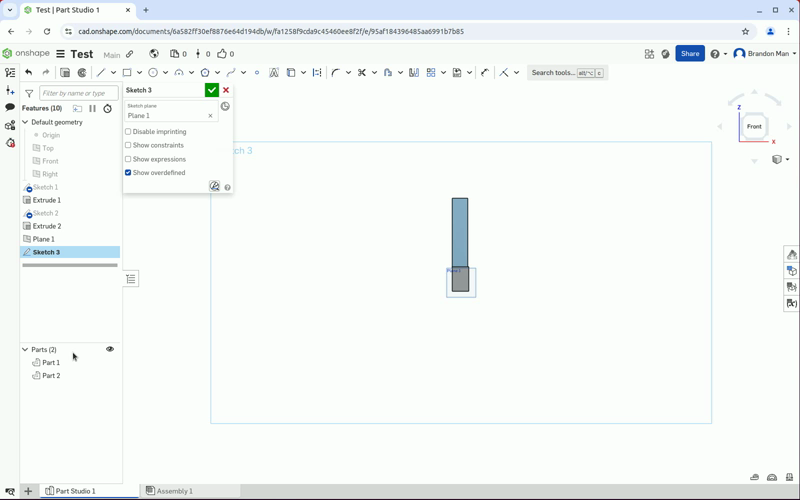
key(y)
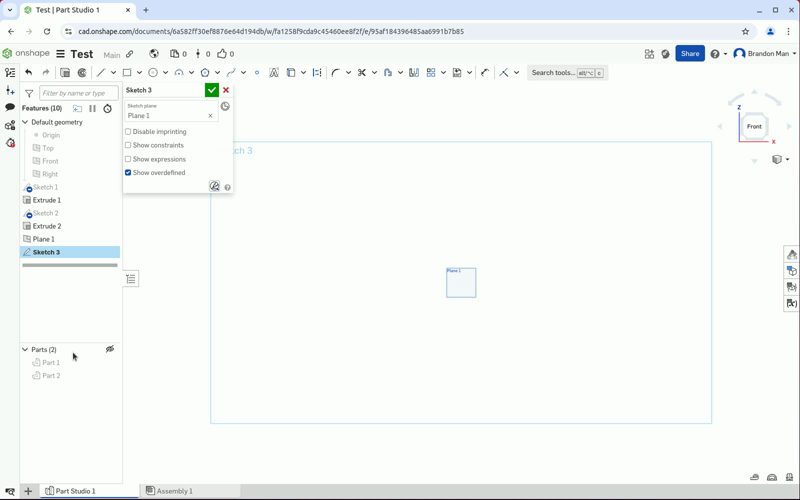
key(c)
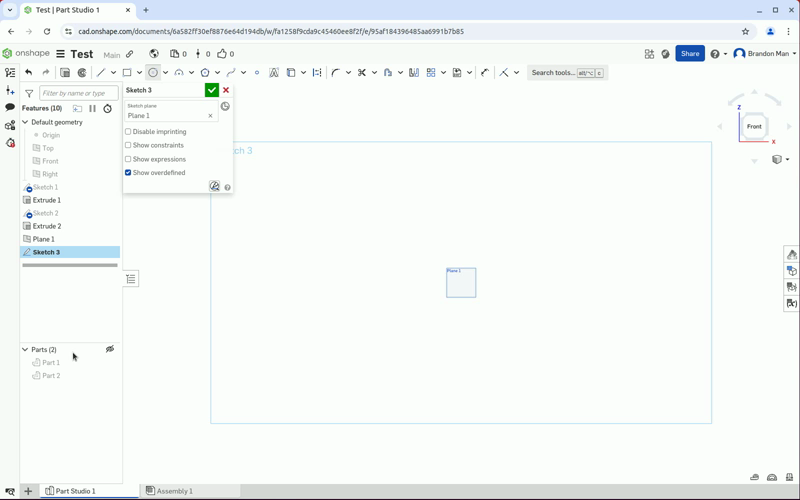
key_down(shift)
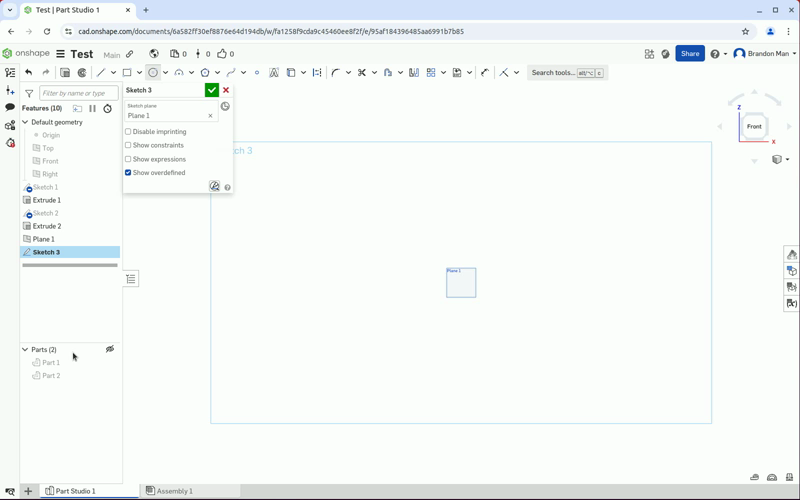
mouse_move(461, 279)
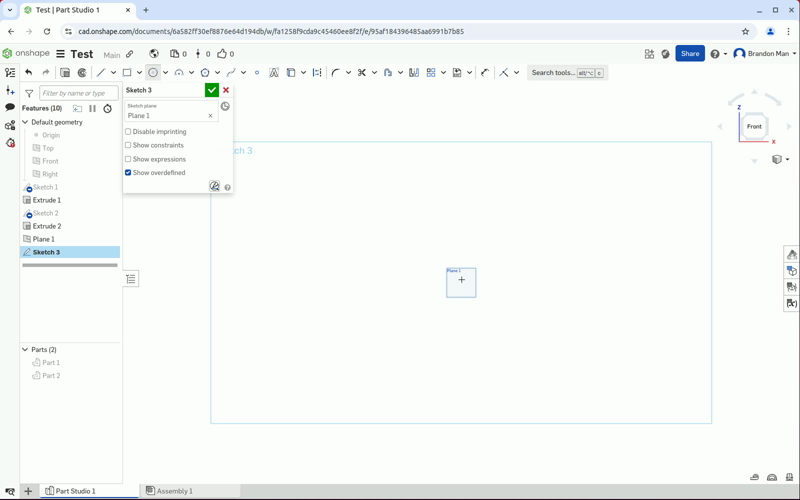
click(461, 279)
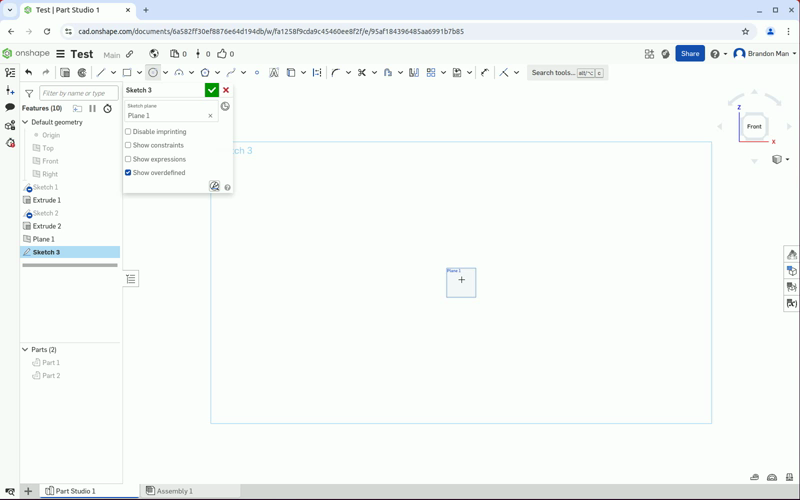
key_up(shift)
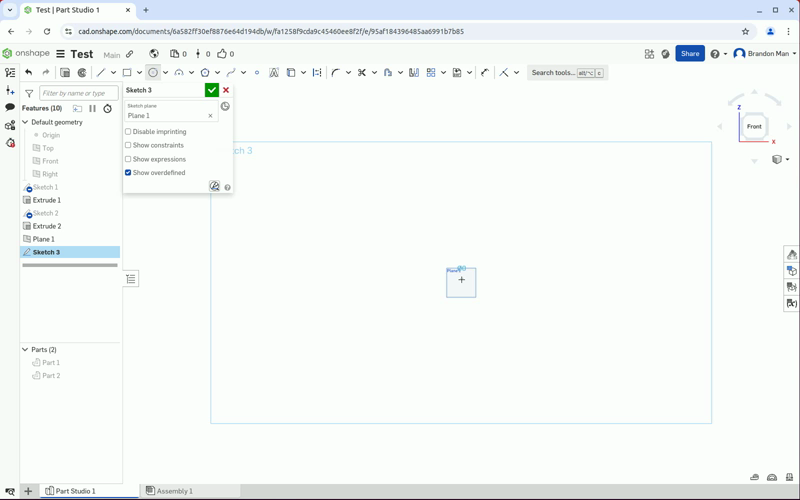
mouse_move(466, 279)
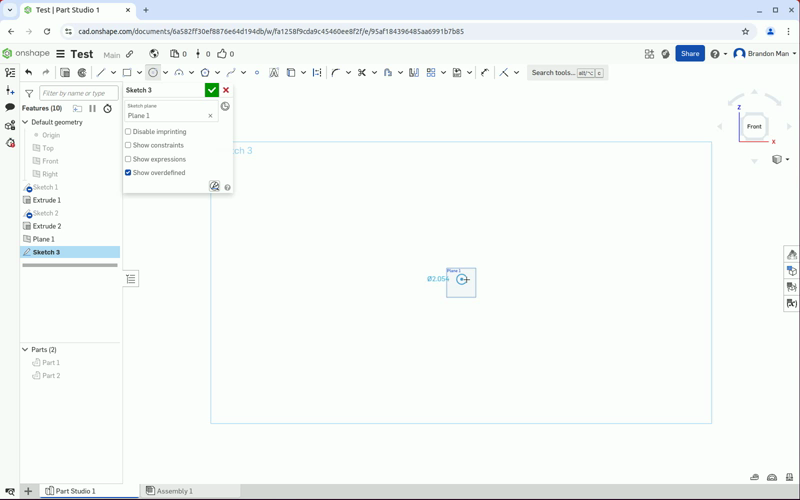
click(466, 279)
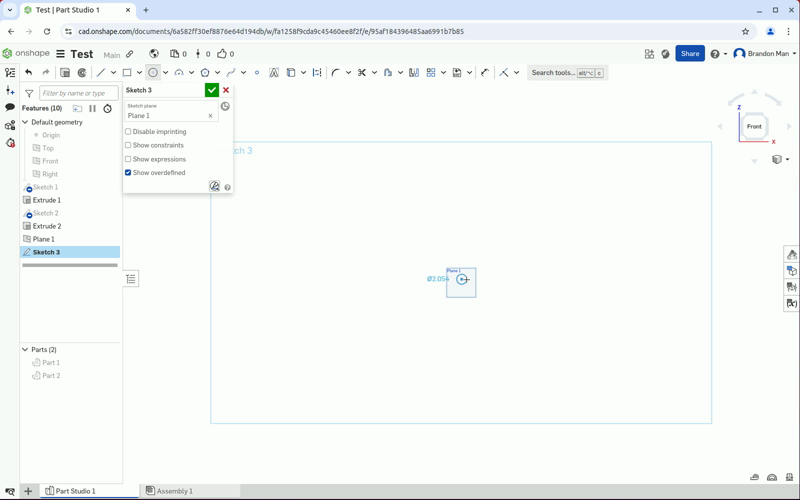
key(esc)
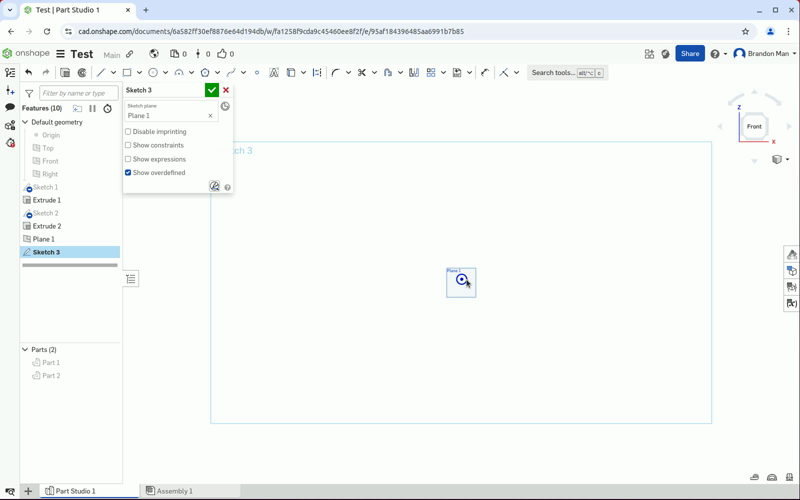
mouse_move(465, 279)
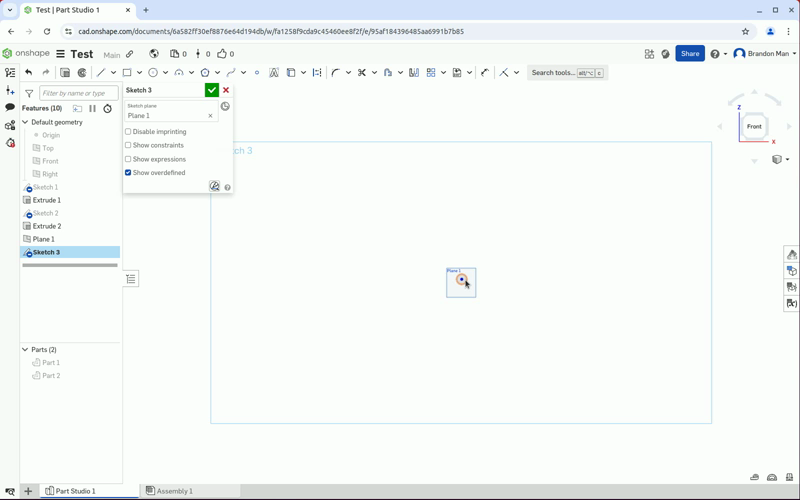
scroll(6)
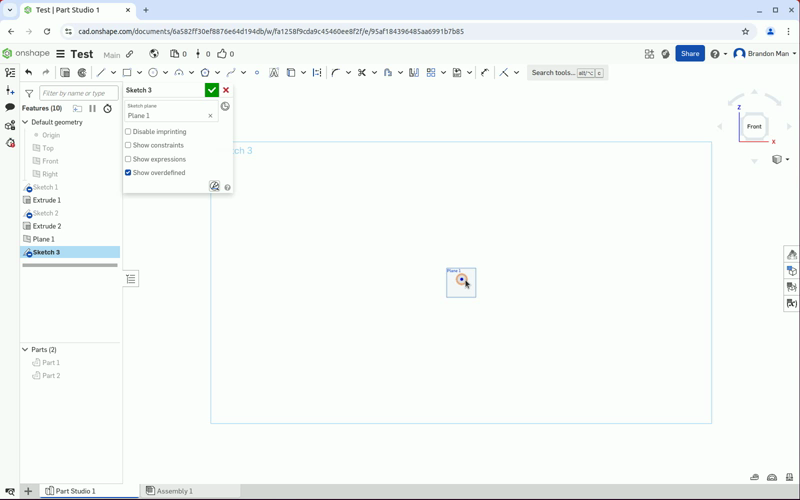
scroll(6)
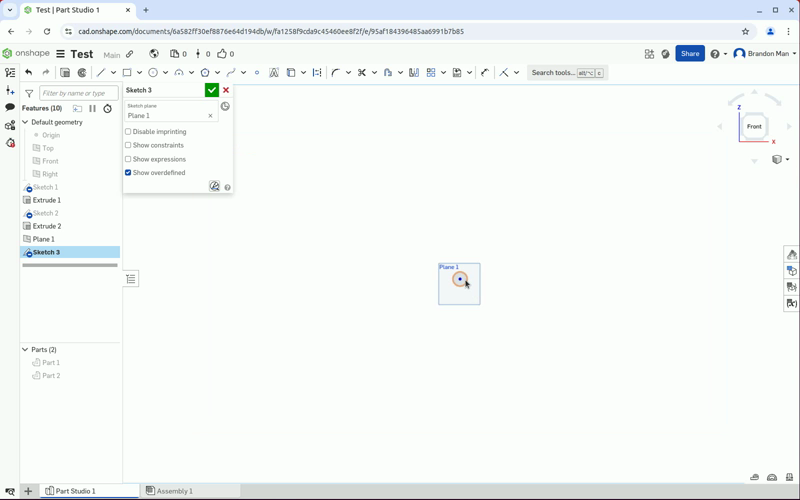
scroll(6)
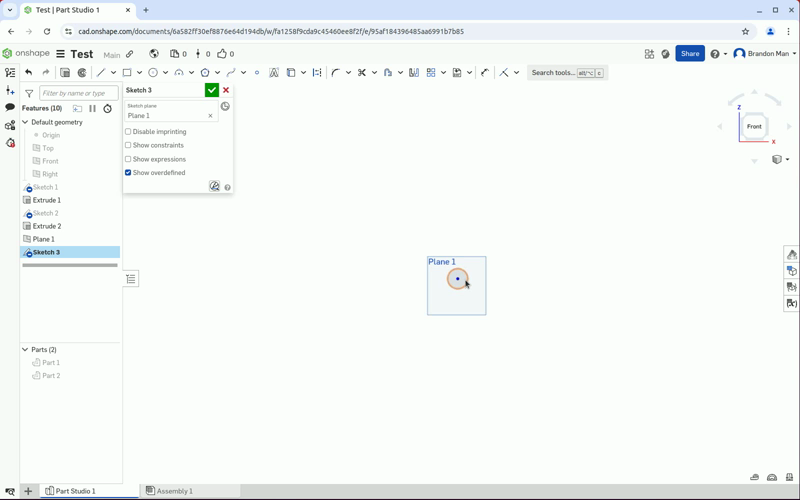
scroll(6)
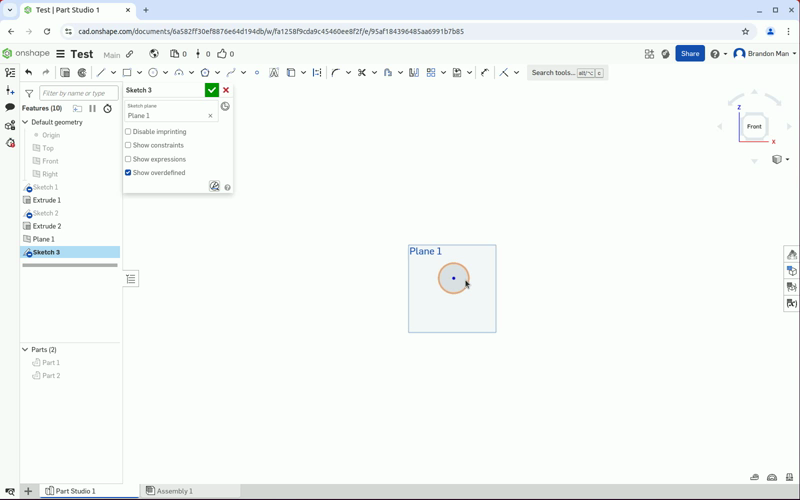
scroll(6)
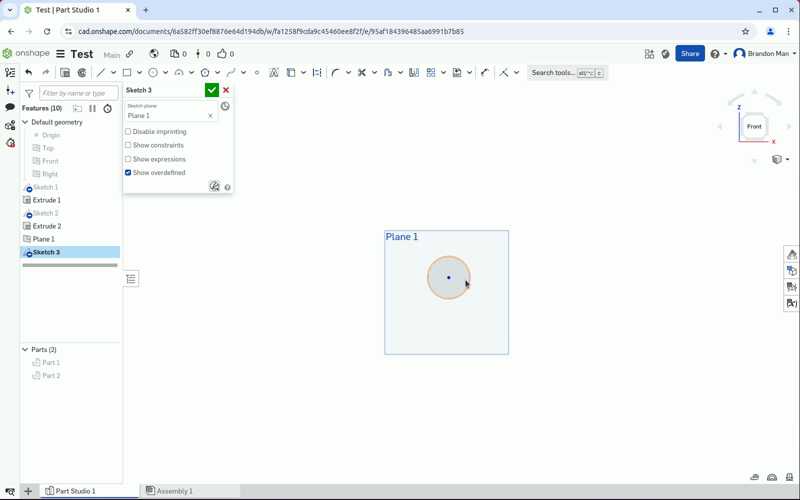
scroll(6)
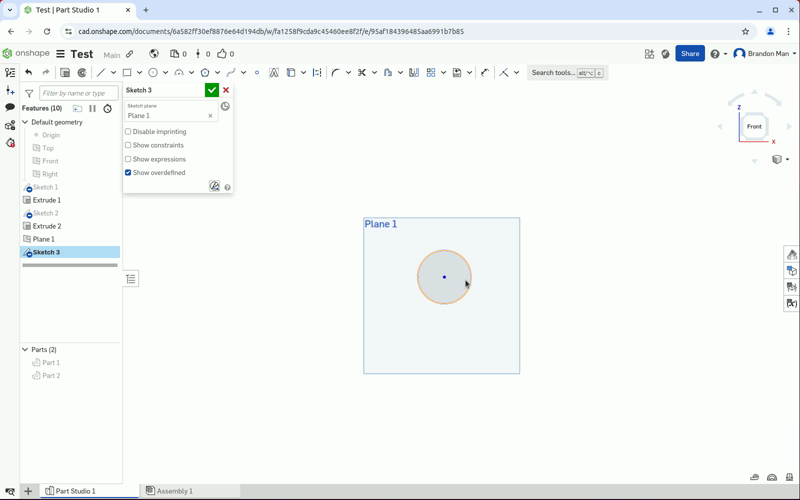
scroll(6)
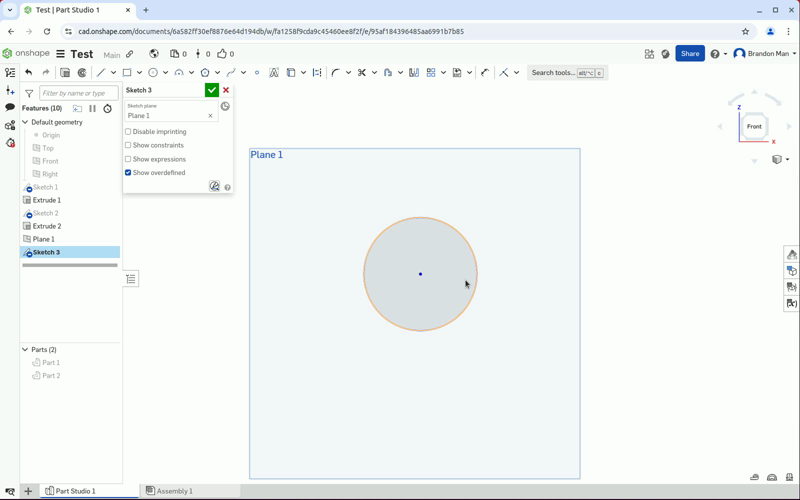
click(465, 279)
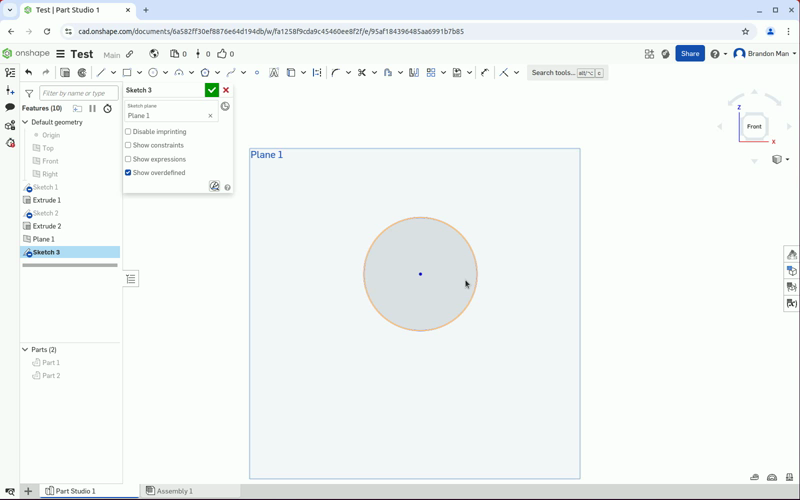
scroll(-6)
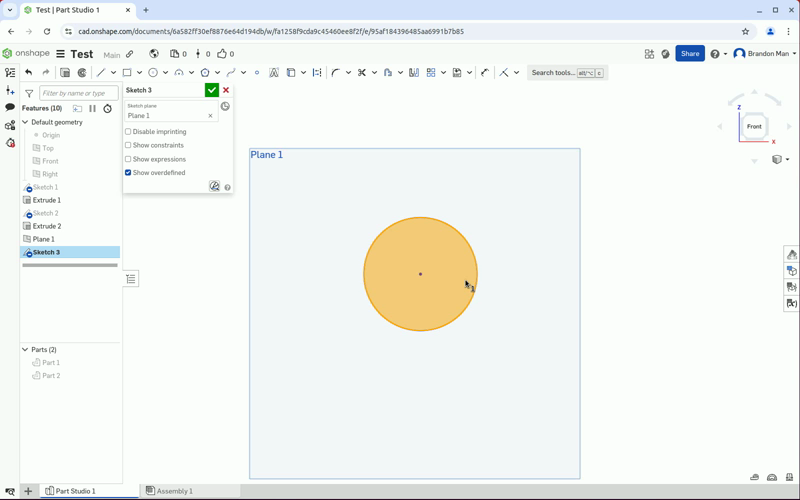
scroll(-6)
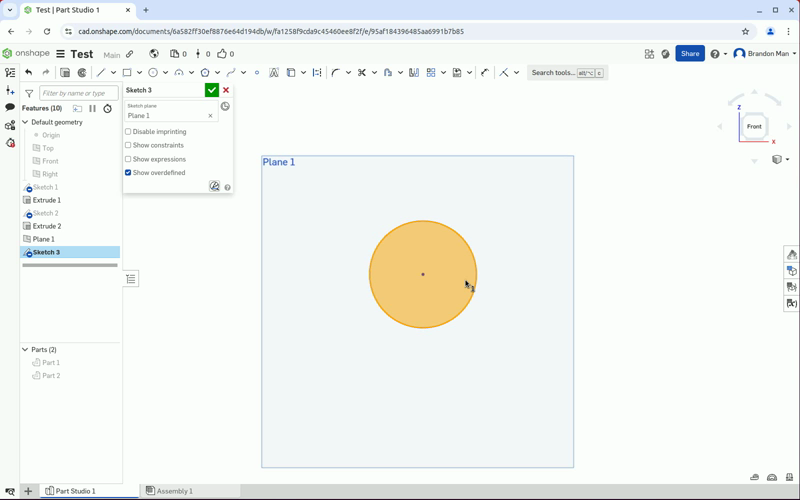
scroll(-6)
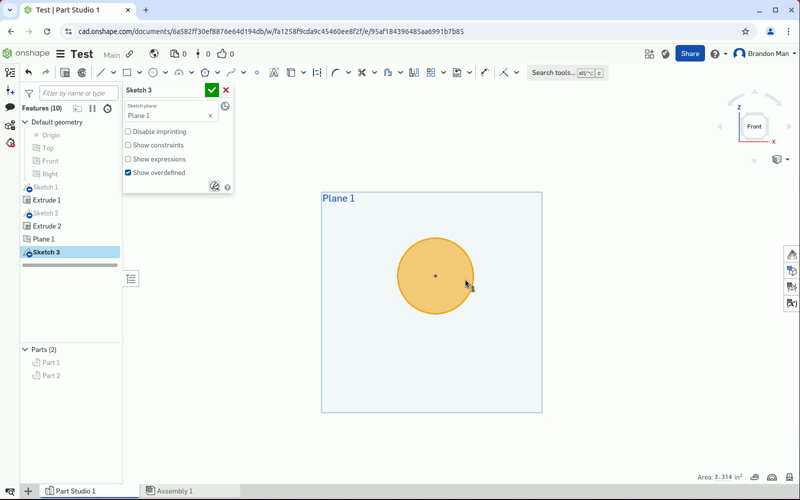
scroll(-6)
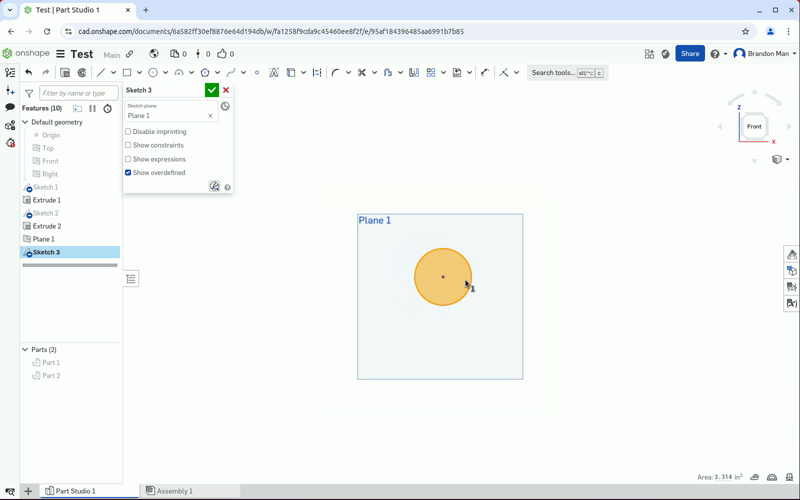
scroll(-6)
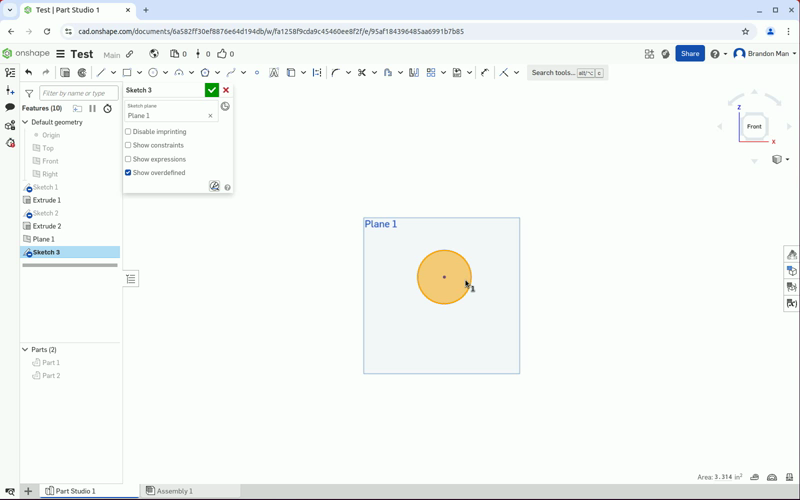
scroll(-6)
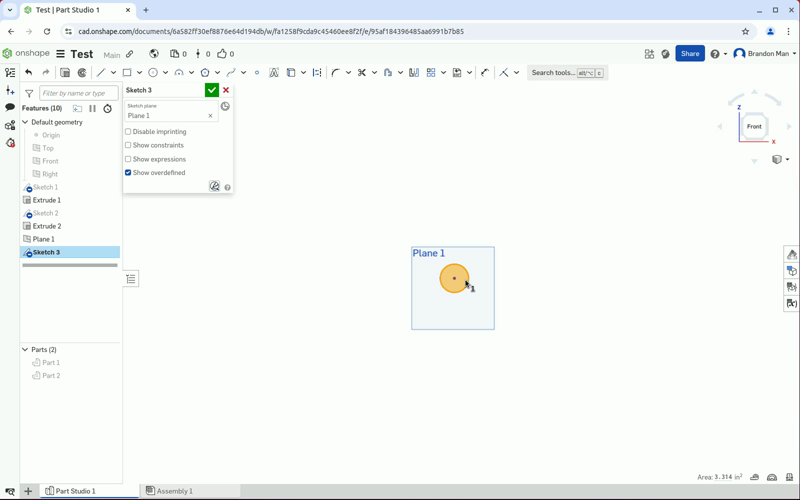
scroll(-6)
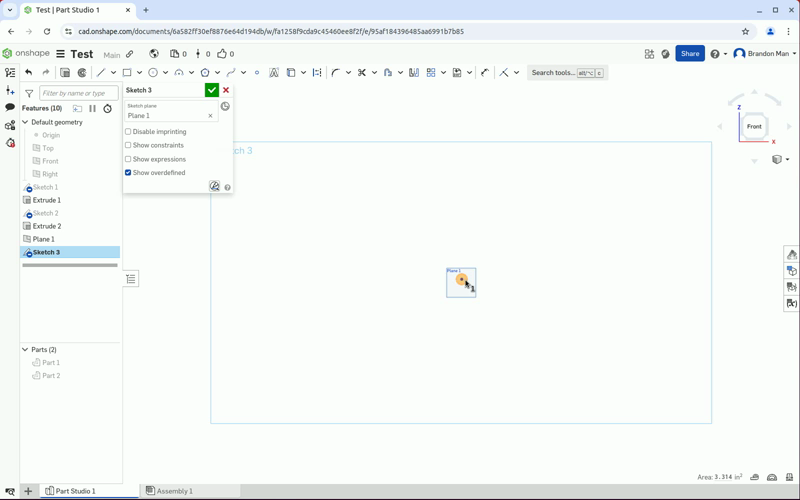
mouse_move(73, 352)
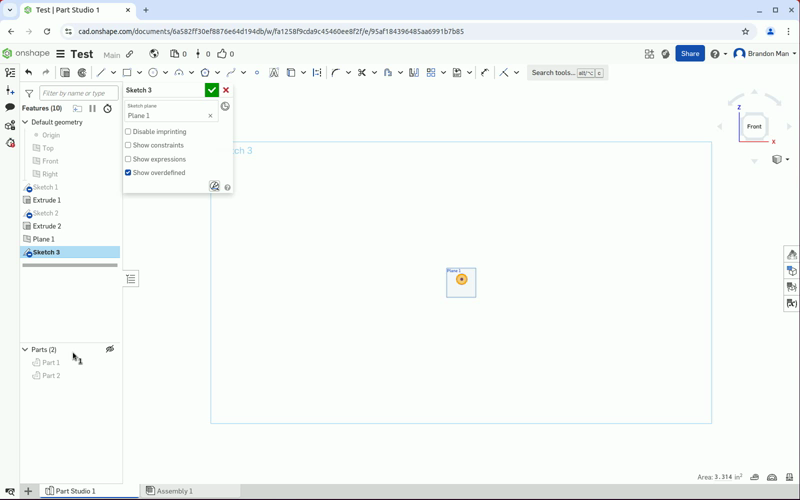
key(shift+y)
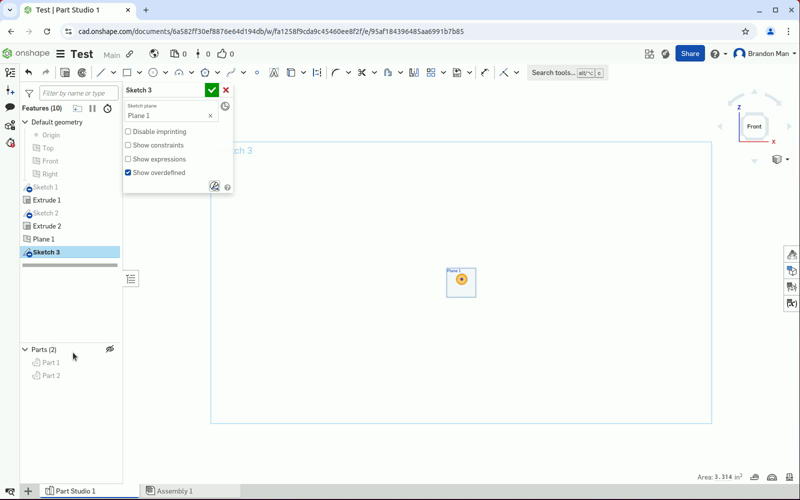
key(shift+e)
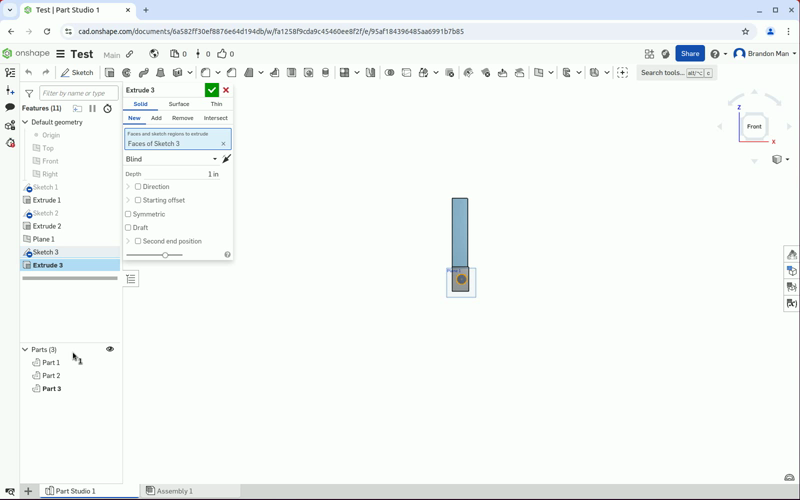
mouse_move(143, 106)
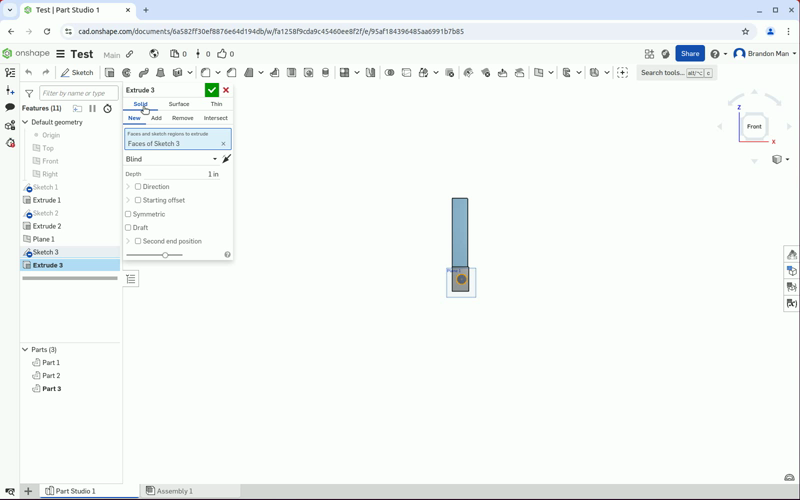
click(143, 106)
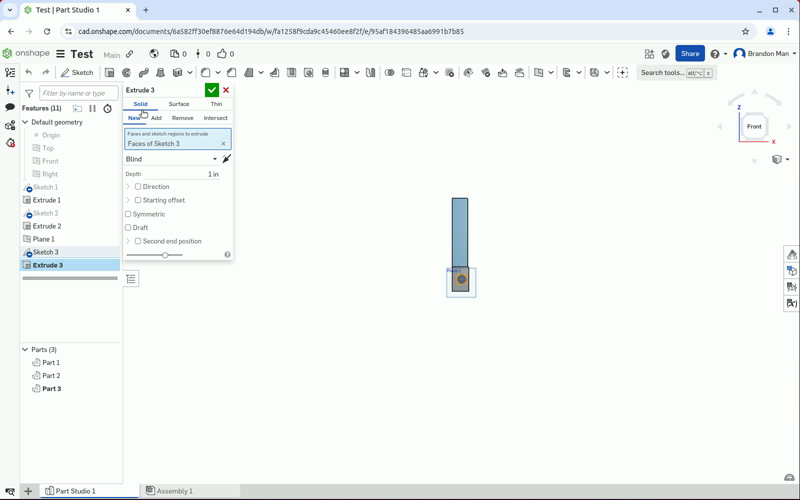
mouse_move(137, 120)
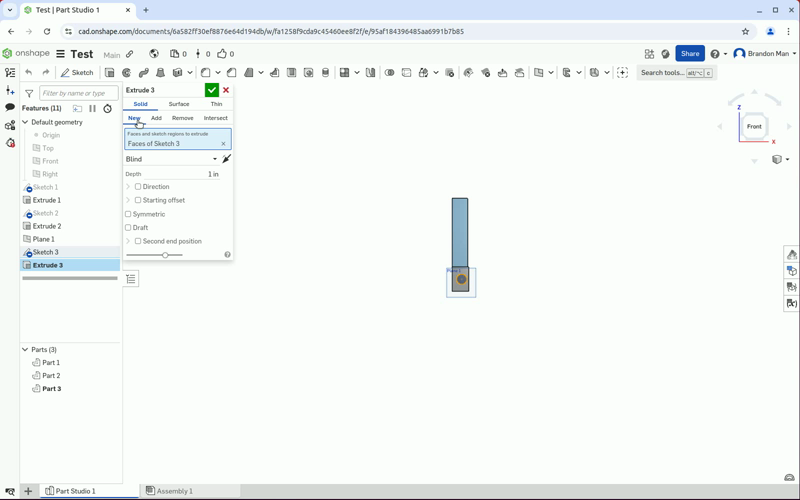
click(137, 120)
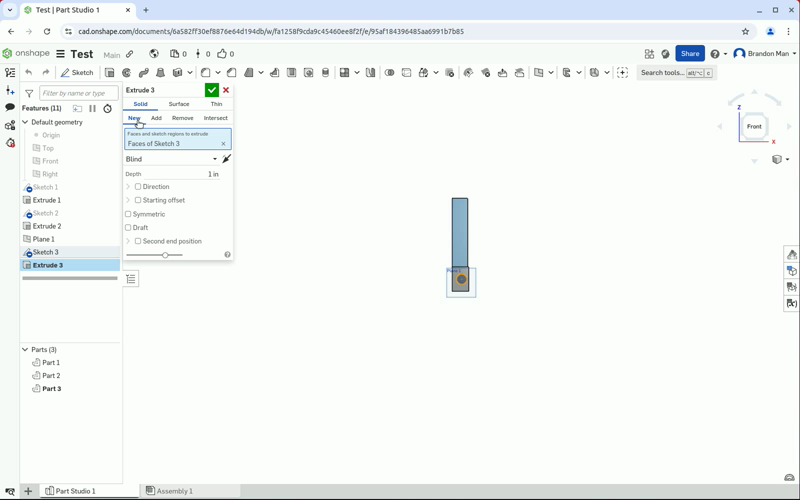
key(tab, 4)
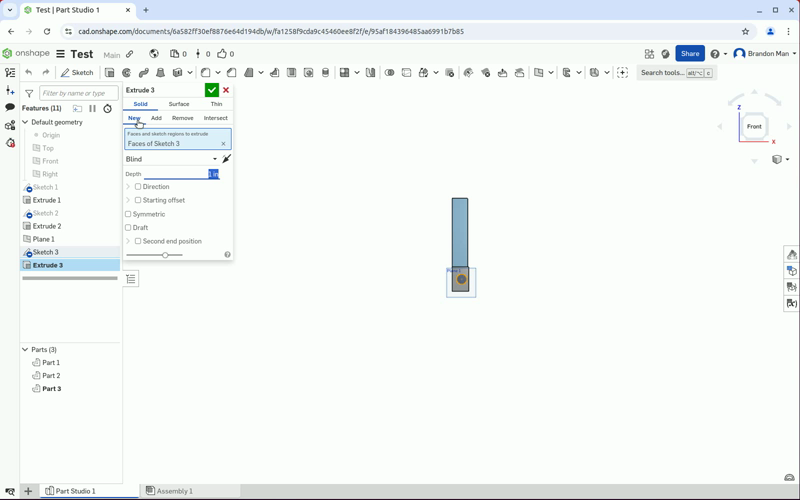
text(0.963)
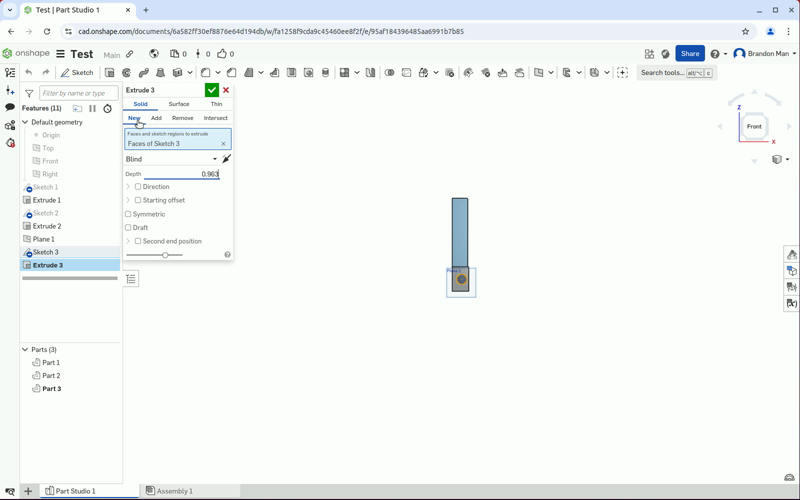
key(enter)
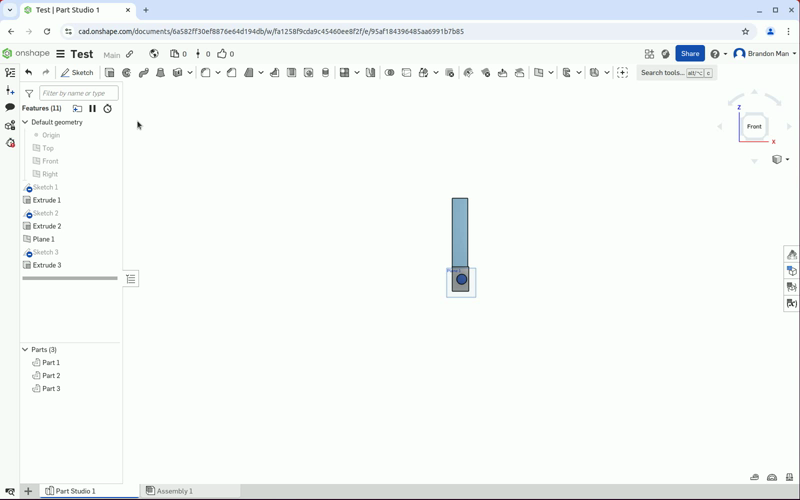
key(shift+h)
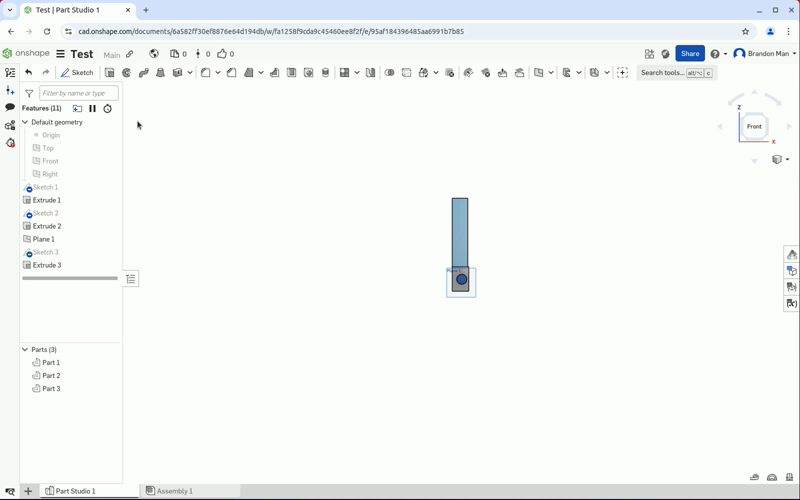
key(shift+h)
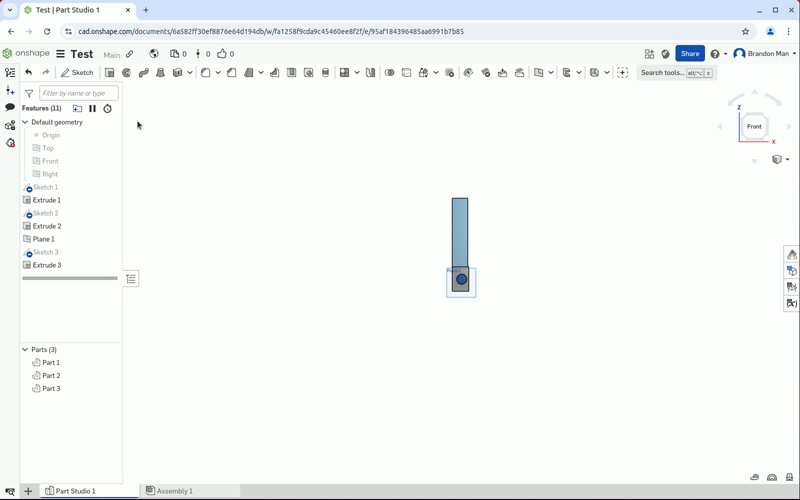
mouse_move(73, 189)
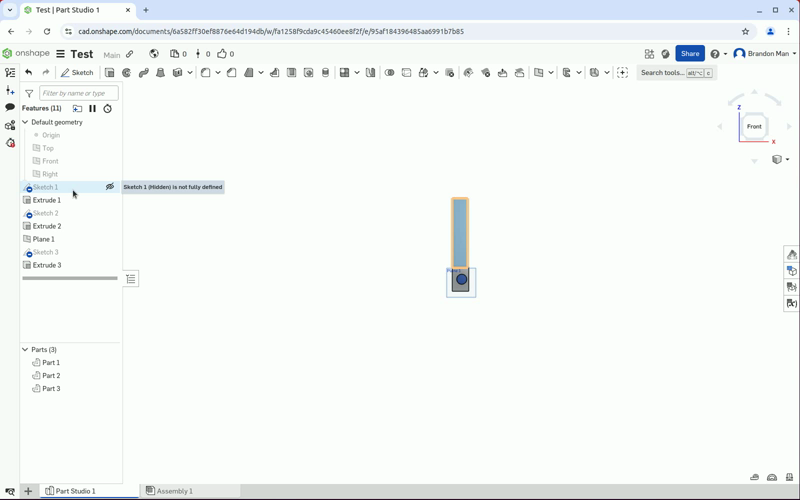
click(73, 189)
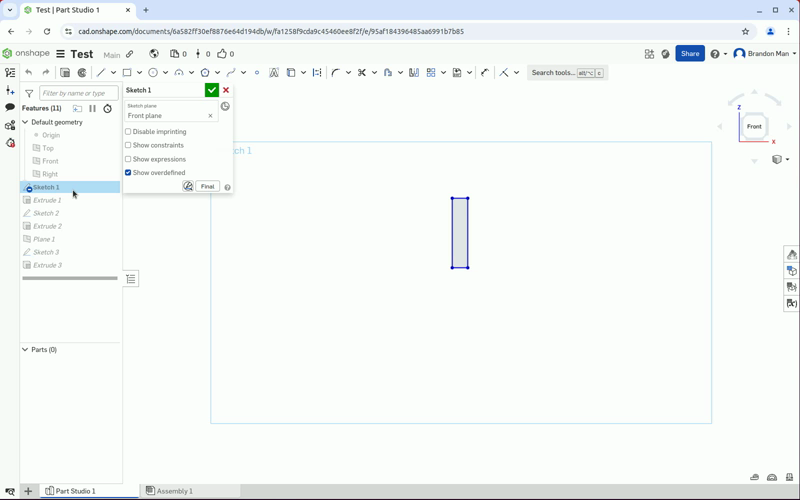
mouse_move(229, 92)
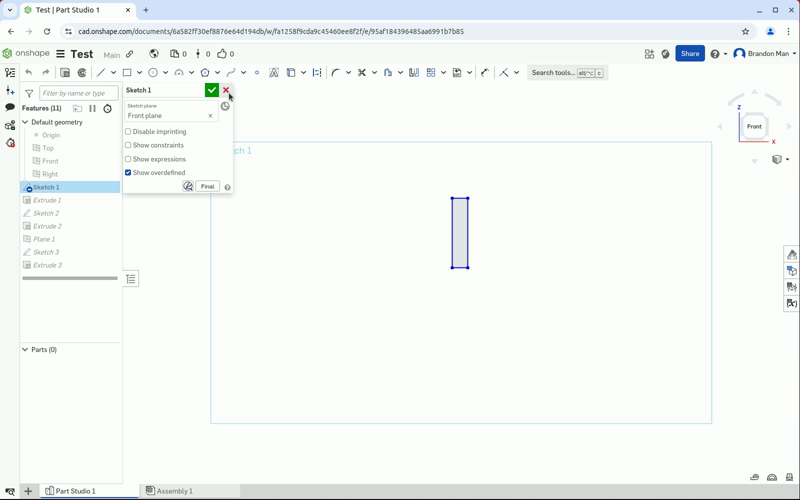
click(229, 92)
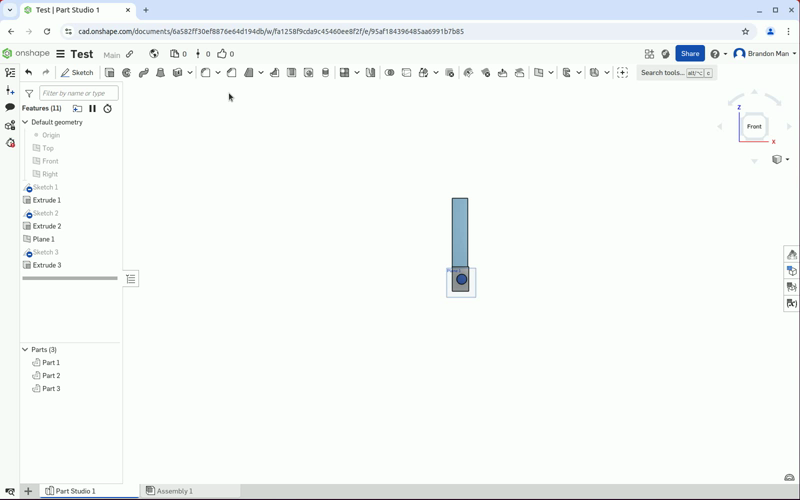
mouse_move(73, 352)
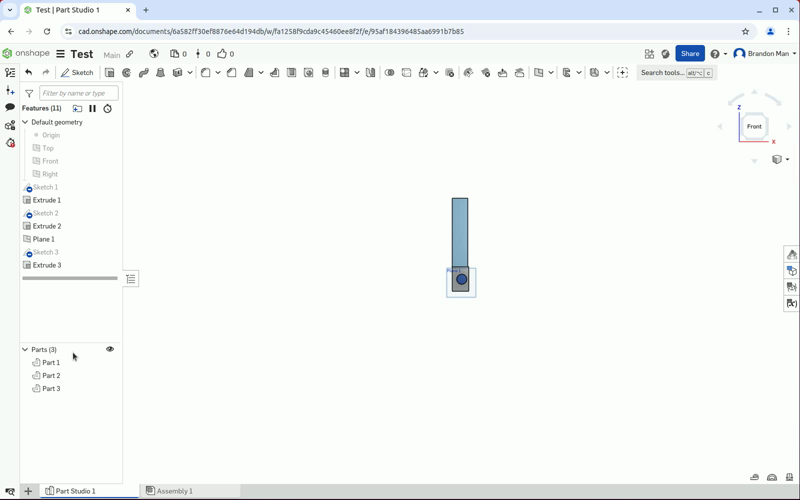
key(y)
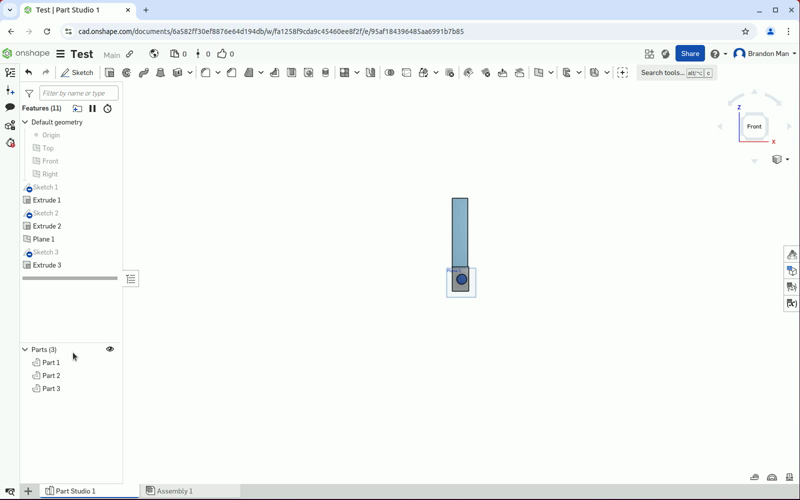
key(shift+p)
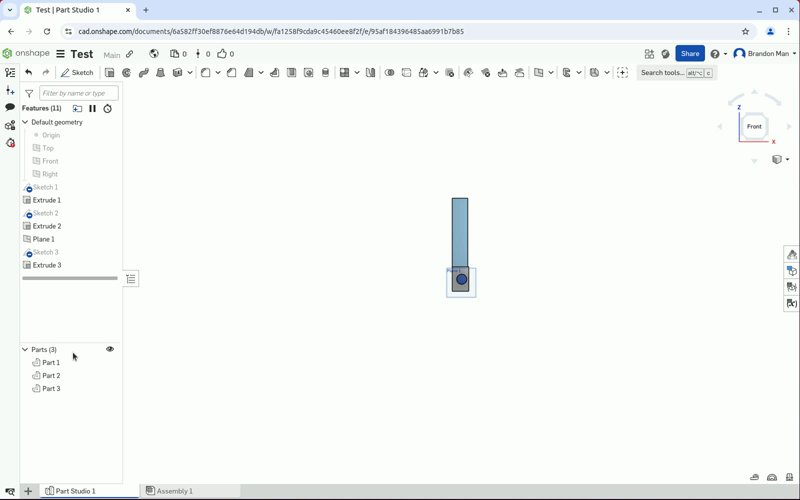
key(space)
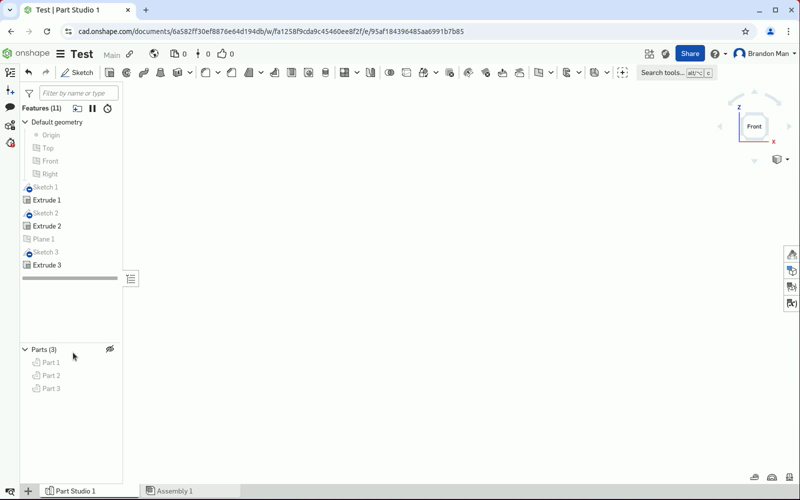
key_down(shift)
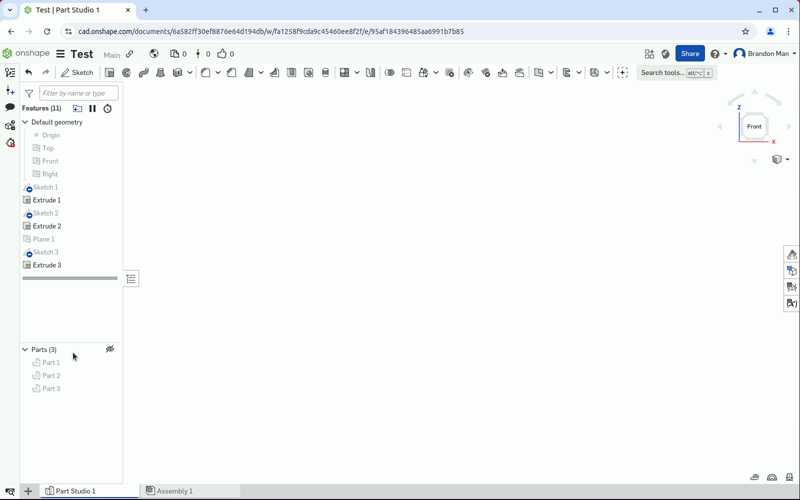
key(left)
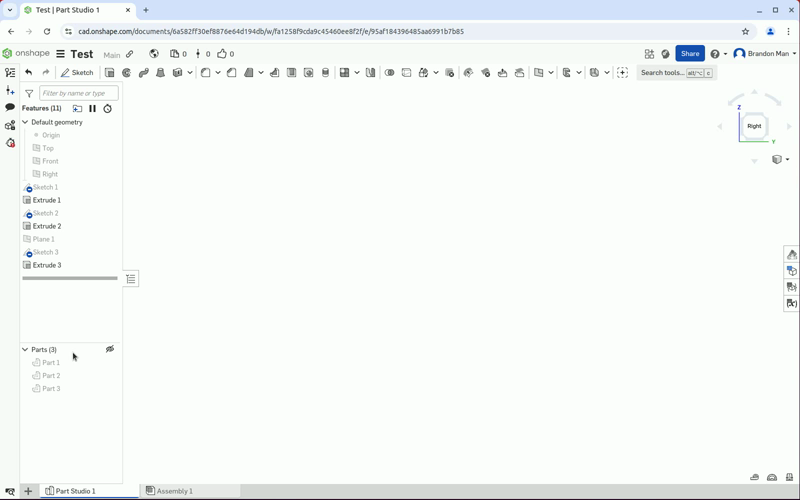
key_up(shift)
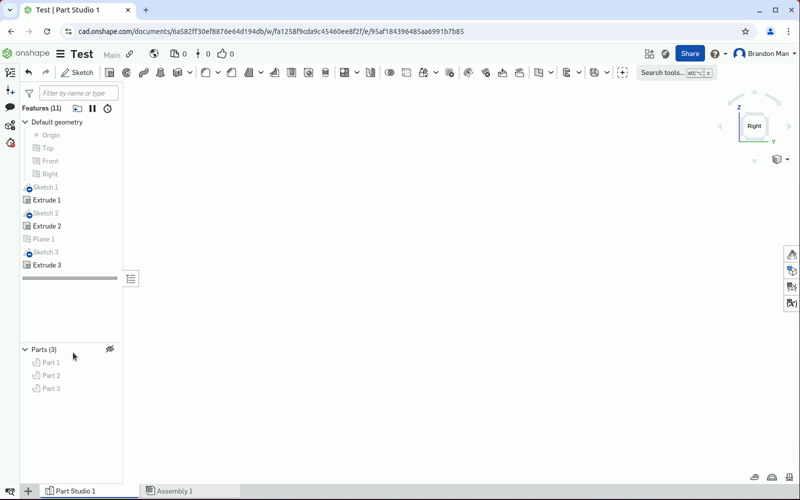
mouse_move(73, 352)
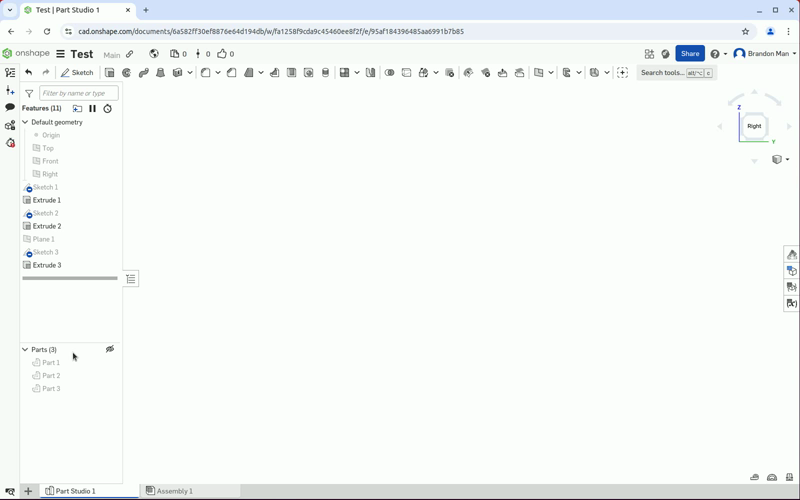
key(shift+y)
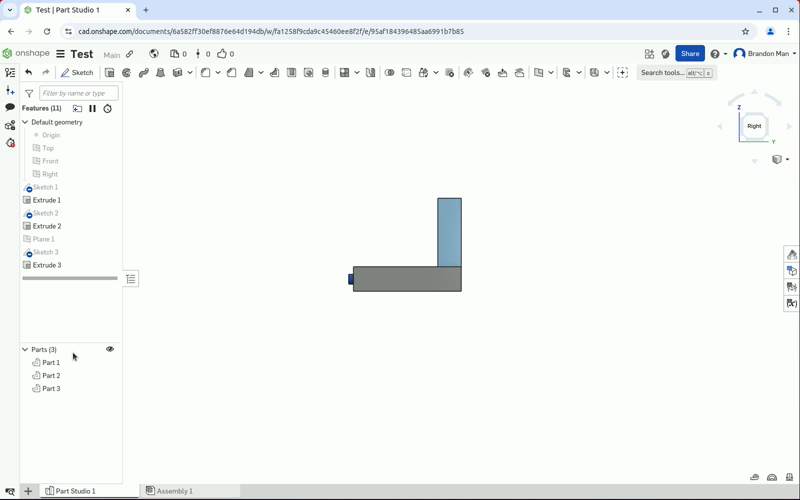
mouse_move(541, 75)
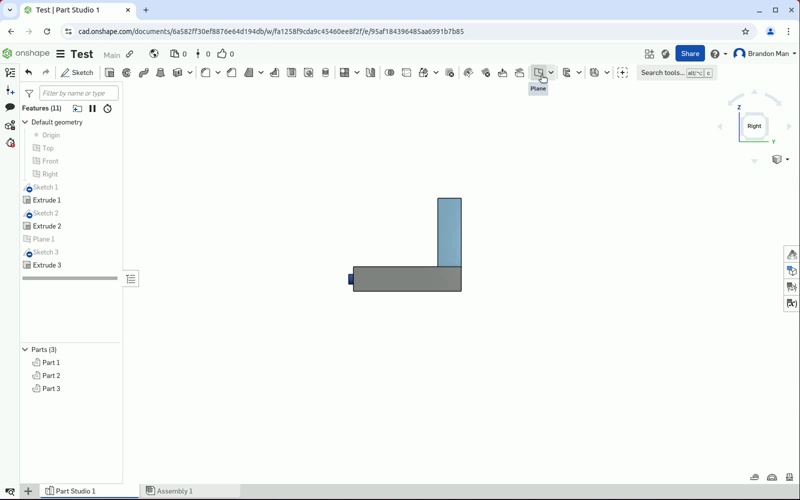
click(541, 75)
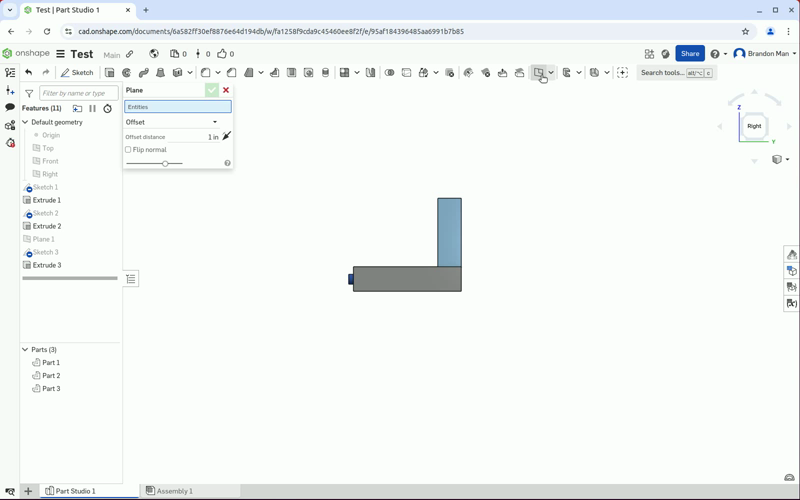
mouse_move(73, 176)
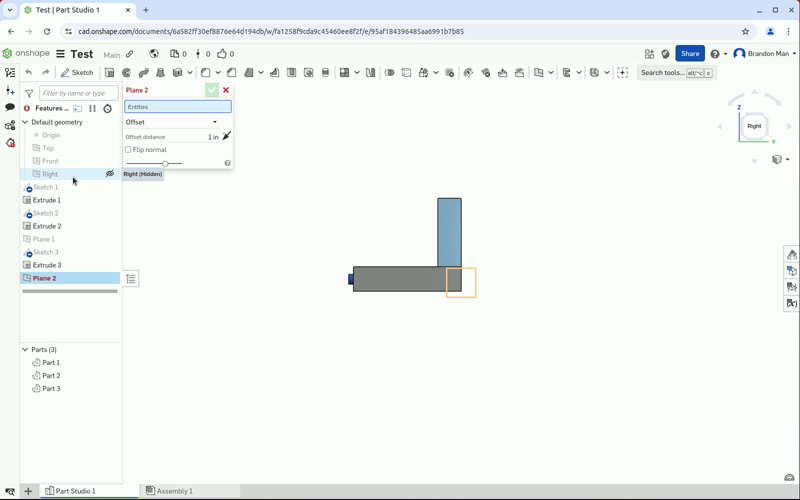
click(73, 176)
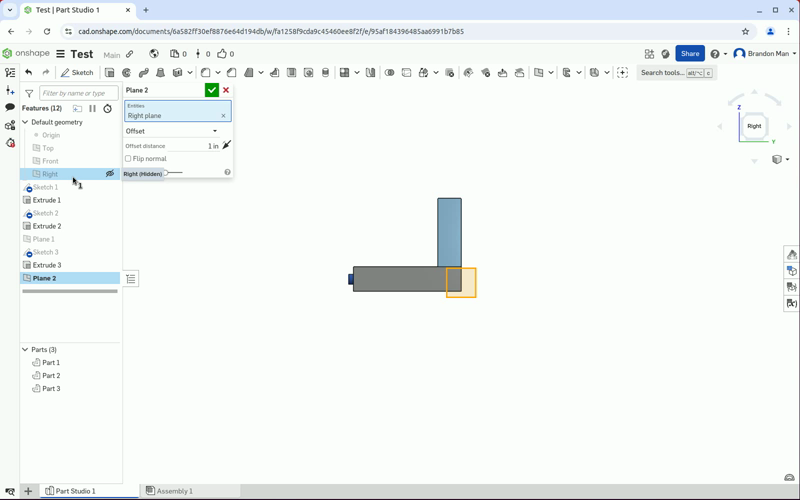
key(tab, 2)
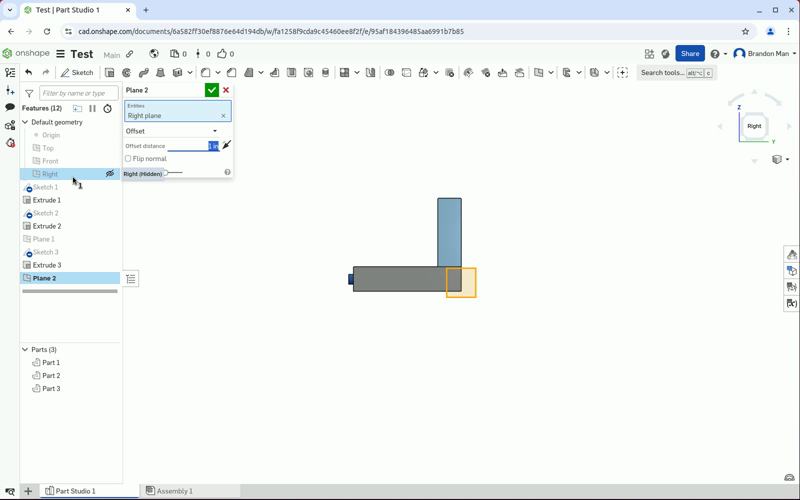
text(1.695)
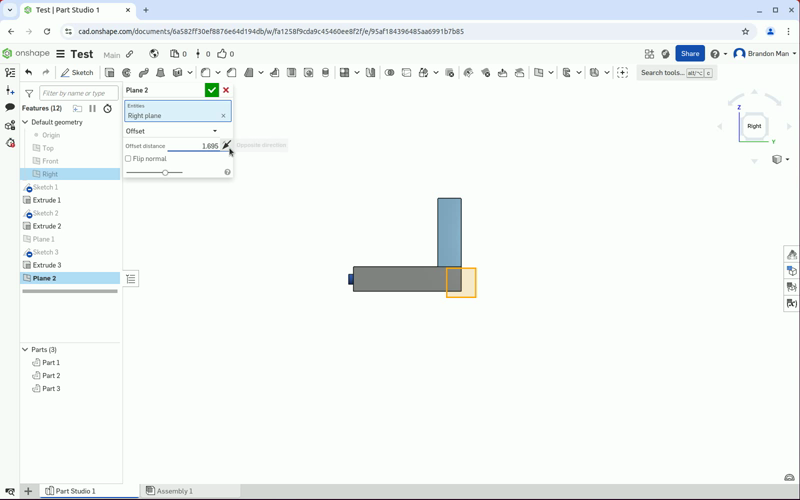
mouse_move(229, 147)
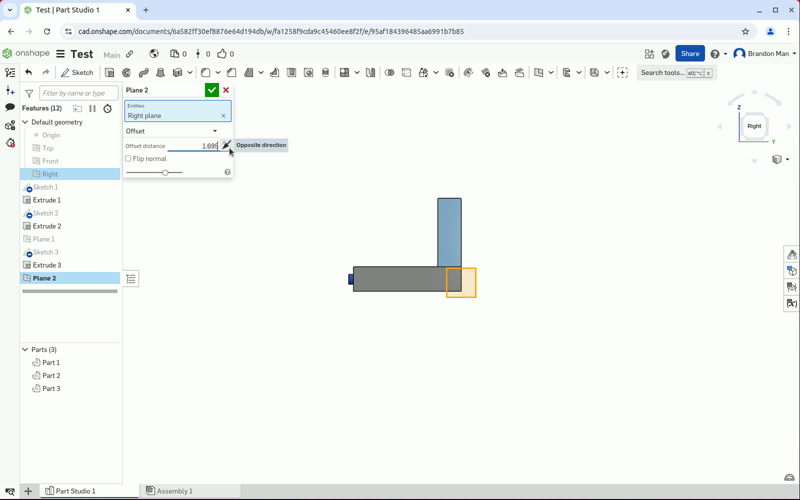
click(229, 147)
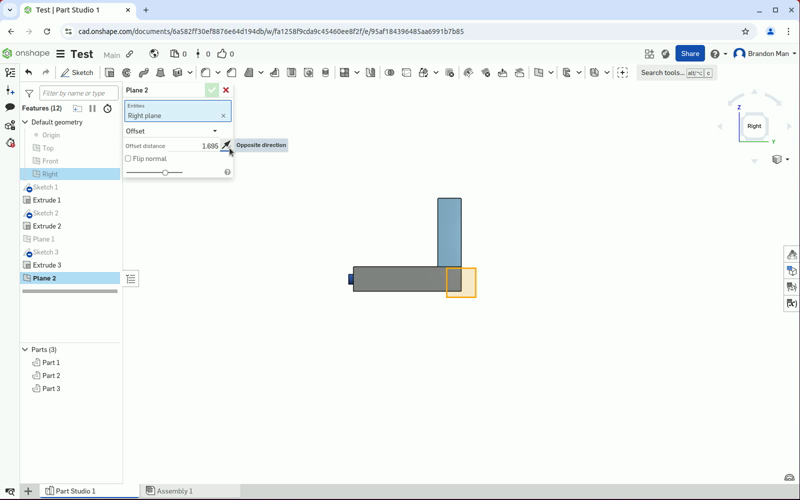
key(enter, 2)
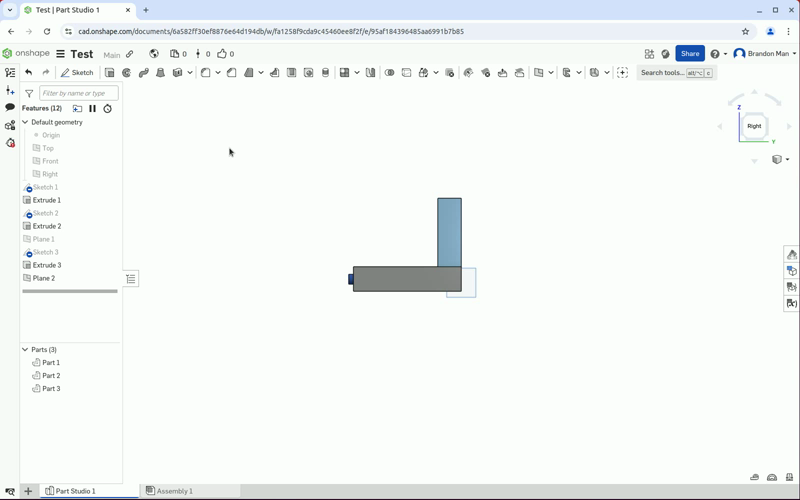
key(shift+s)
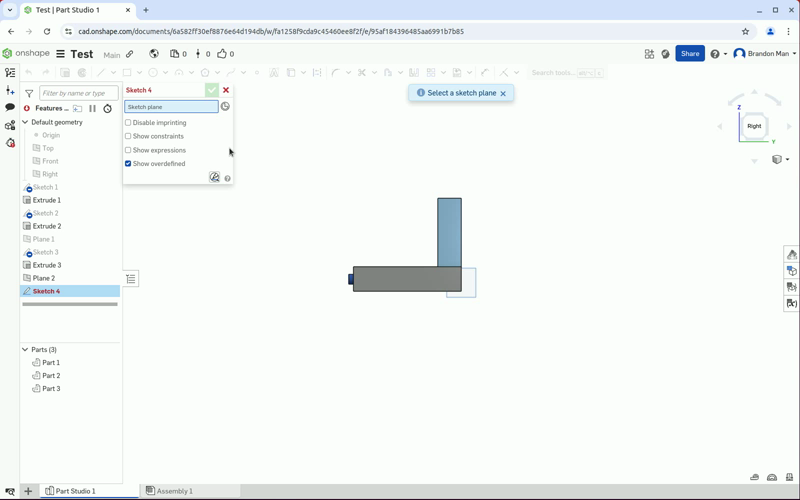
mouse_move(73, 280)
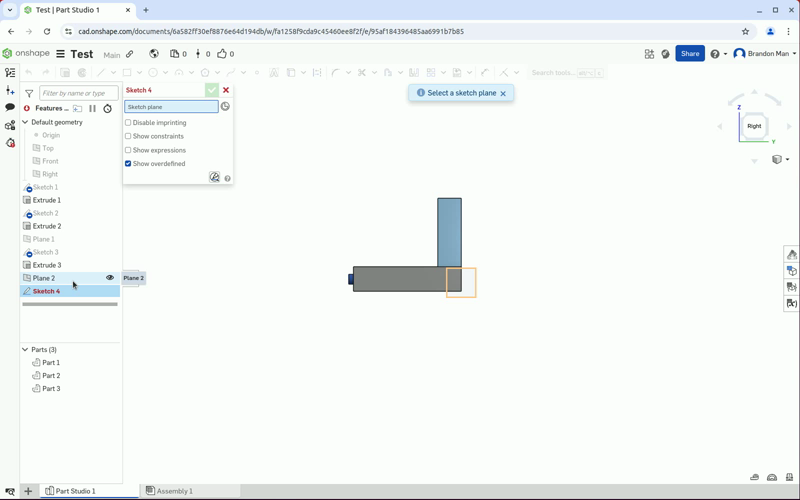
click(73, 280)
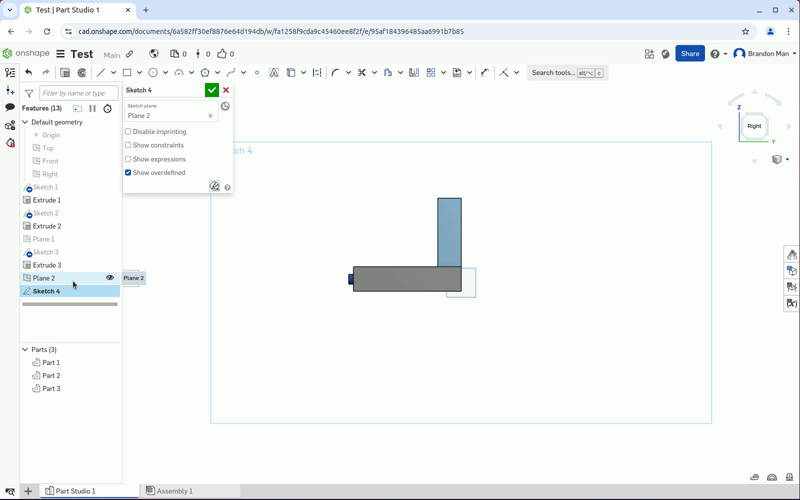
mouse_move(73, 352)
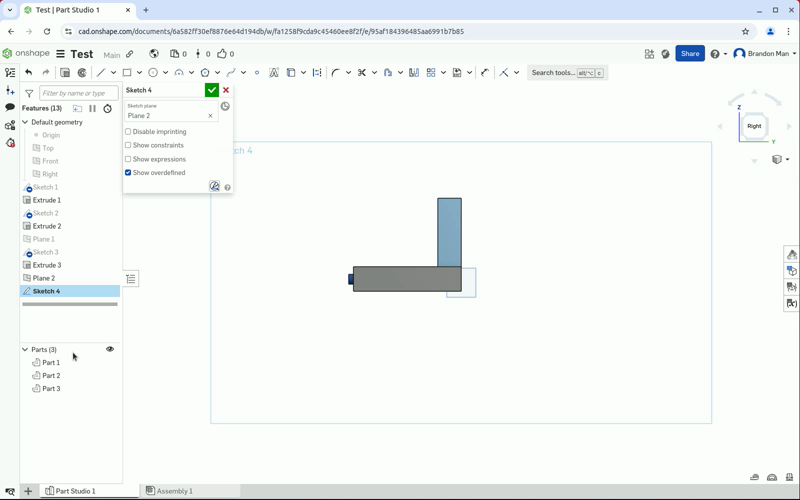
key(y)
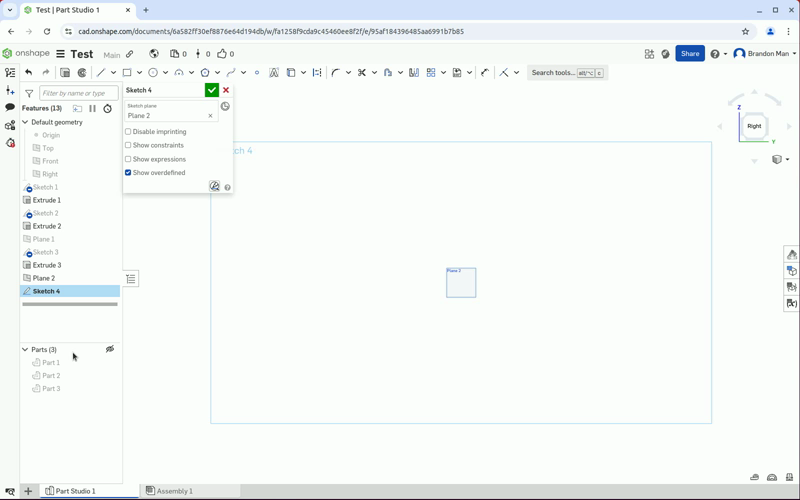
key(c)
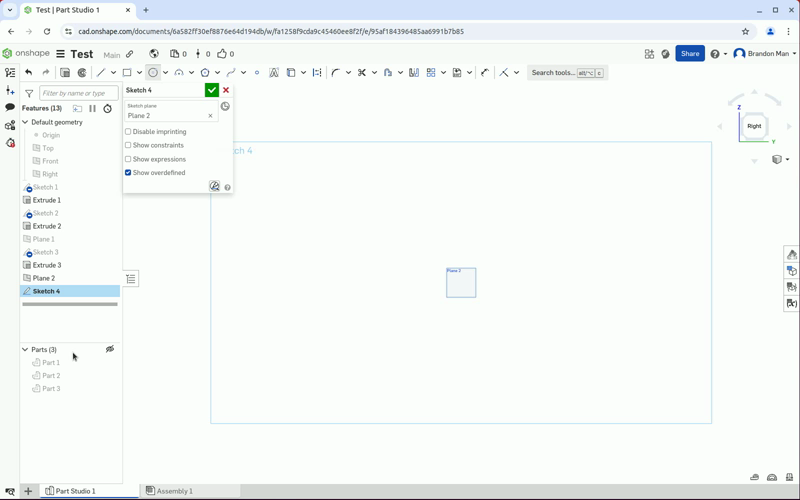
key_down(shift)
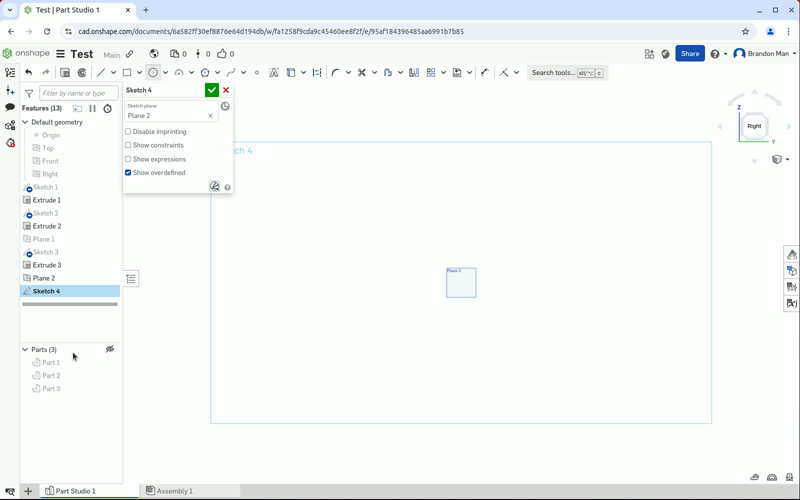
mouse_move(364, 213)
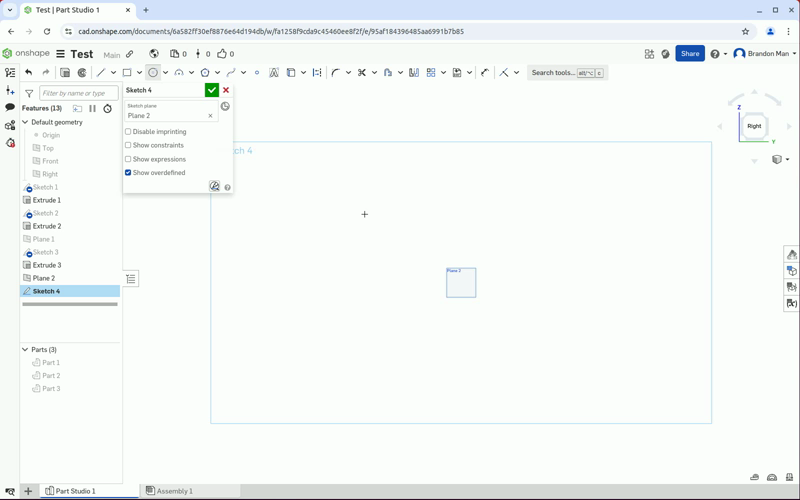
click(364, 213)
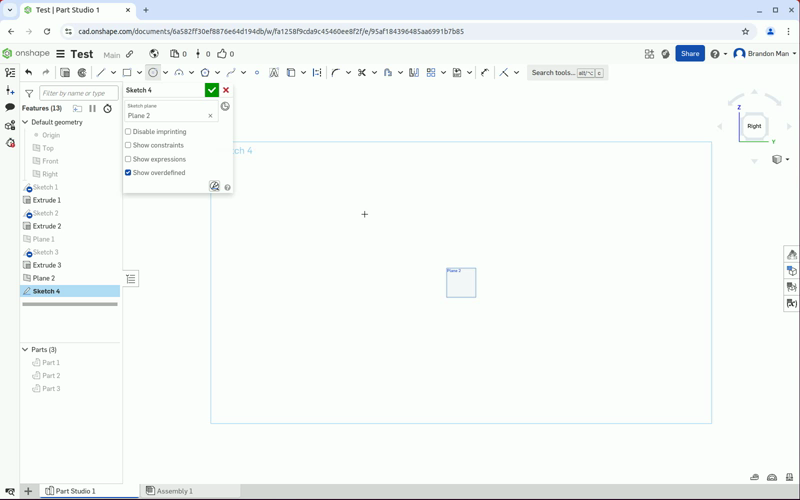
key_up(shift)
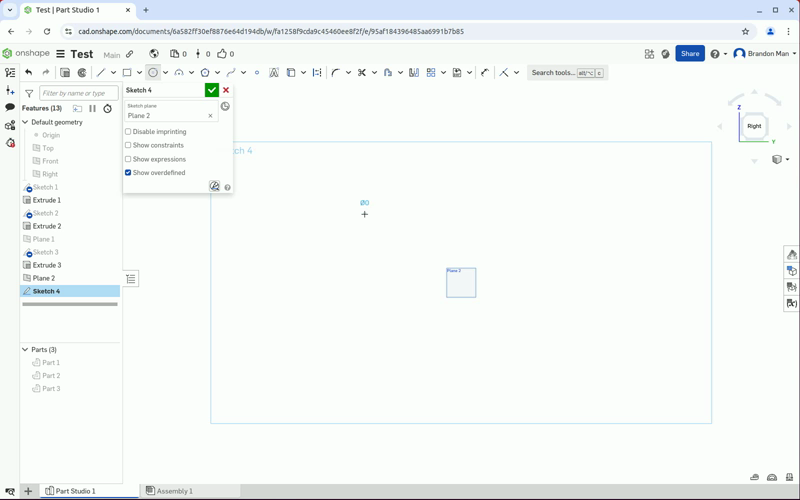
mouse_move(372, 213)
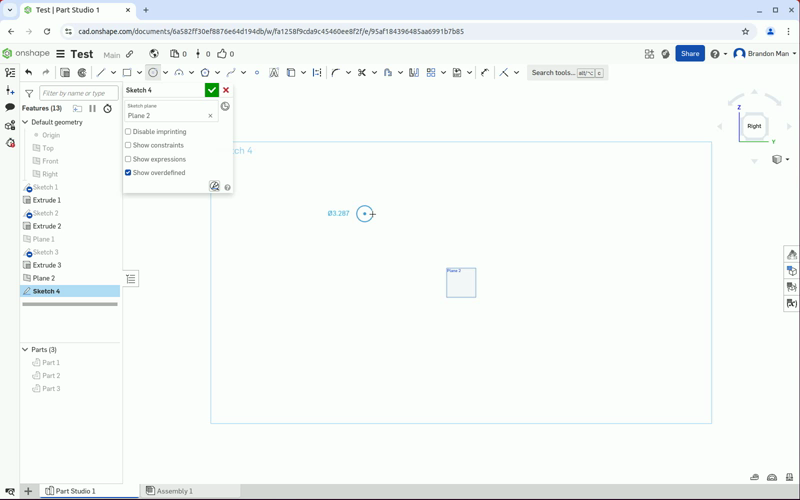
click(372, 213)
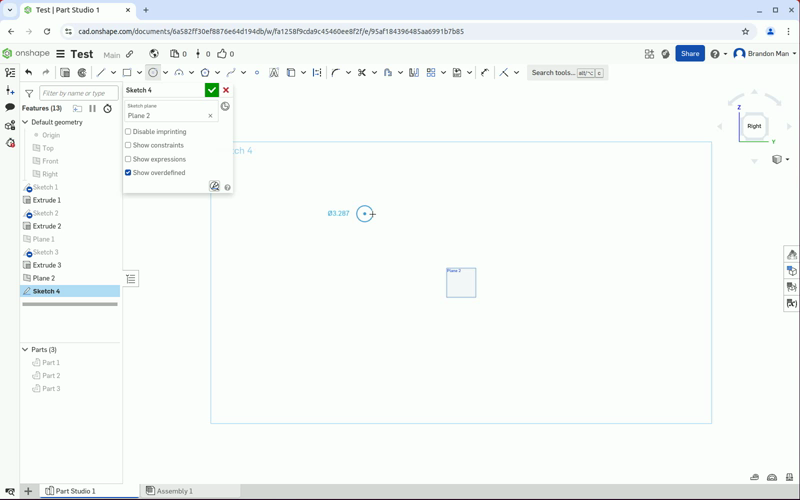
key(esc)
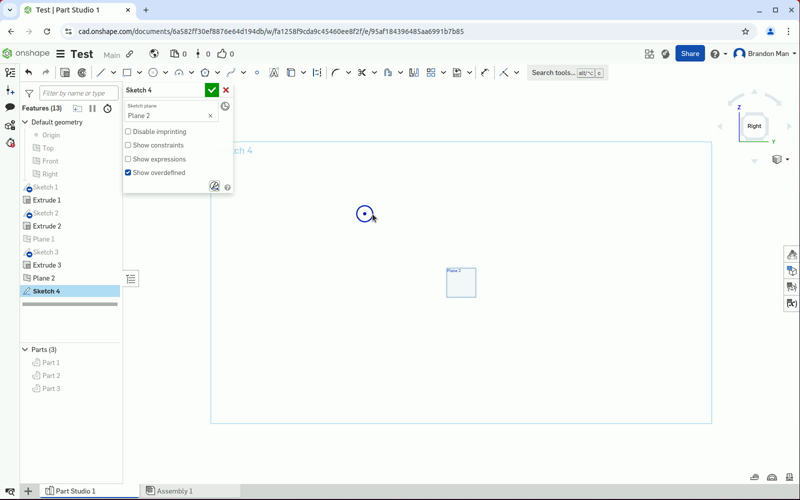
mouse_move(366, 217)
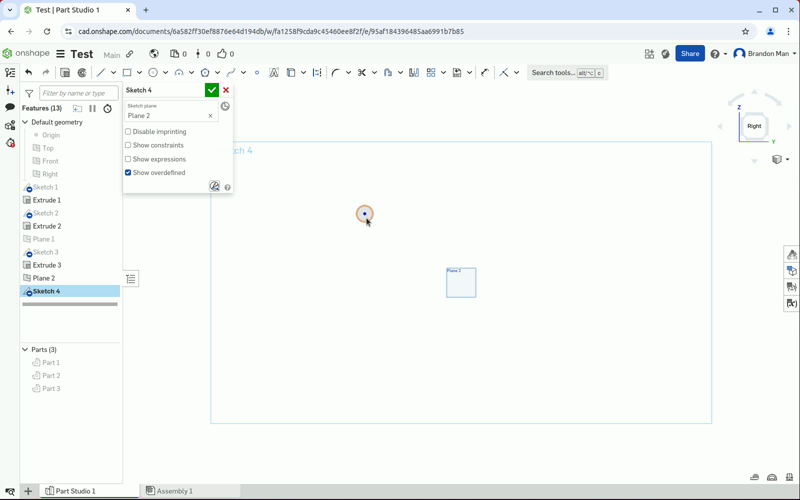
scroll(6)
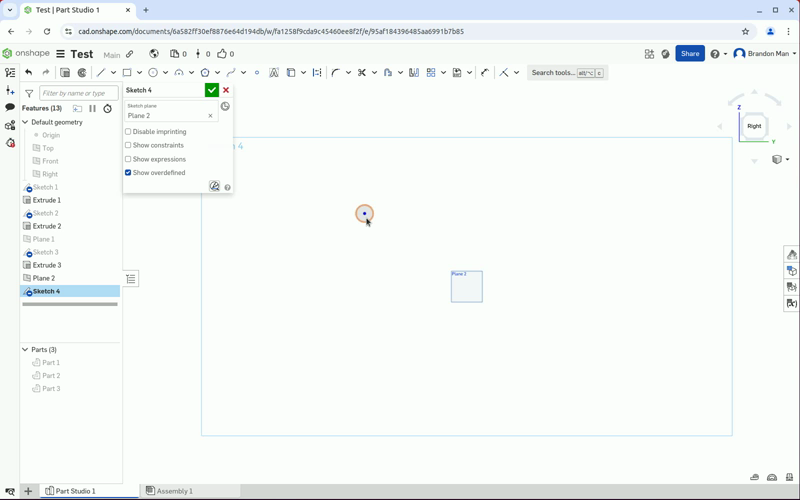
scroll(6)
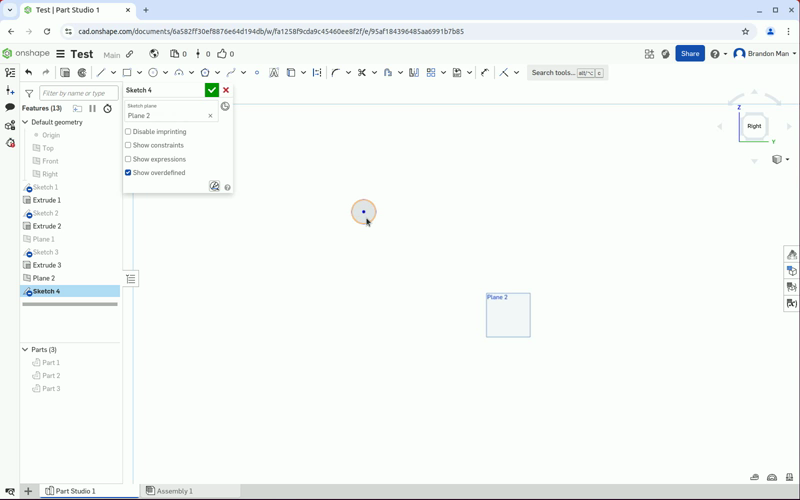
scroll(6)
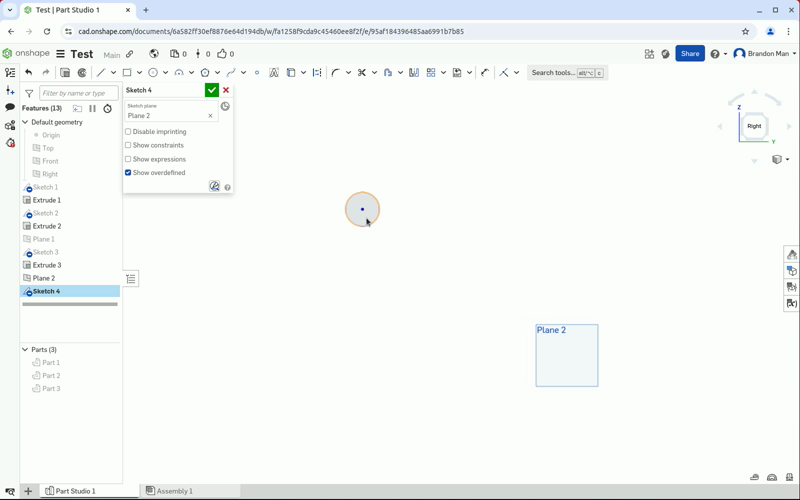
scroll(6)
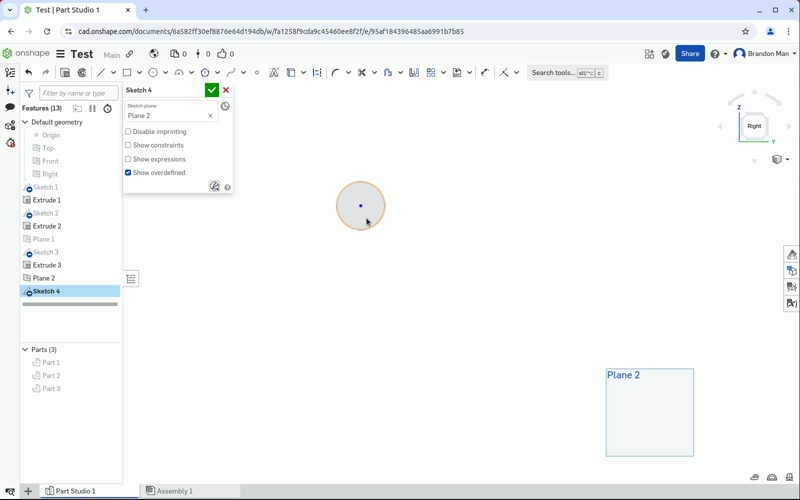
scroll(6)
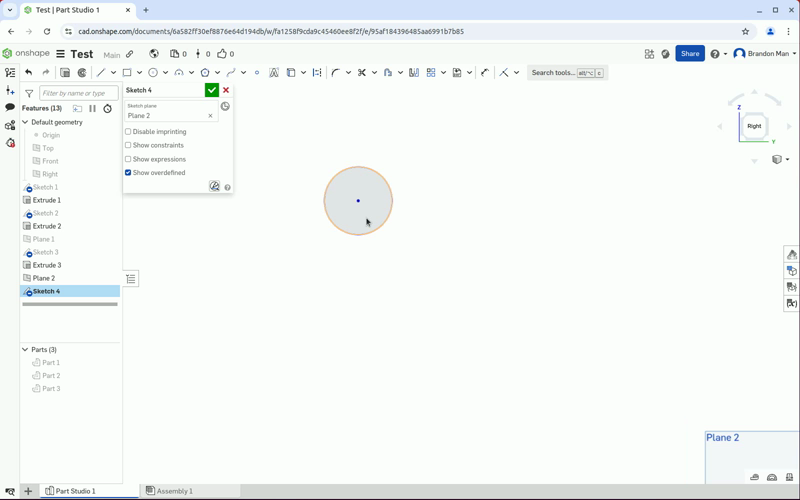
scroll(6)
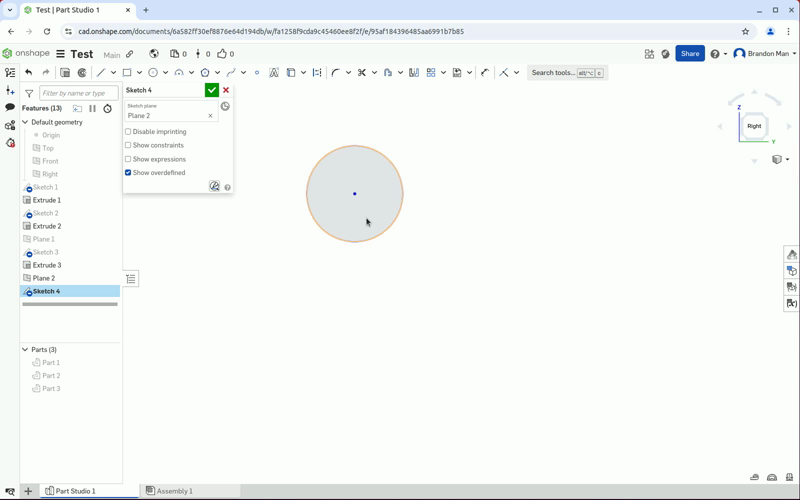
scroll(6)
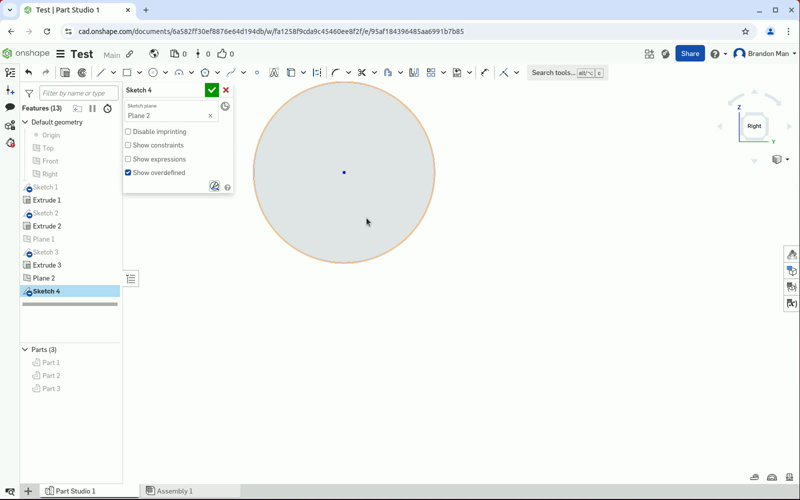
click(366, 217)
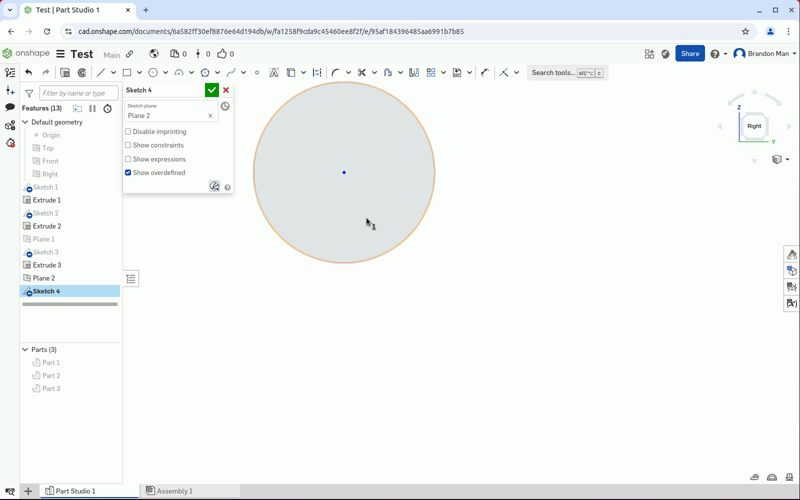
scroll(-6)
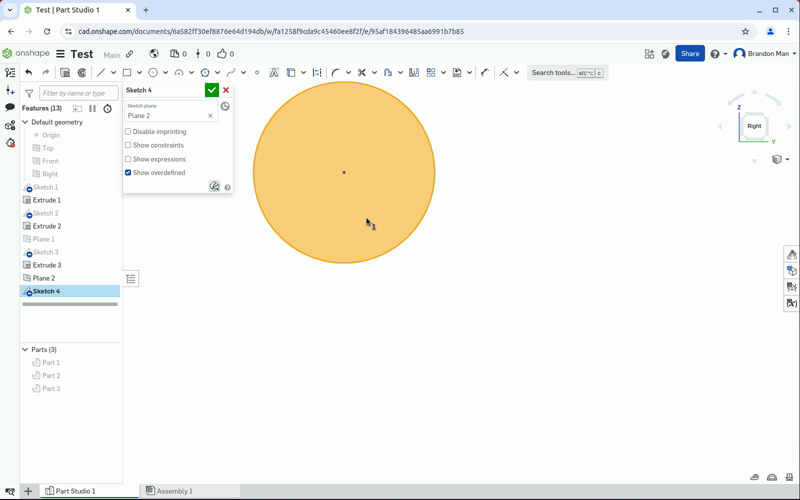
scroll(-6)
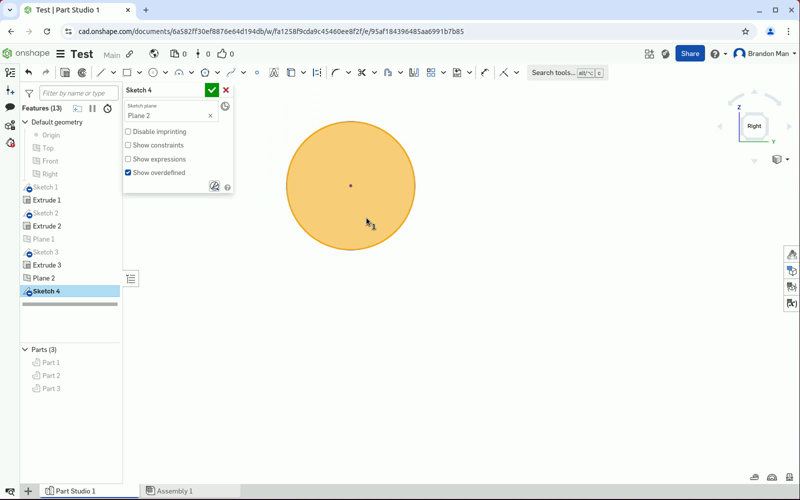
scroll(-6)
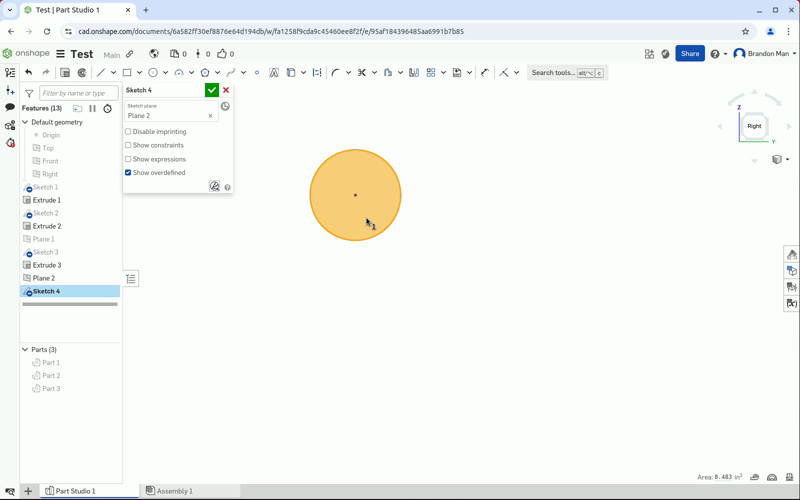
scroll(-6)
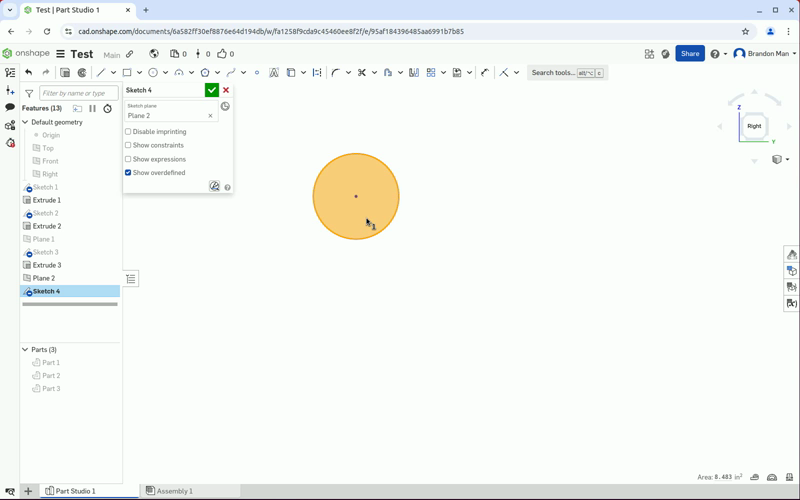
scroll(-6)
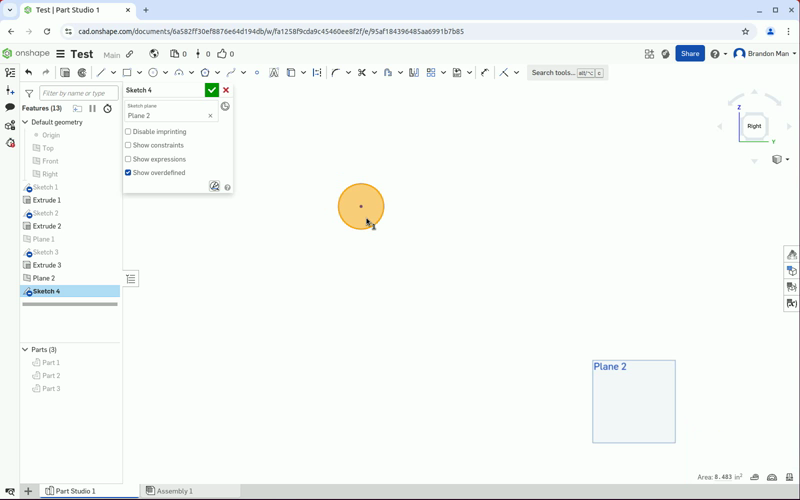
scroll(-6)
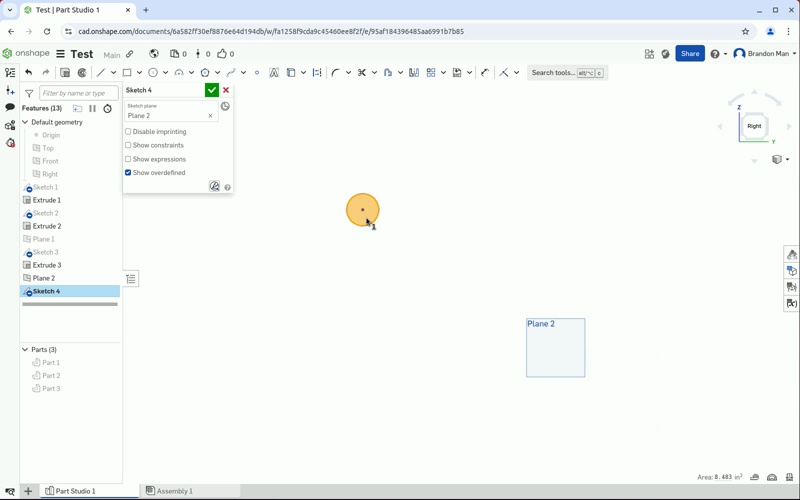
scroll(-6)
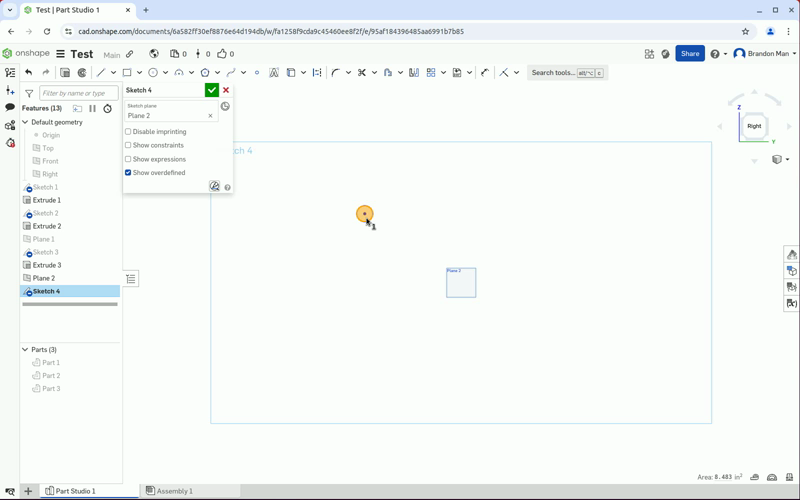
mouse_move(73, 352)
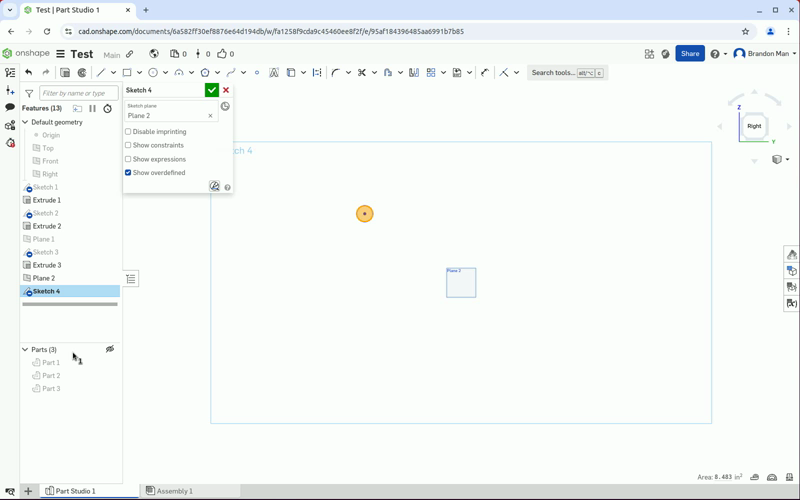
key(shift+y)
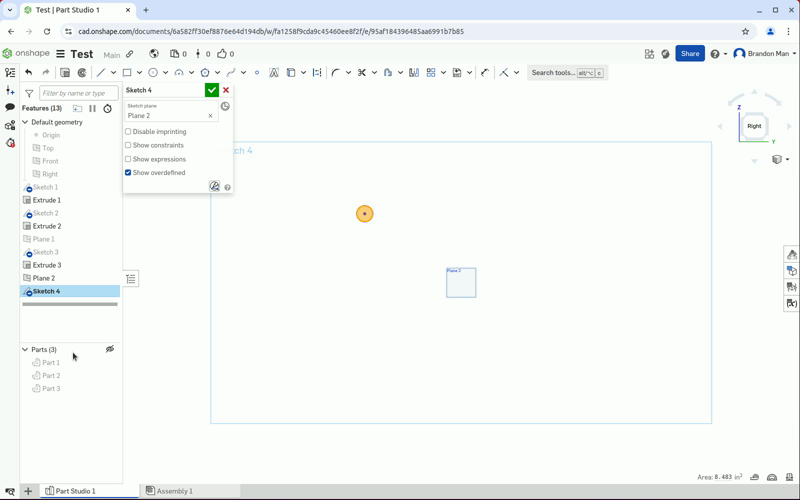
key(shift+e)
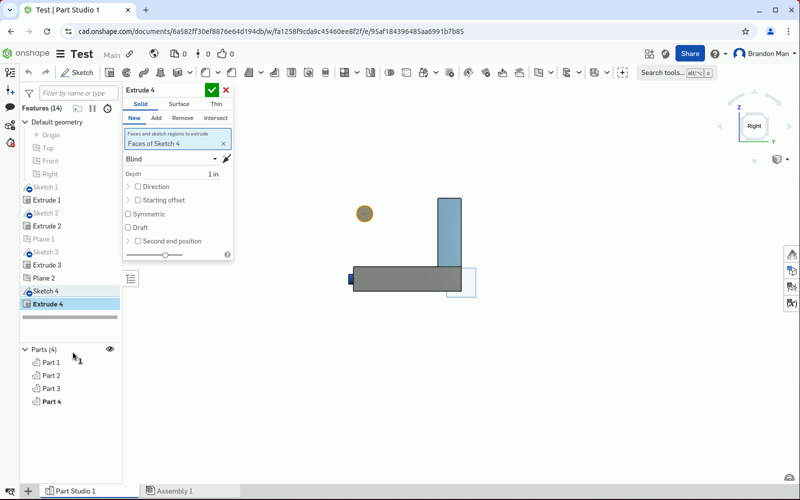
mouse_move(143, 106)
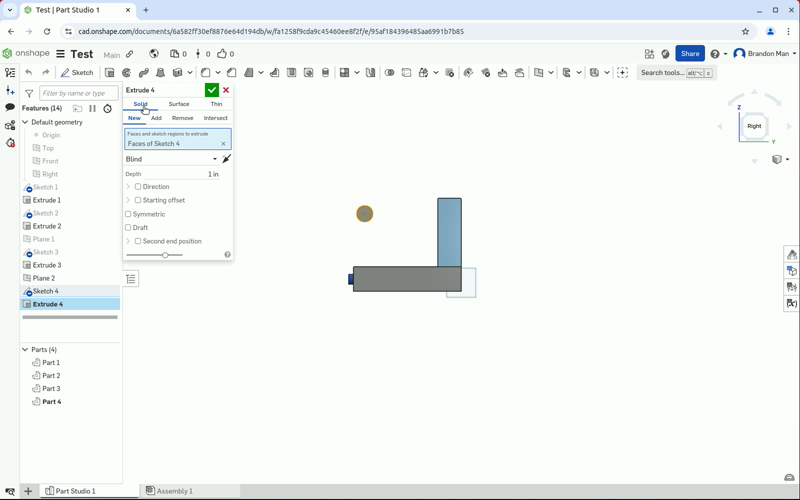
click(143, 106)
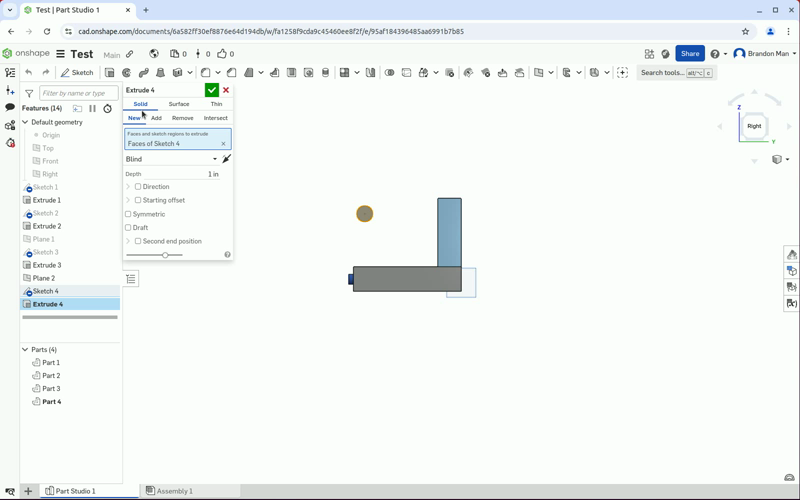
mouse_move(137, 120)
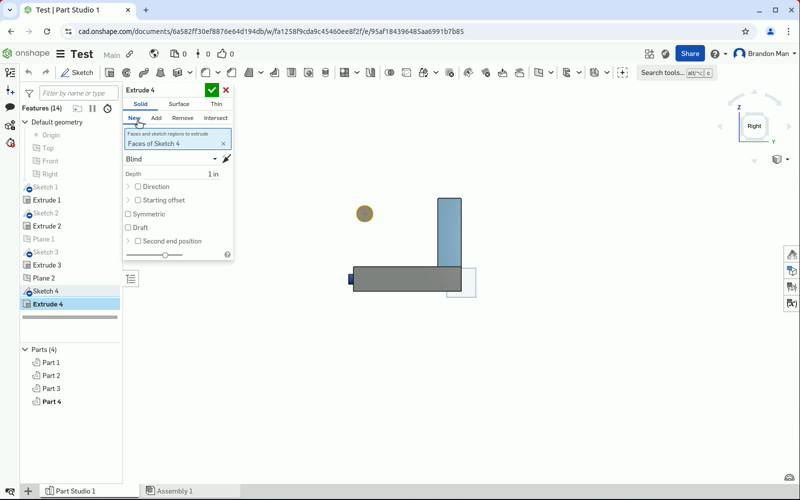
click(137, 120)
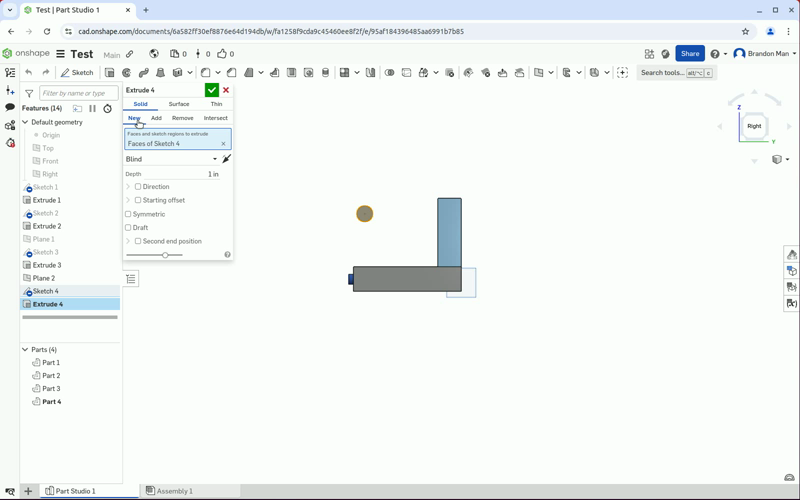
key(tab, 4)
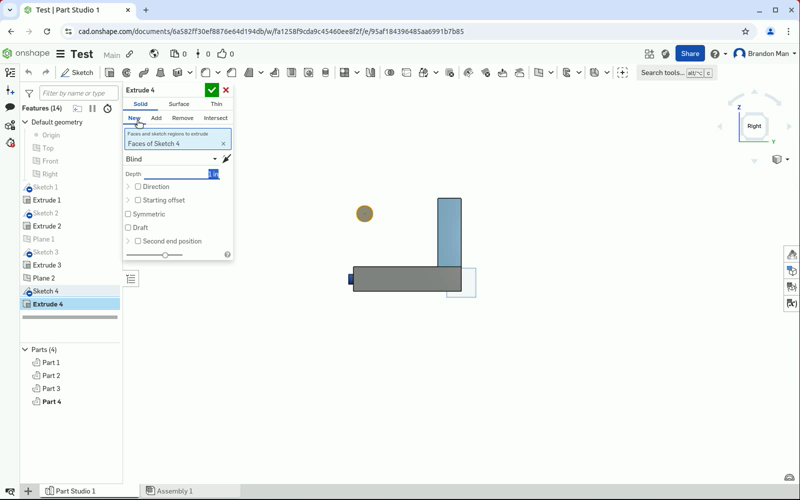
text(4.814)
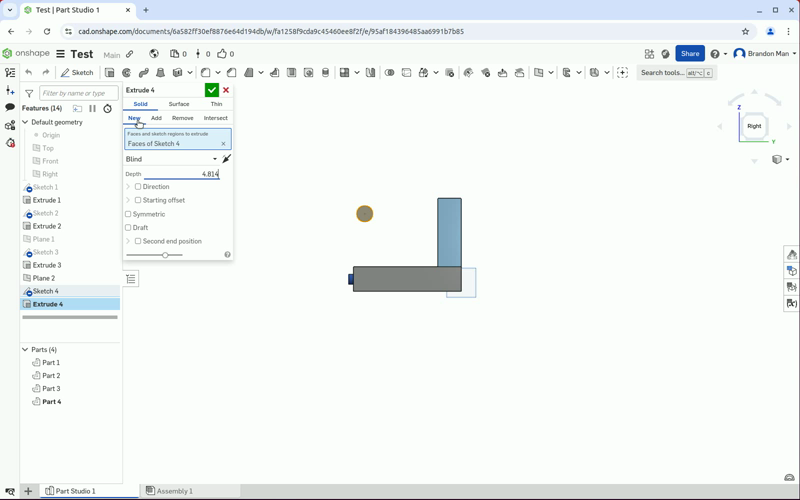
key(enter)
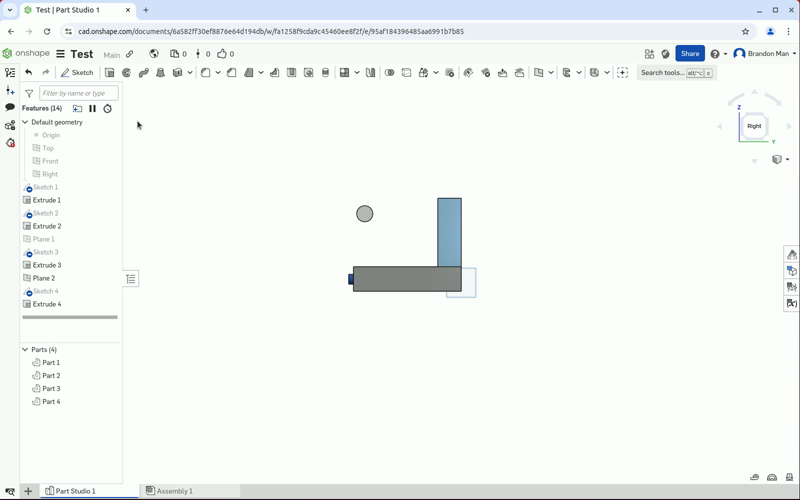
key(shift+h)
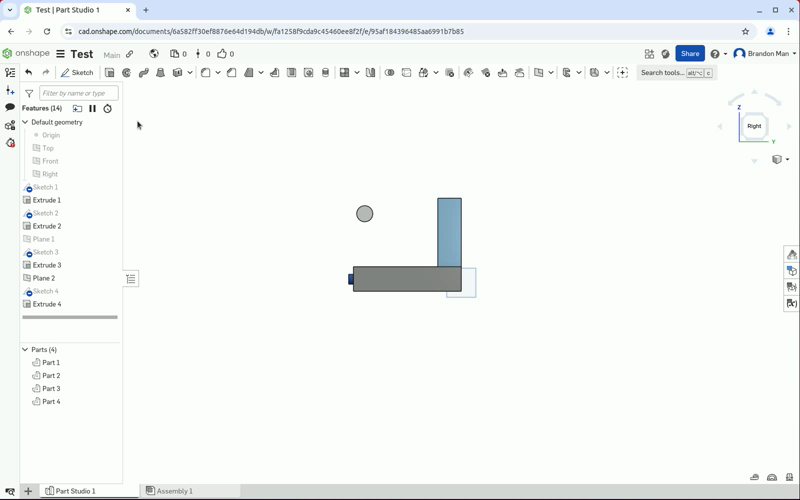
key(shift+h)
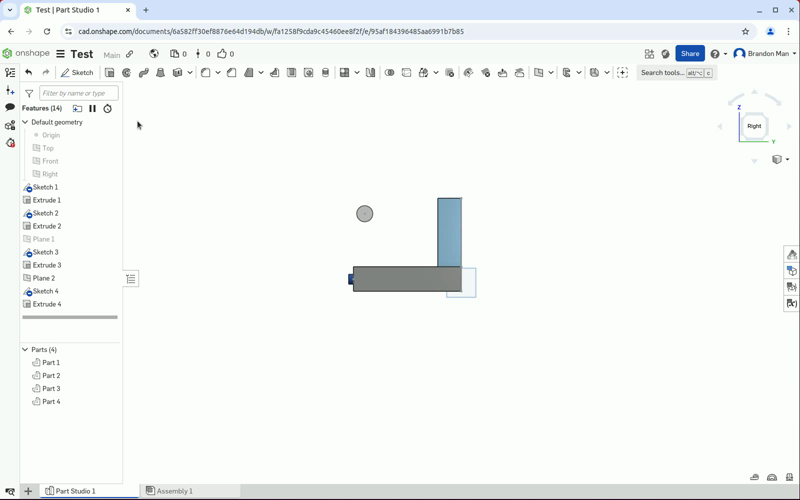
key(shift+7)
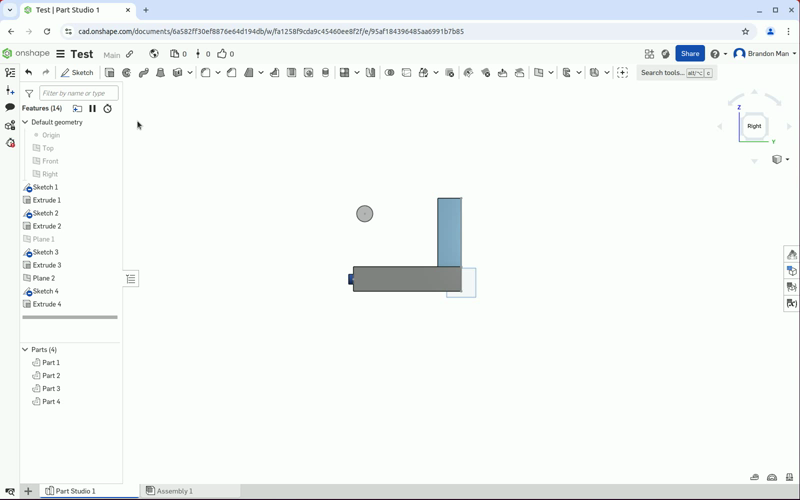
key(right, 2)
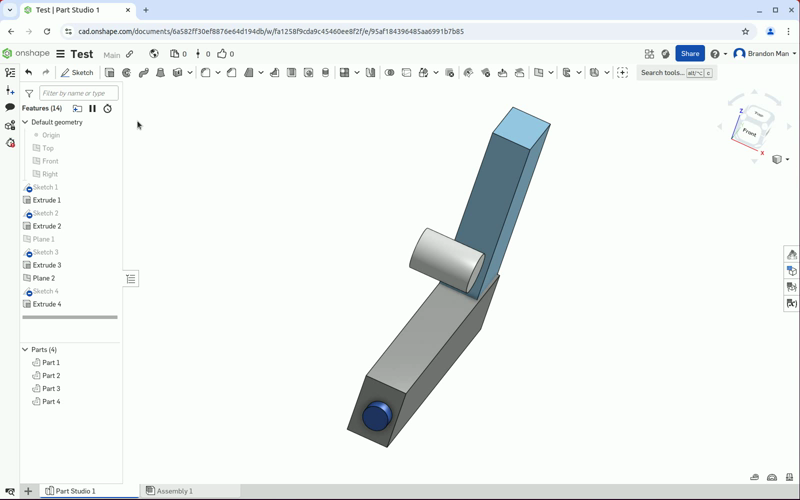
key(down, 2)
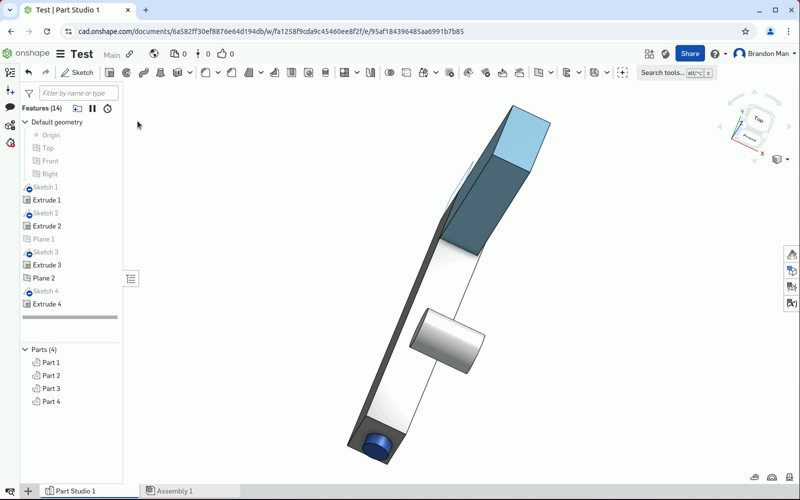
key(up, 2)
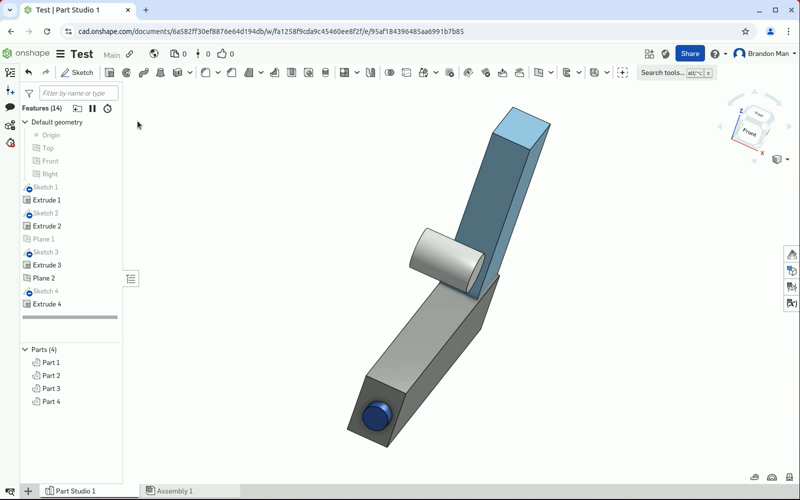
key(left, 2)
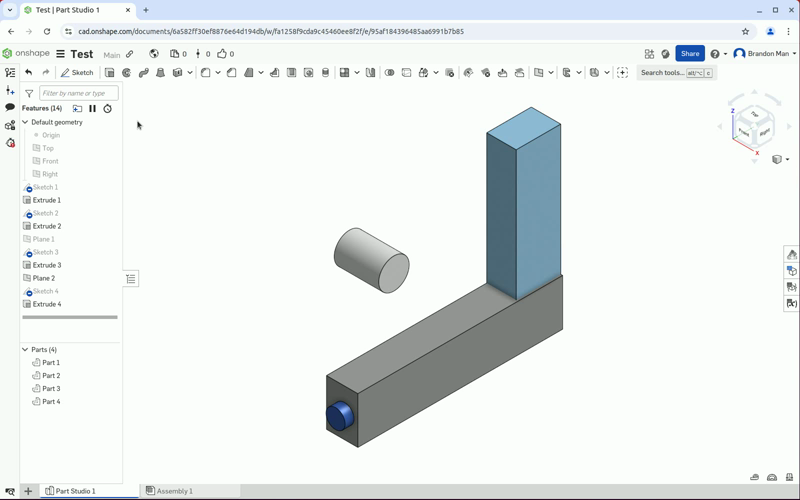
mouse_move(73, 189)
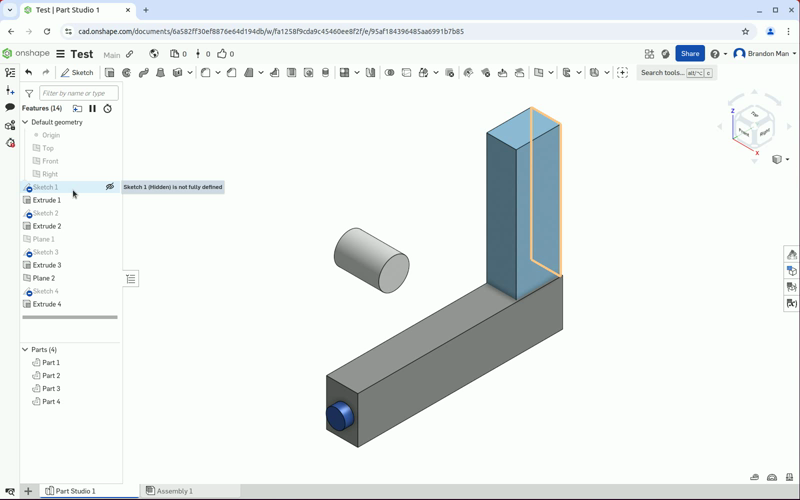
click(73, 189)